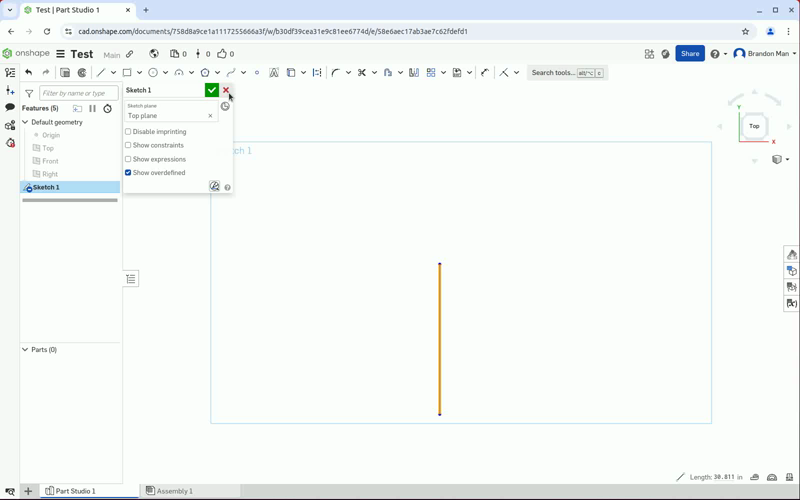
key(shift+h)
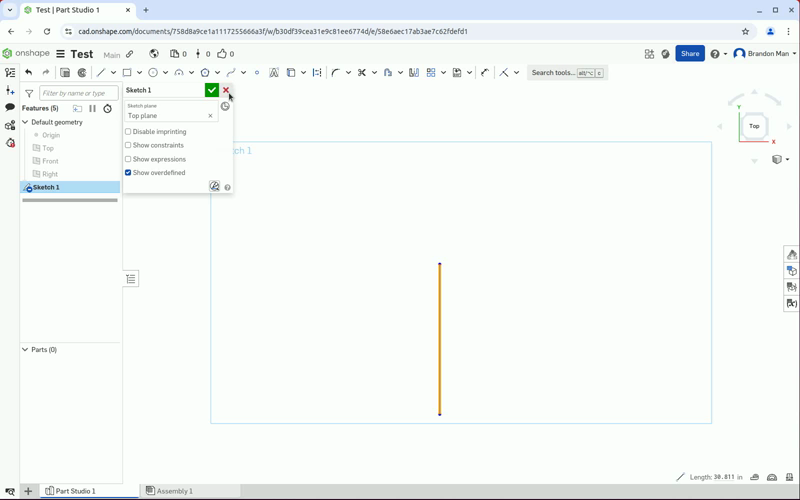
mouse_move(73, 352)
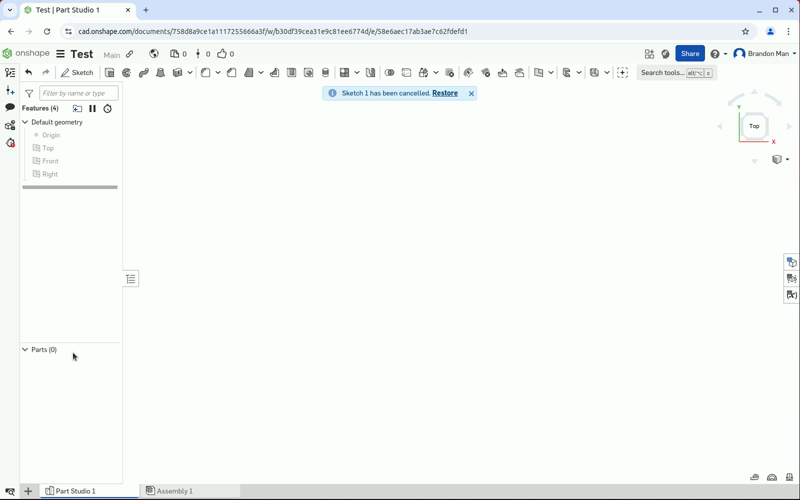
key(y)
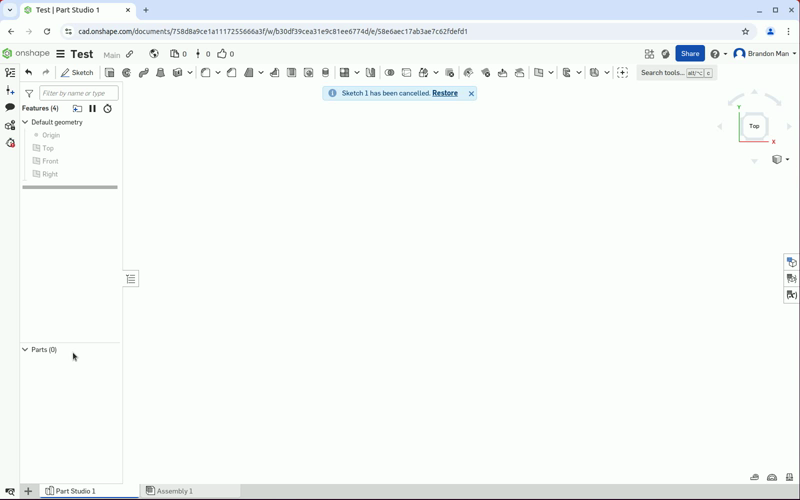
key(shift+p)
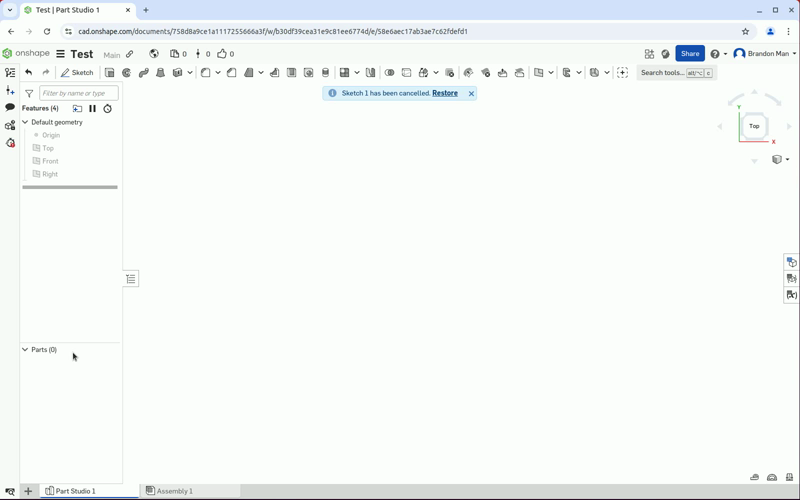
key(space)
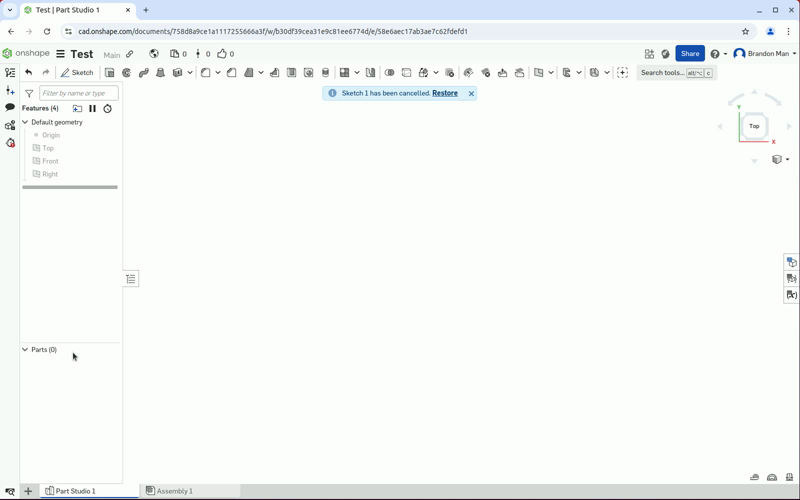
key_down(shift)
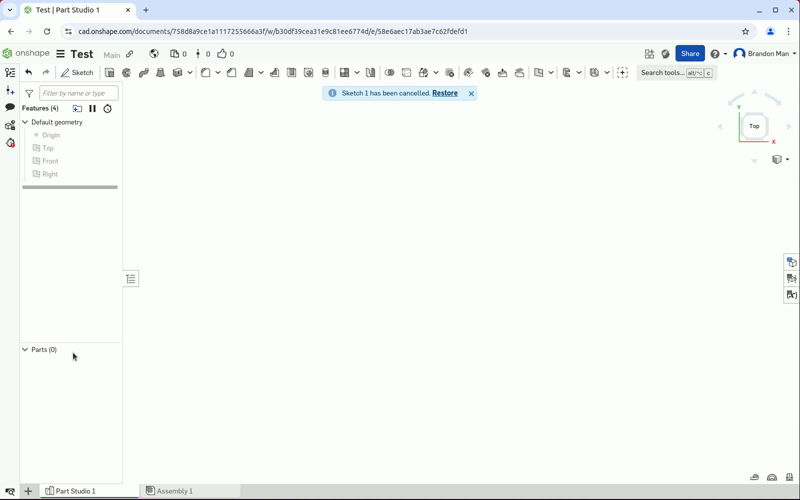
key(up)
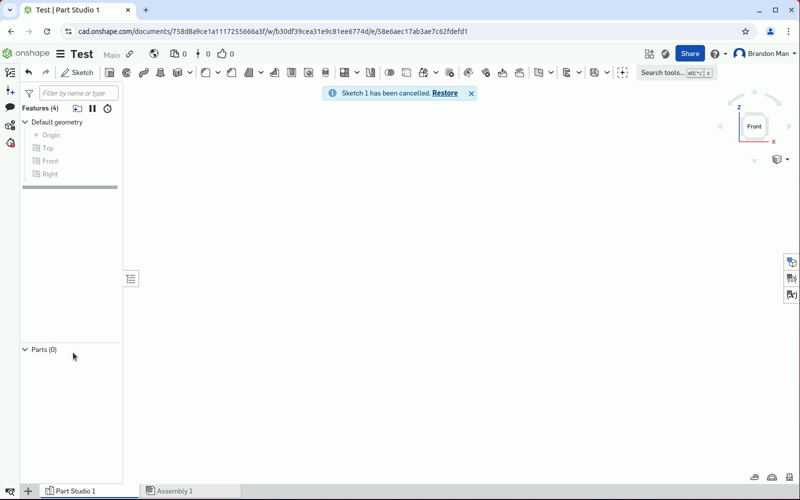
key_up(shift)
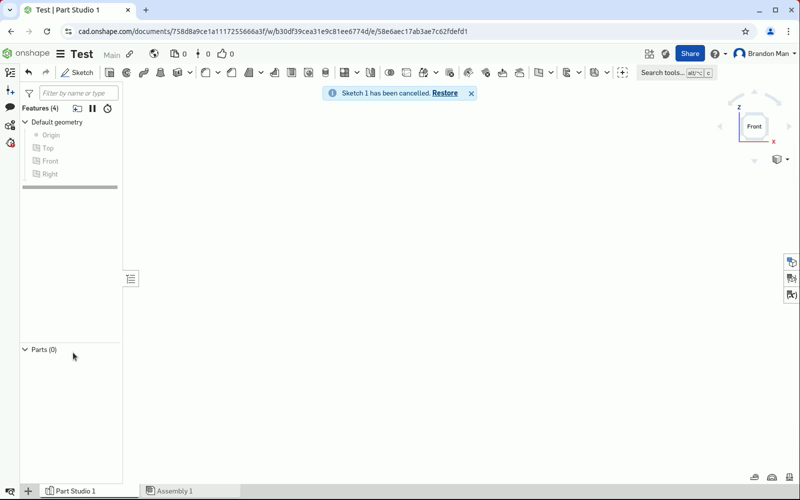
mouse_move(73, 352)
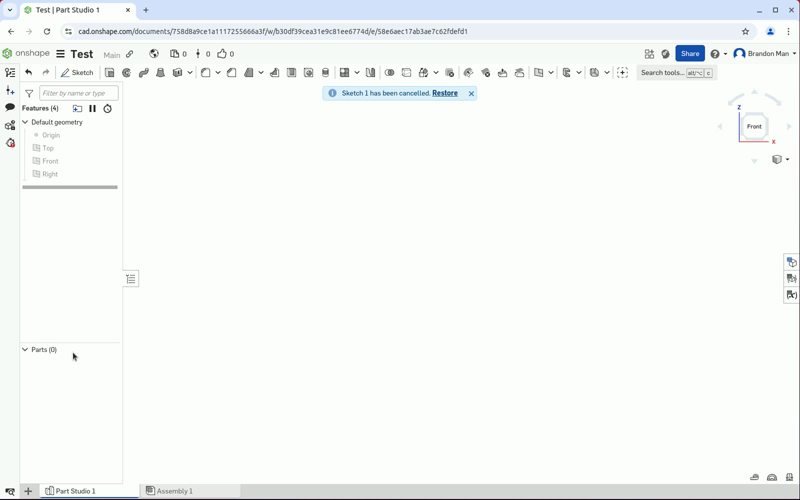
key(shift+y)
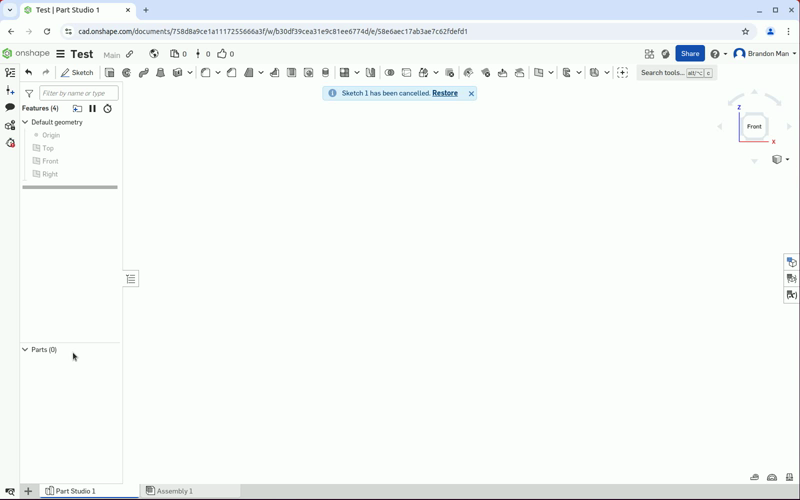
key(shift+s)
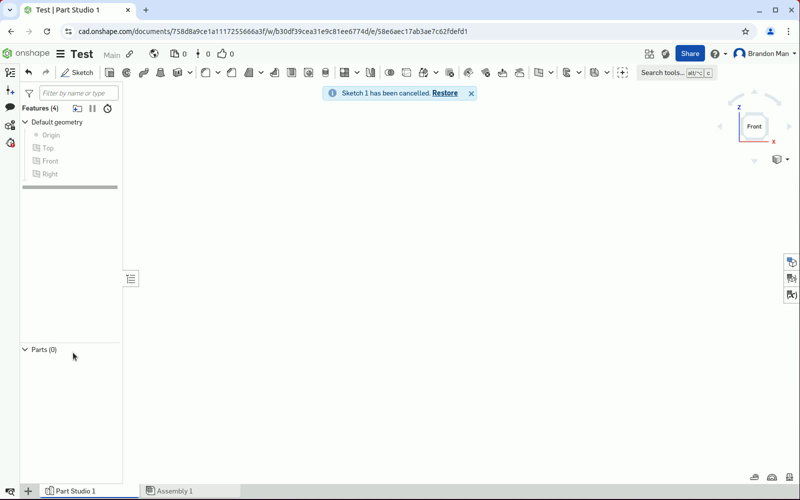
mouse_move(73, 163)
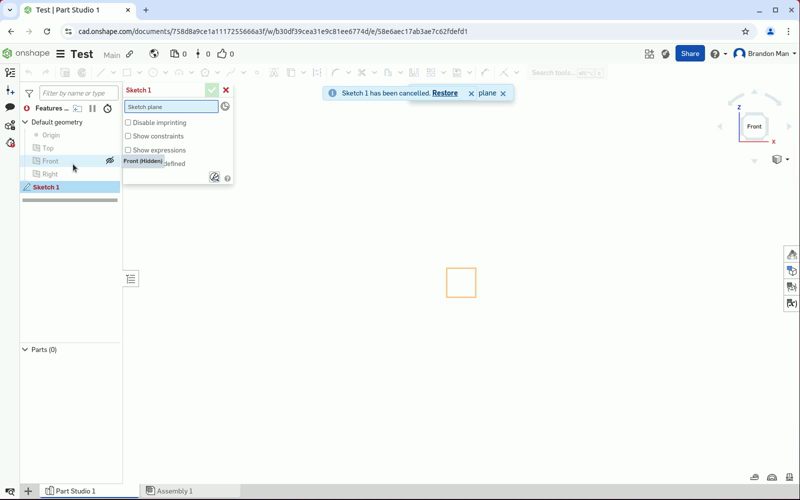
click(73, 163)
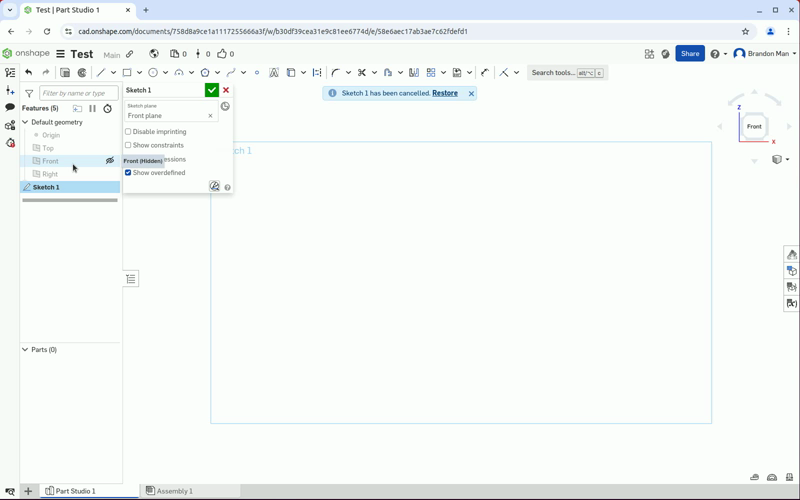
mouse_move(73, 352)
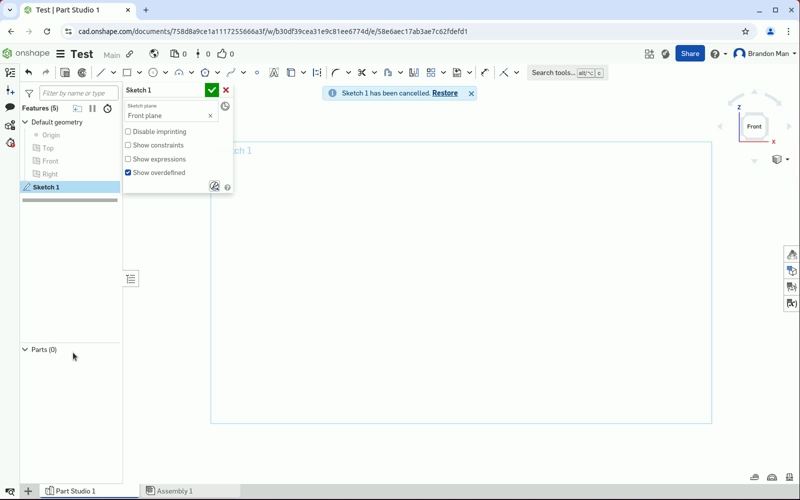
key(y)
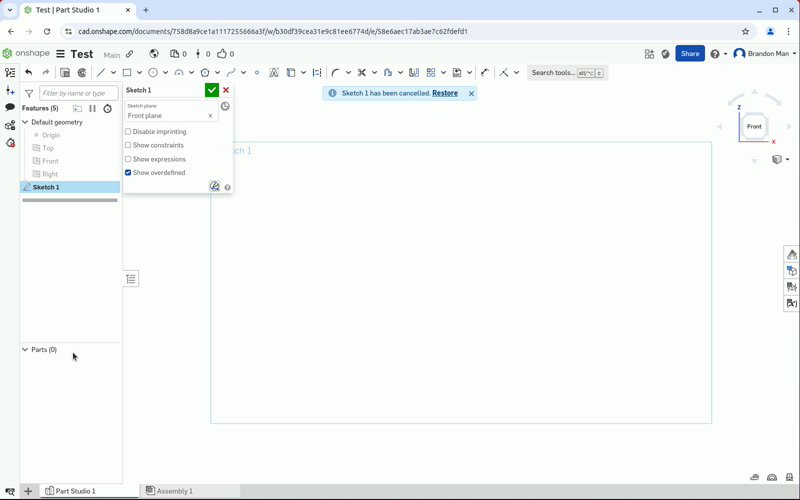
key(l)
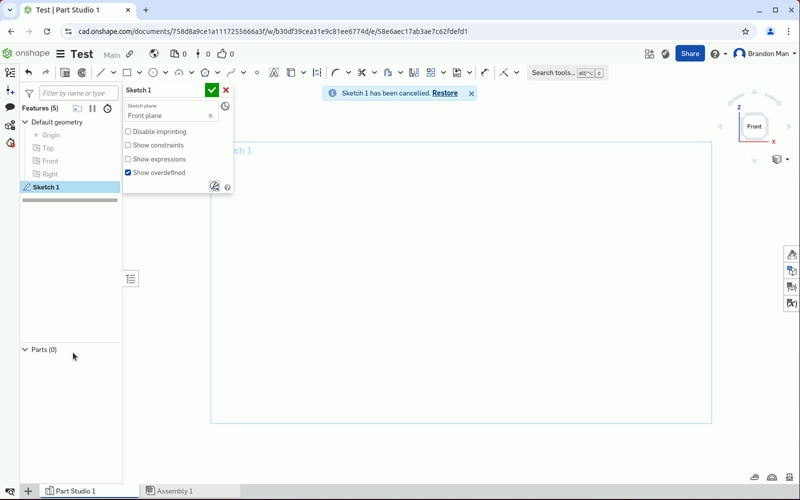
key_down(shift)
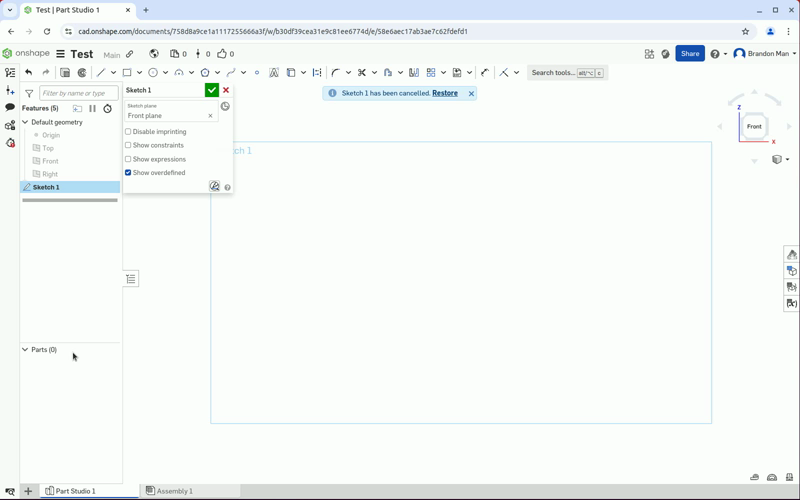
mouse_move(527, 200)
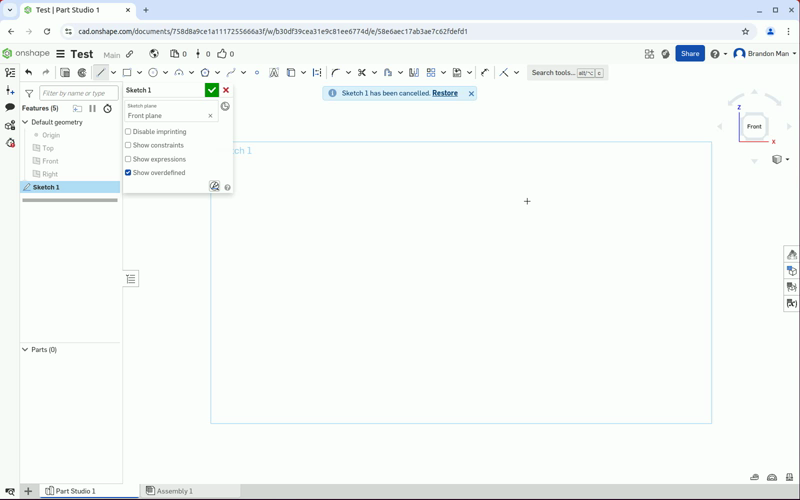
click(527, 200)
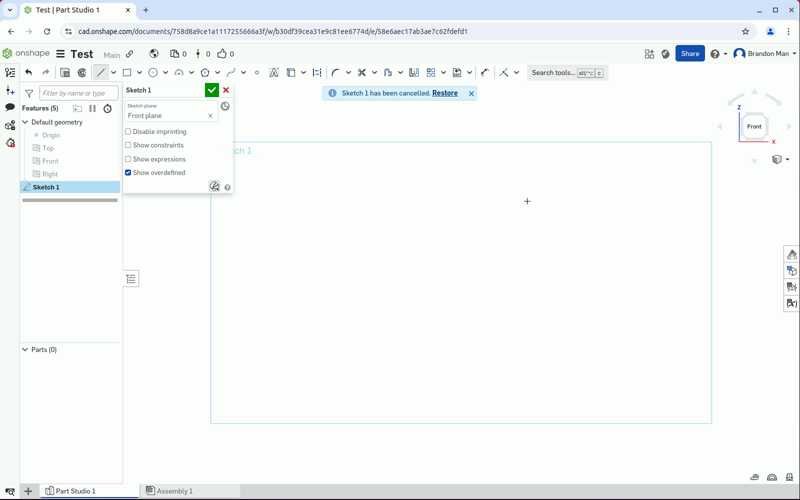
key_up(shift)
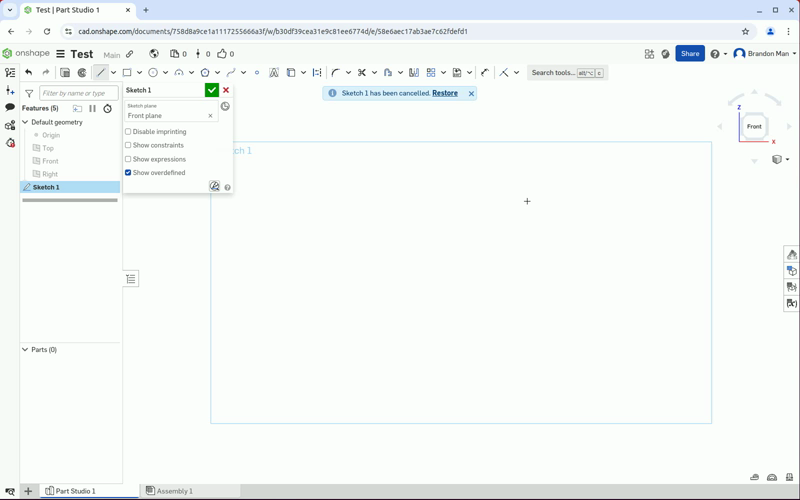
key_down(shift)
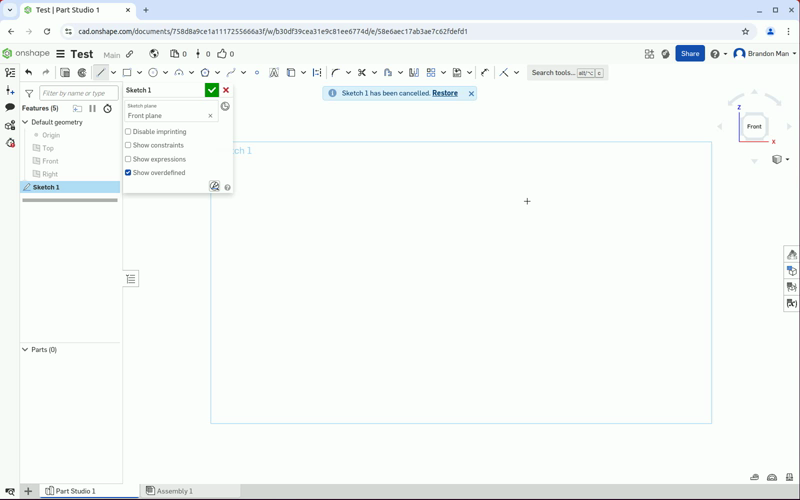
mouse_move(557, 200)
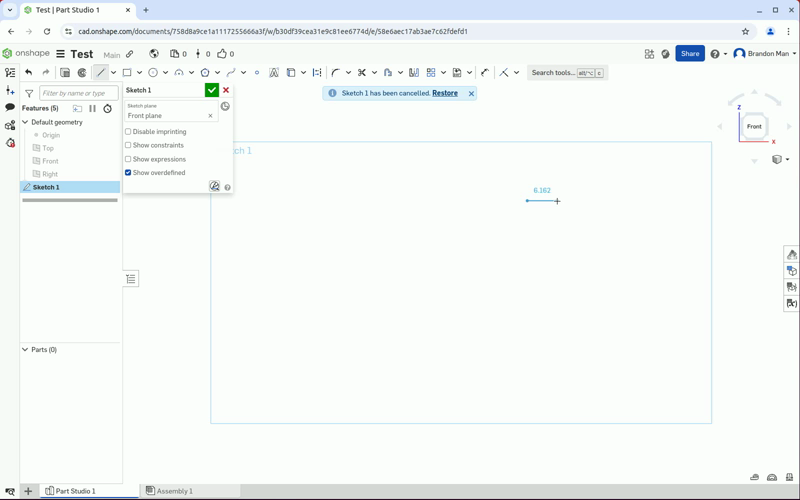
mouse_move(573, 200)
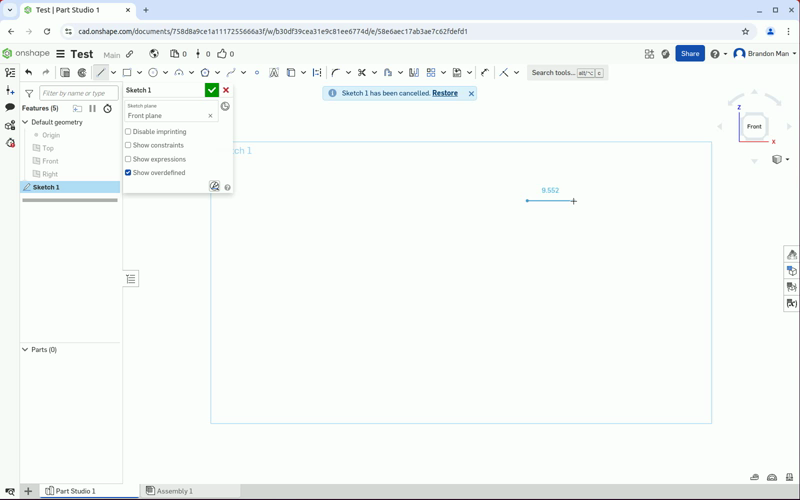
click(573, 200)
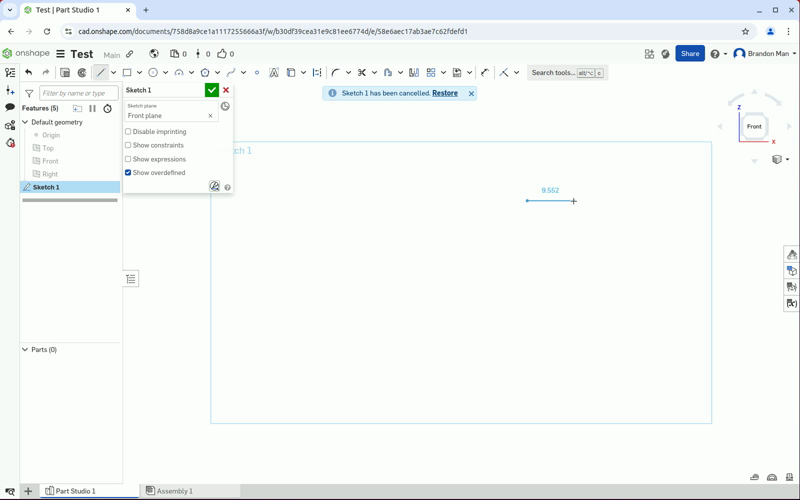
key_up(shift)
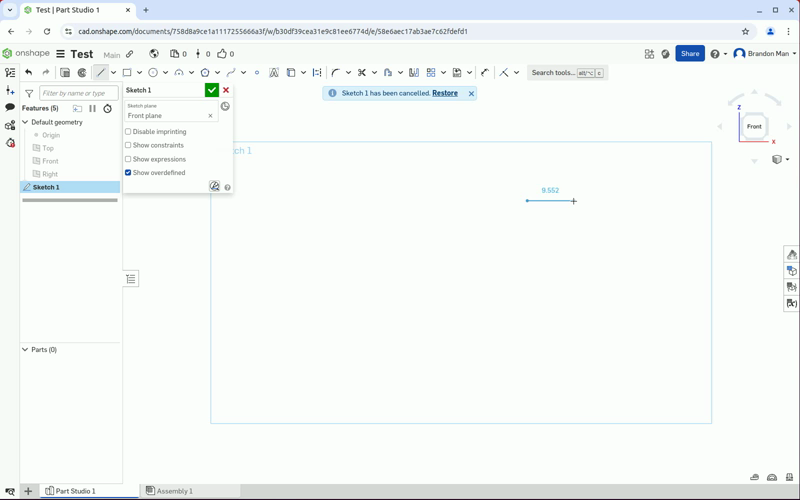
key_down(shift)
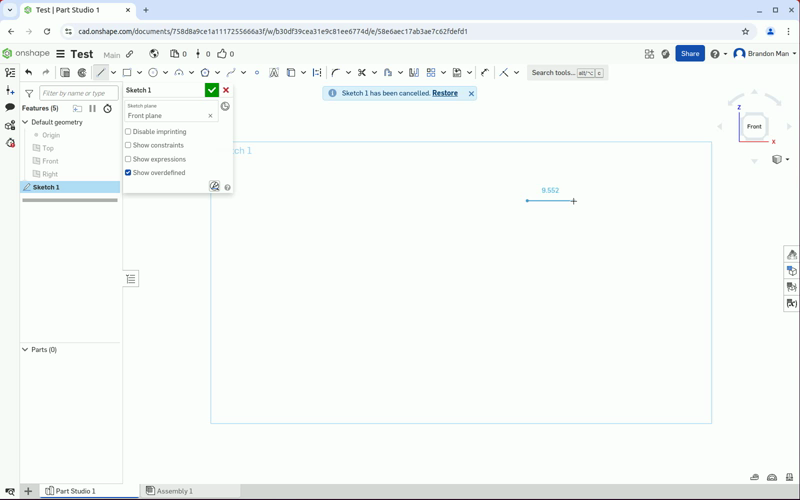
mouse_move(589, 200)
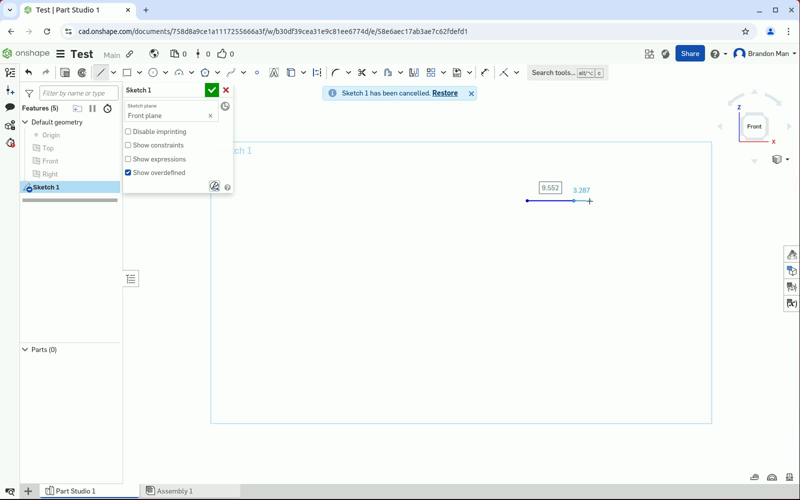
mouse_move(573, 177)
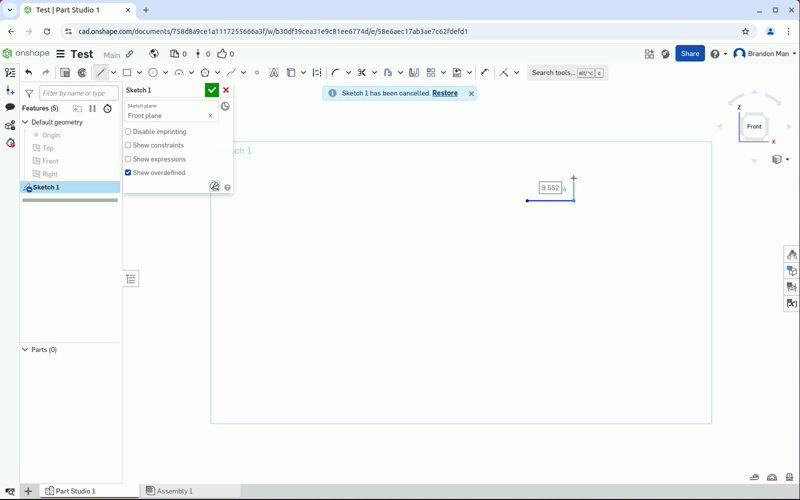
click(573, 177)
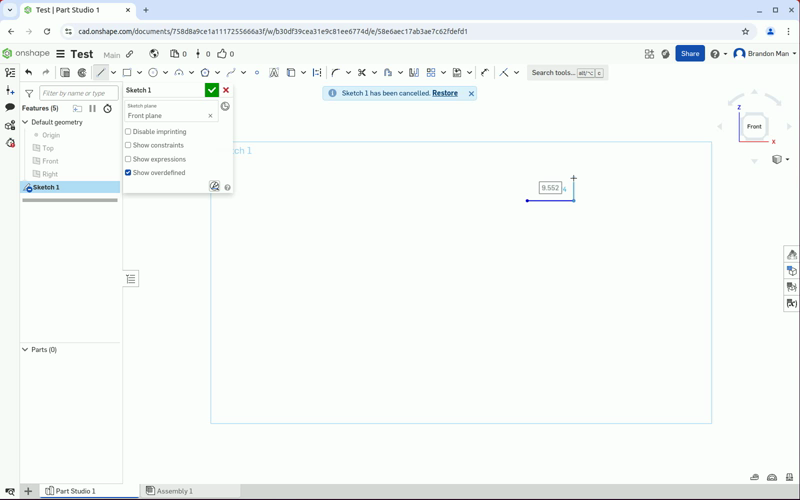
key_up(shift)
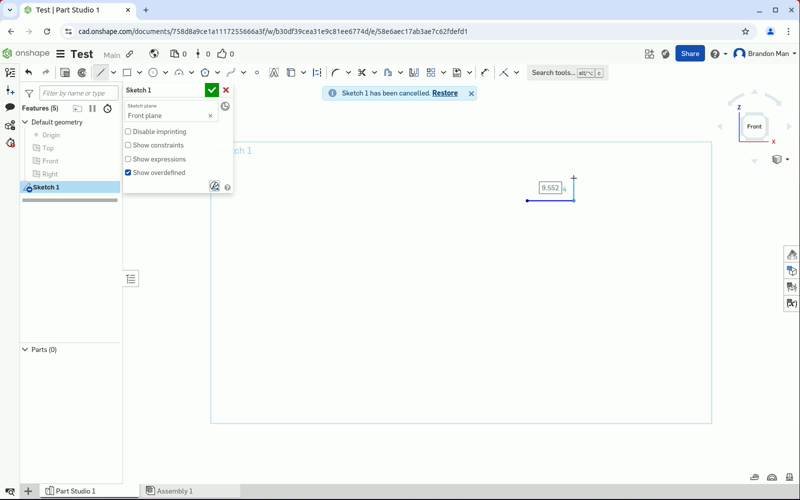
key_down(shift)
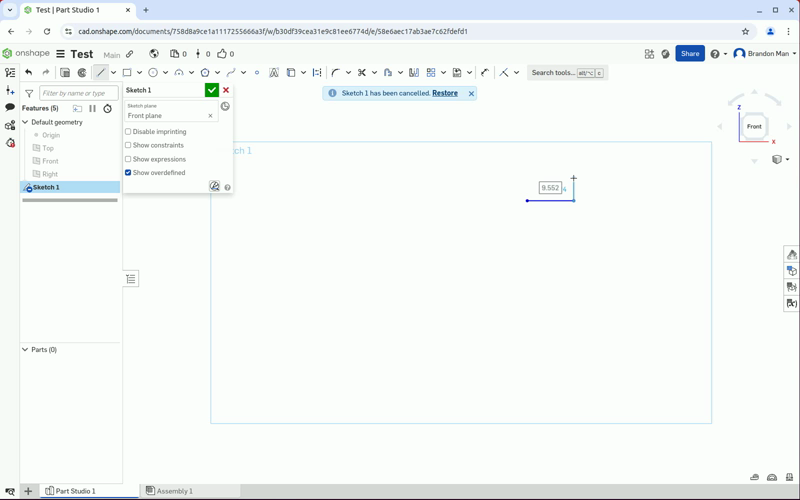
mouse_move(589, 177)
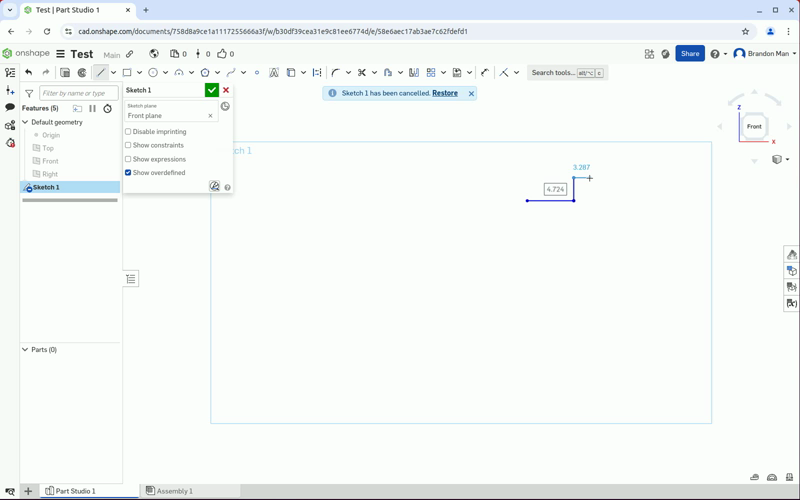
mouse_move(527, 177)
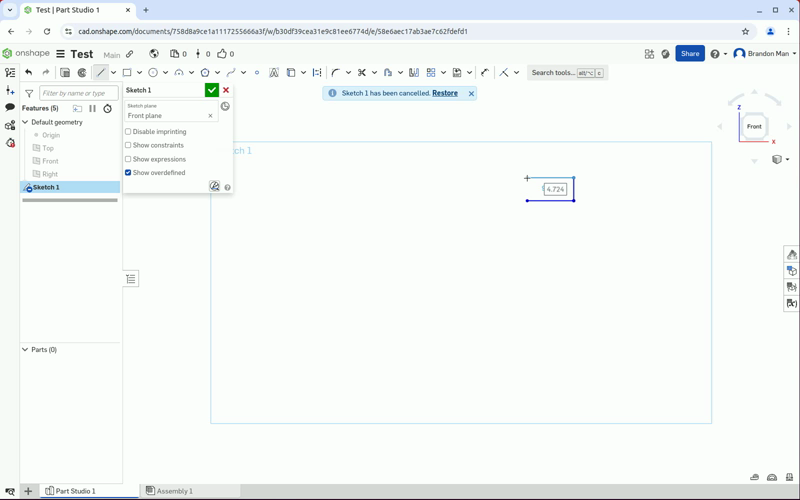
click(527, 177)
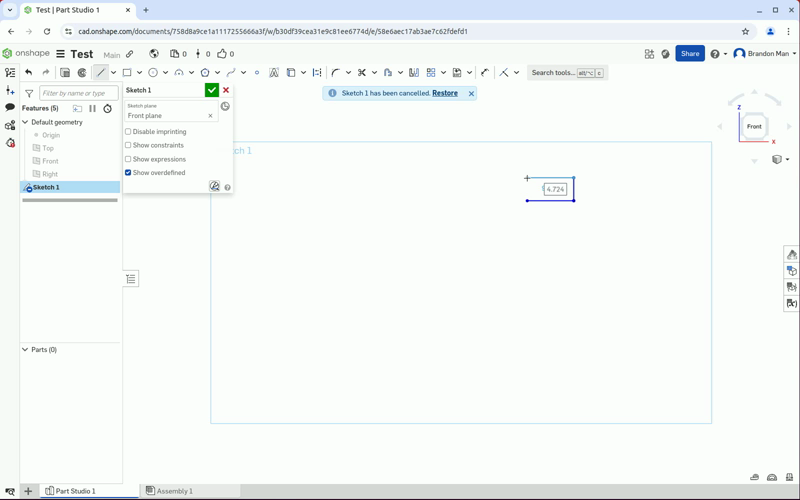
key_up(shift)
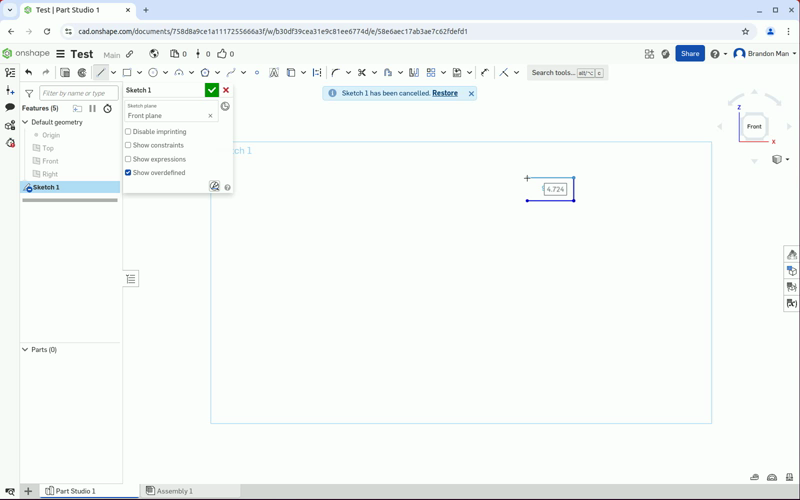
mouse_move(557, 177)
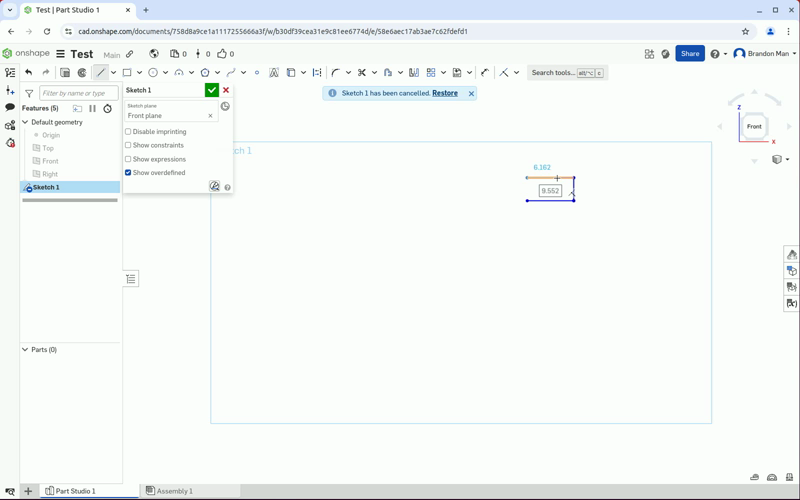
key_down(shift)
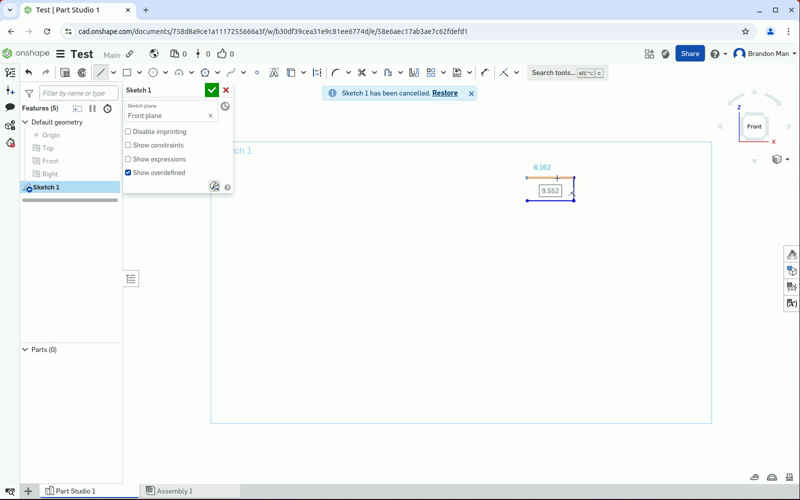
mouse_move(527, 200)
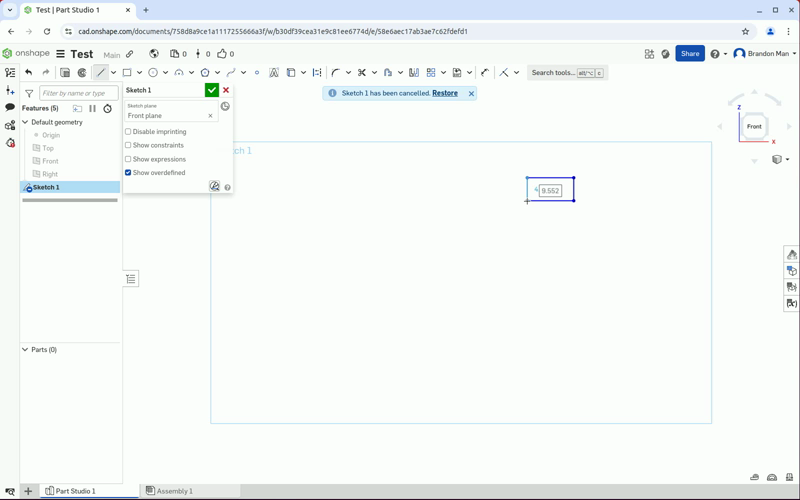
key_up(shift)
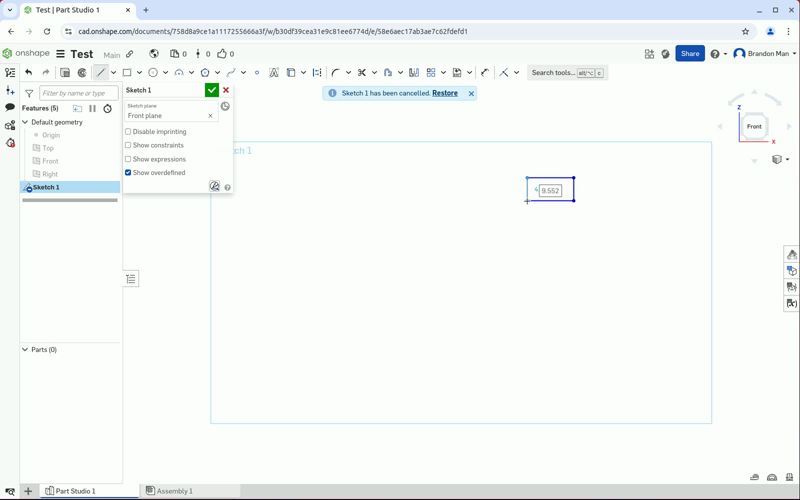
click(527, 200)
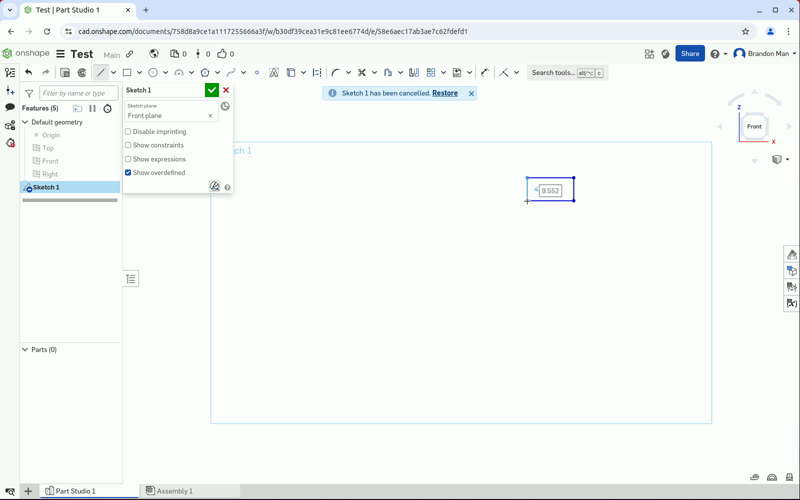
key(esc)
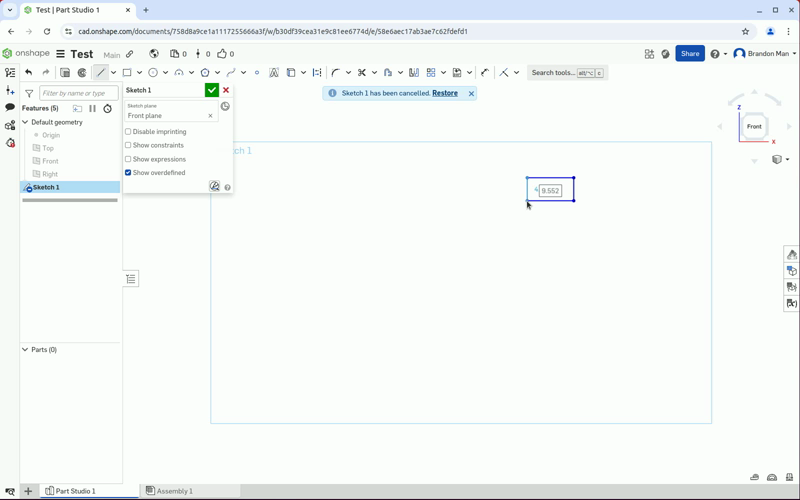
mouse_move(557, 193)
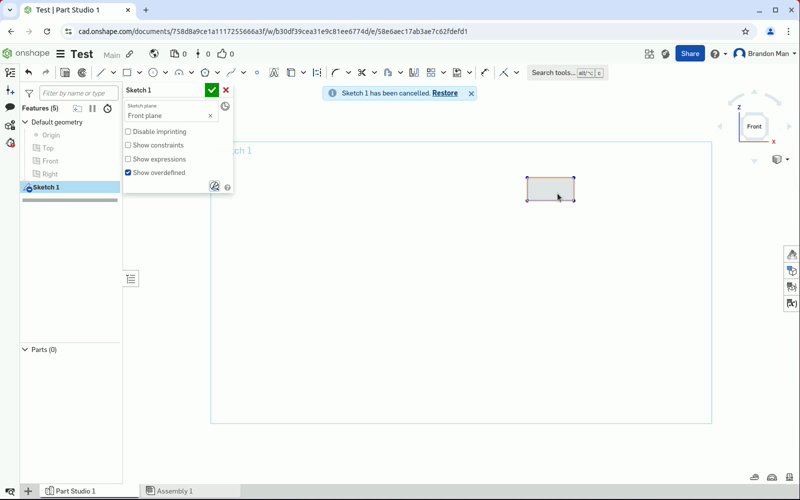
scroll(6)
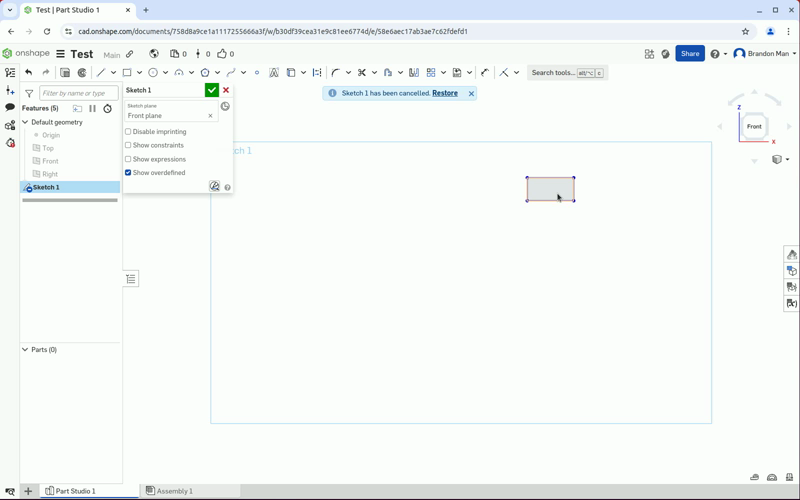
scroll(6)
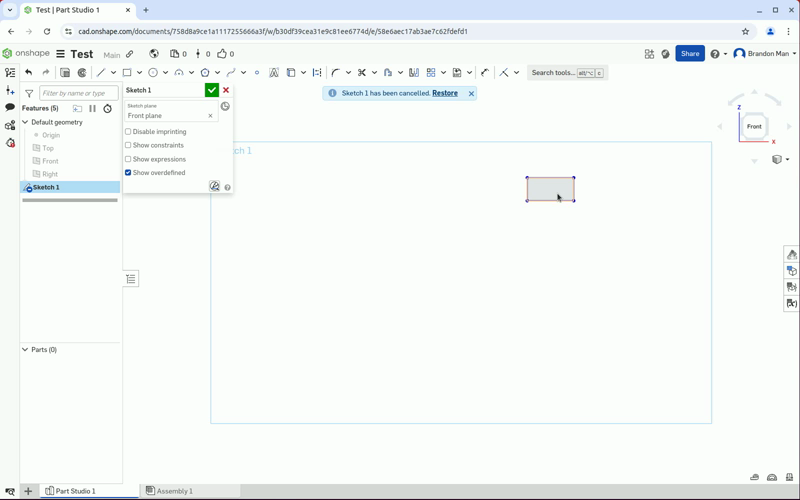
scroll(6)
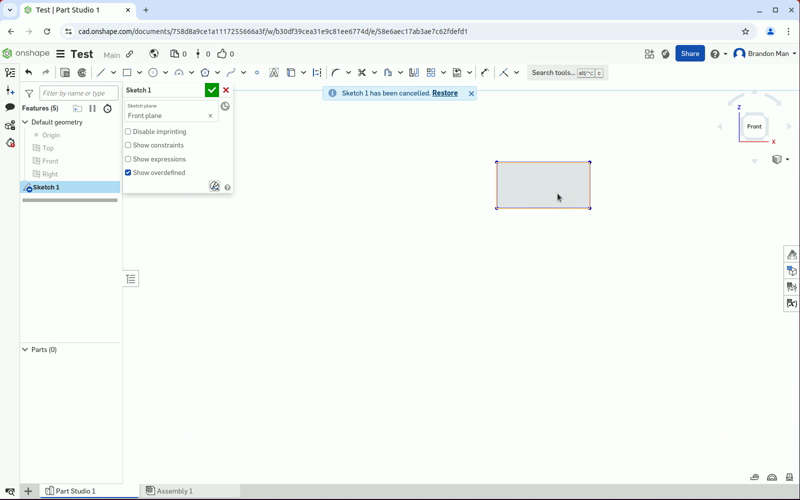
scroll(6)
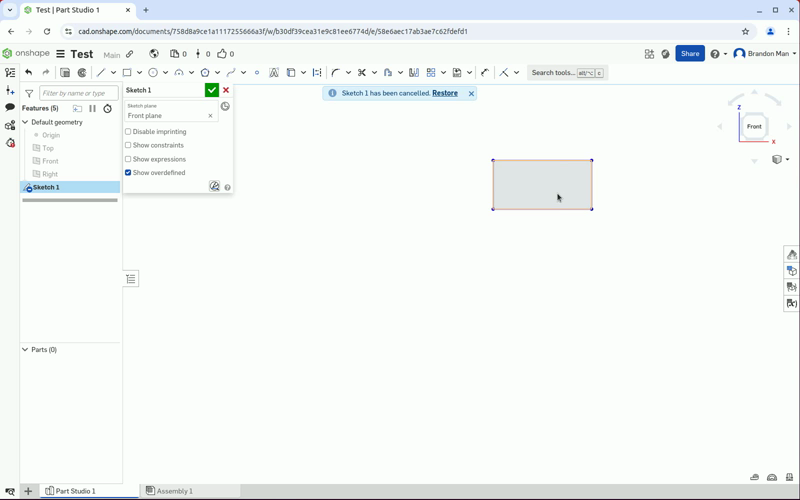
scroll(6)
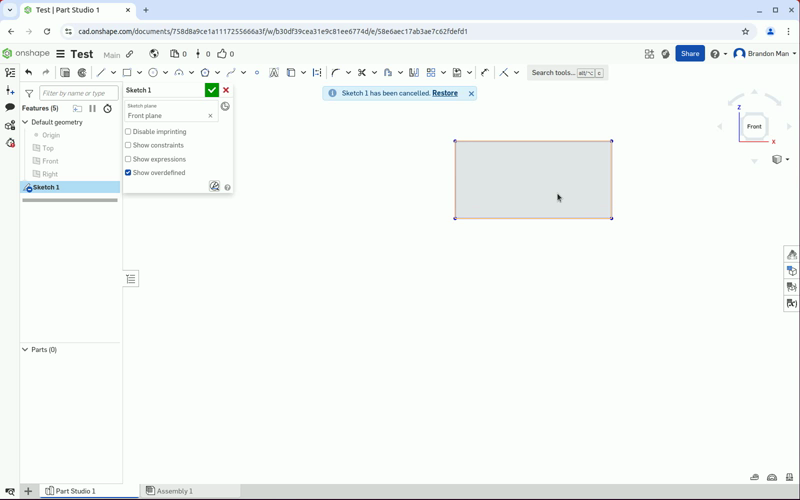
scroll(6)
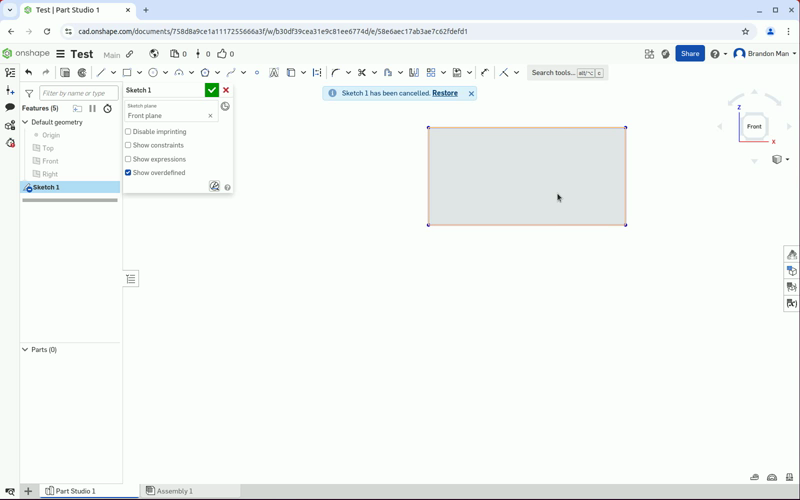
scroll(6)
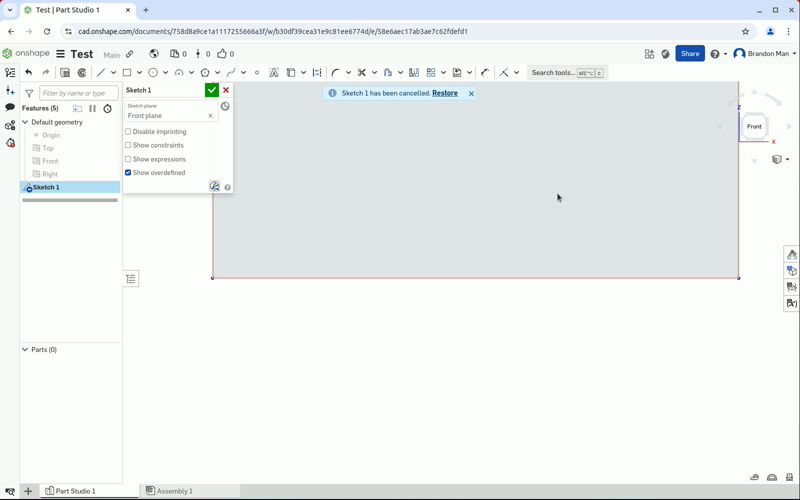
click(557, 193)
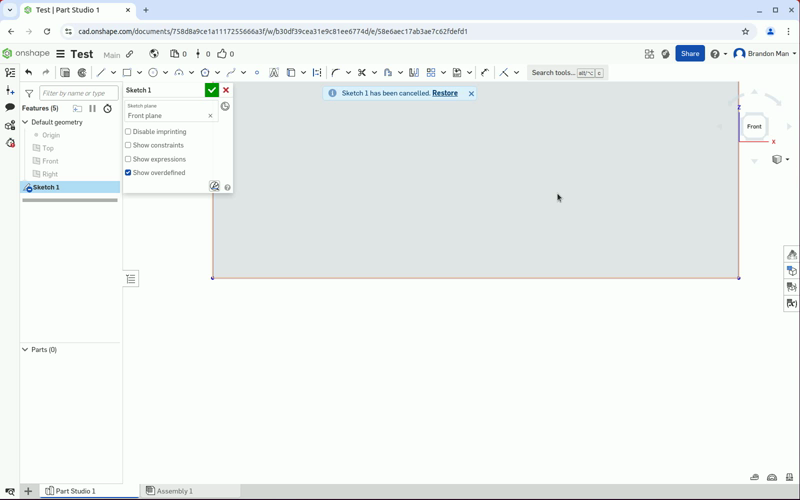
scroll(-6)
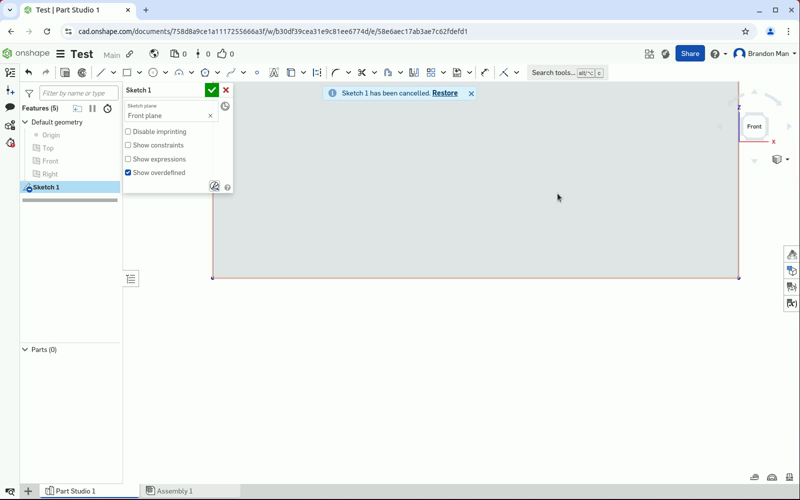
scroll(-6)
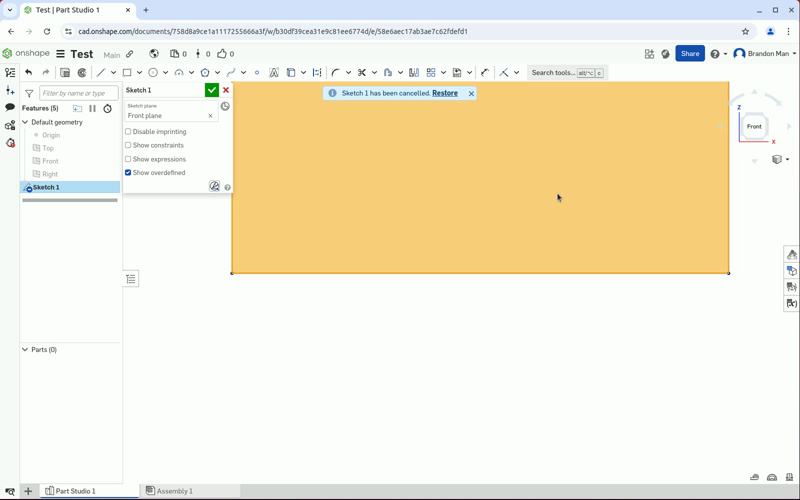
scroll(-6)
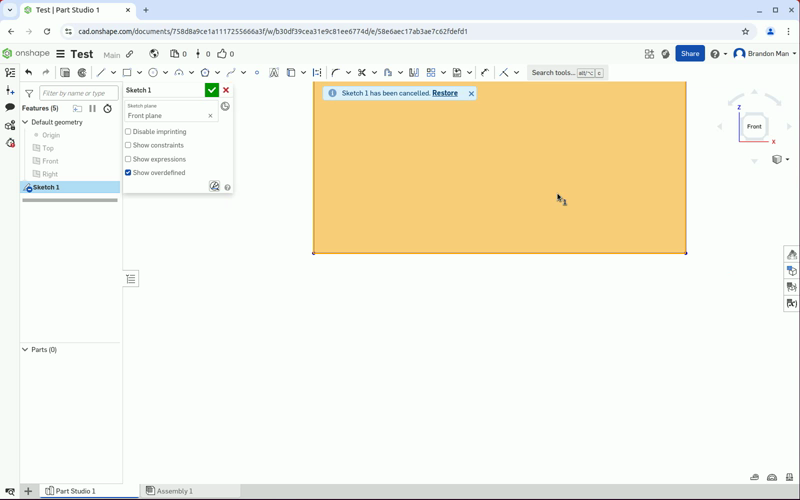
scroll(-6)
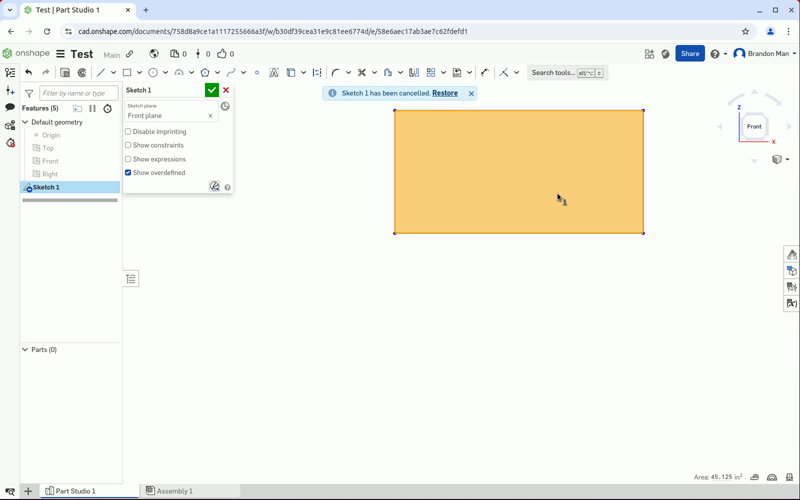
scroll(-6)
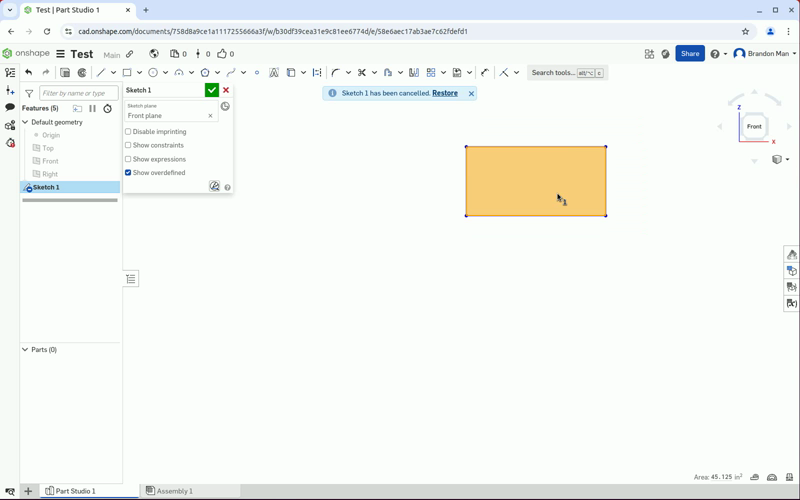
scroll(-6)
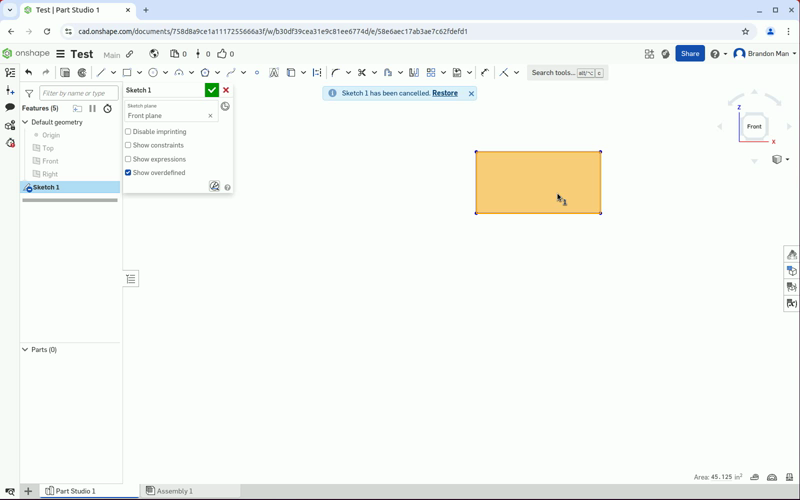
scroll(-6)
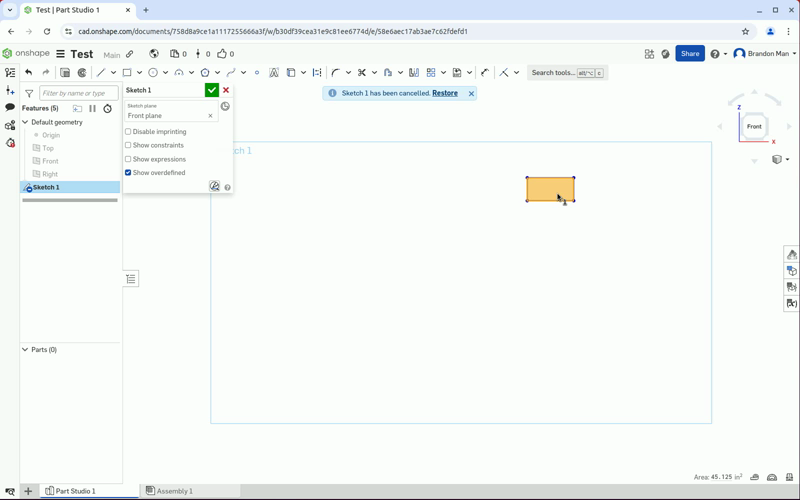
mouse_move(73, 352)
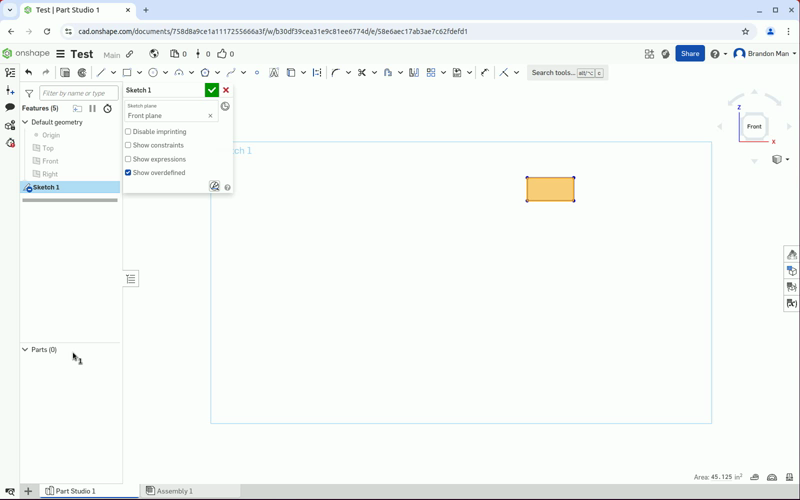
key(shift+y)
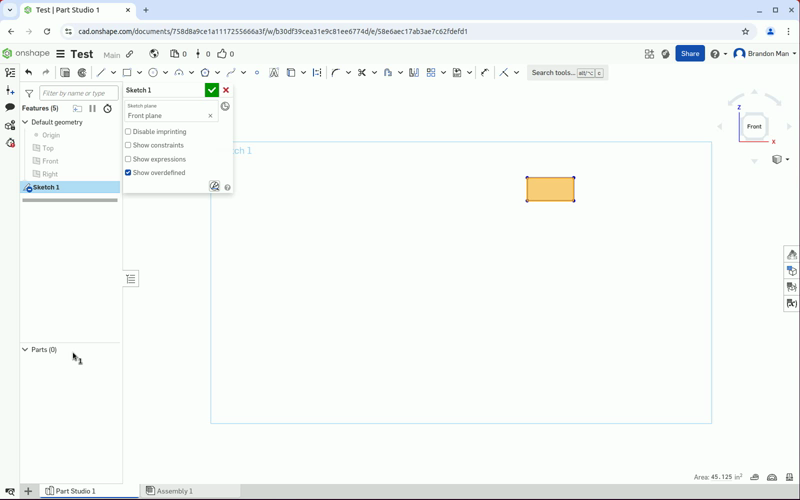
key(shift+e)
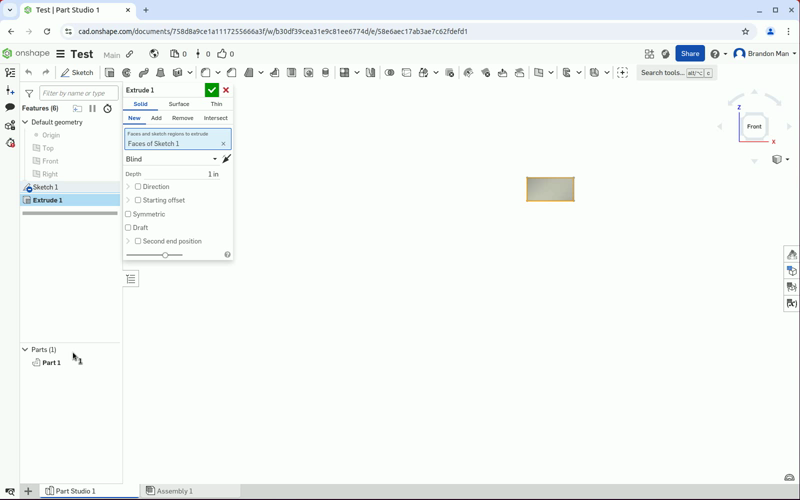
mouse_move(143, 106)
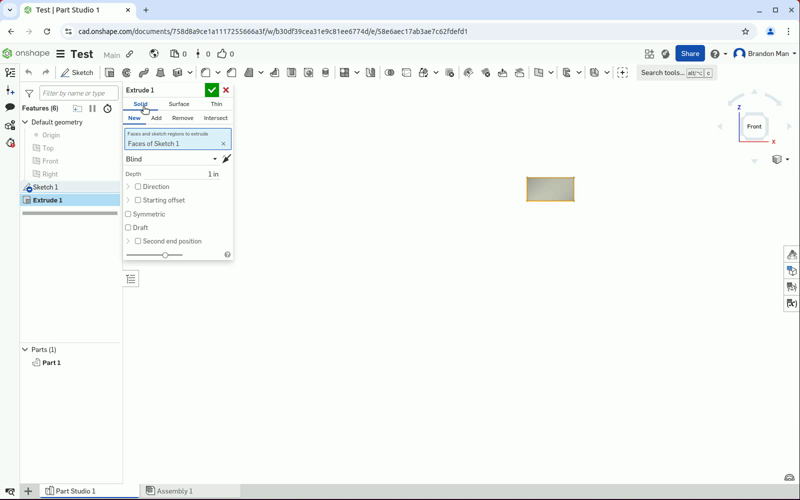
click(143, 106)
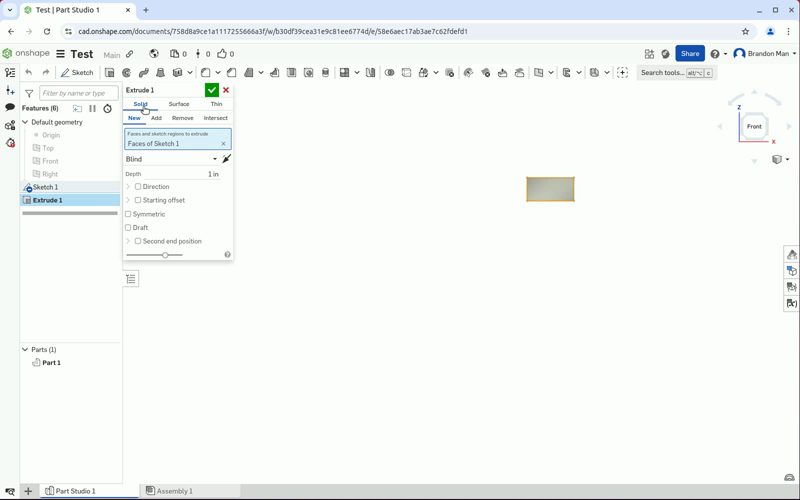
mouse_move(137, 120)
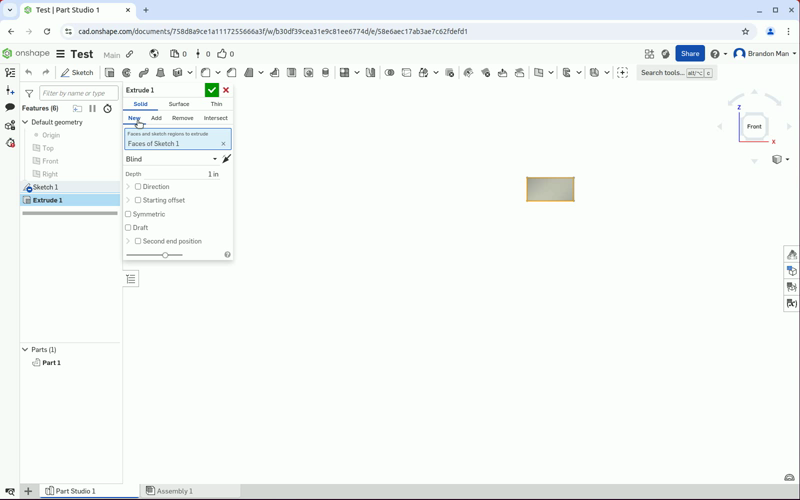
click(137, 120)
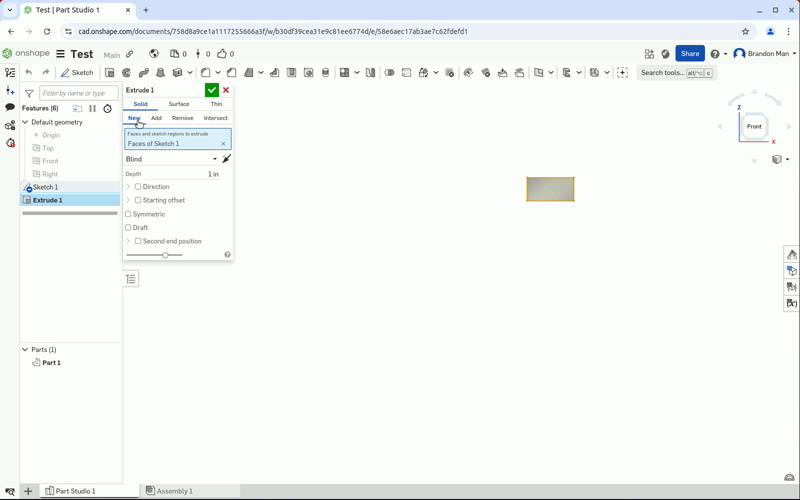
key(tab, 4)
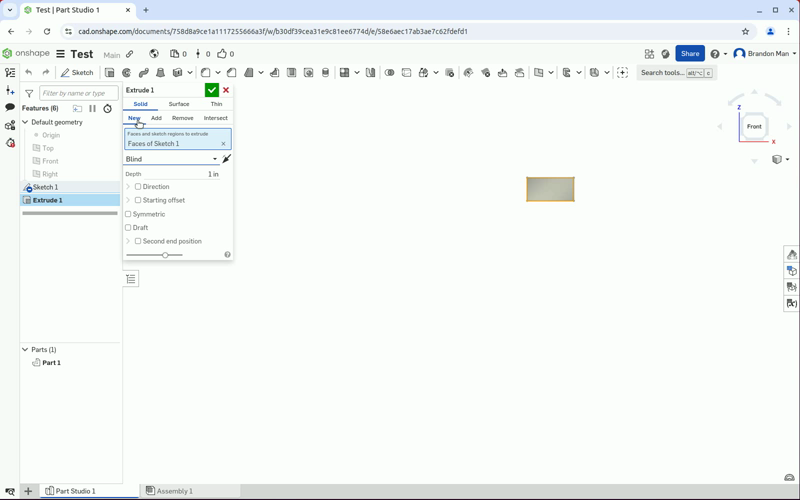
text(2.407)
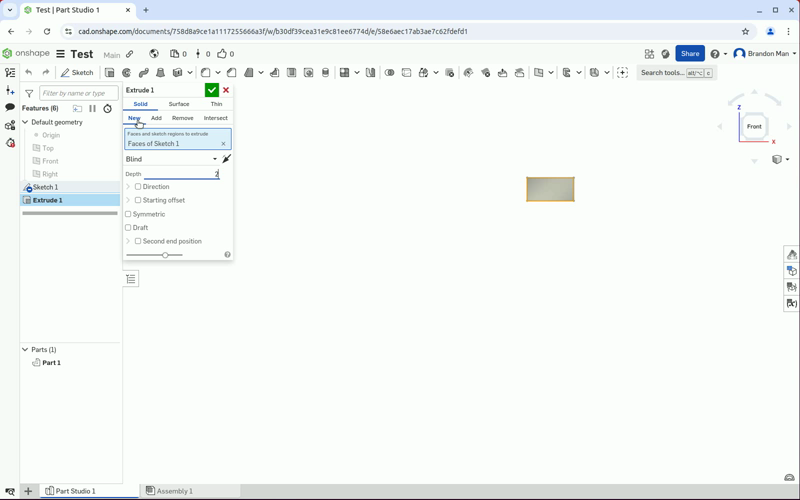
key(enter)
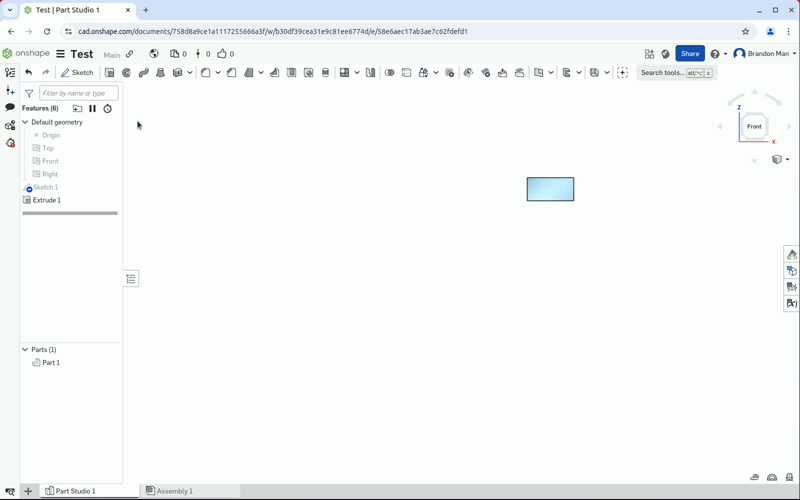
key(shift+h)
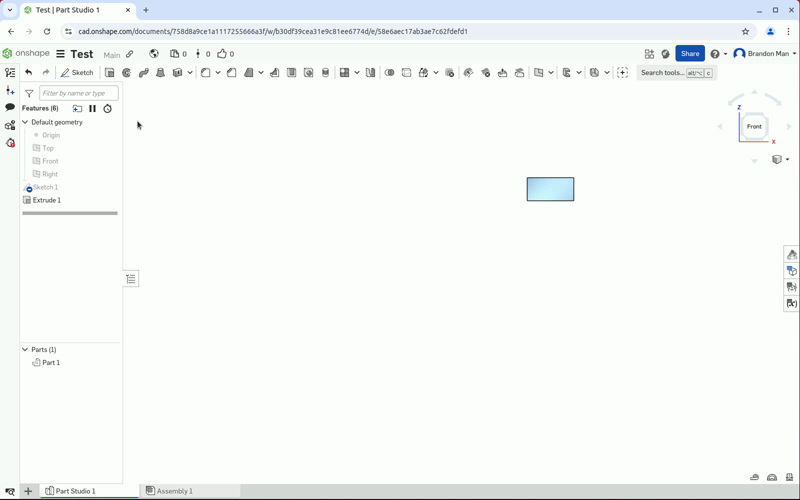
key(shift+h)
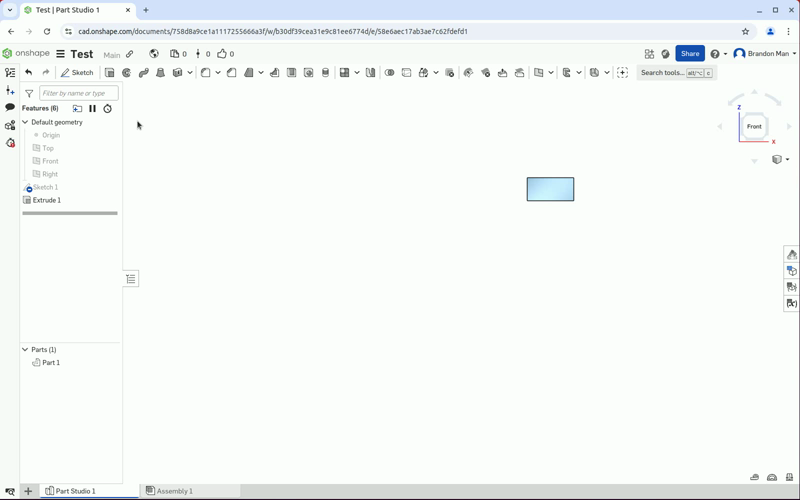
mouse_move(73, 189)
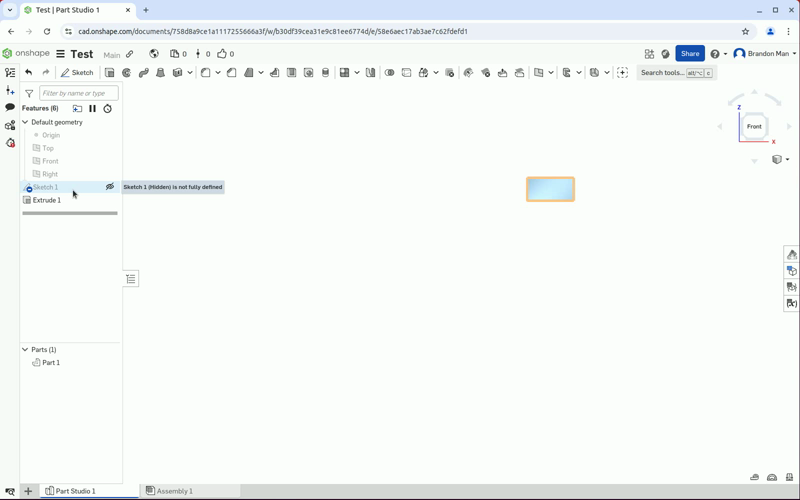
click(73, 189)
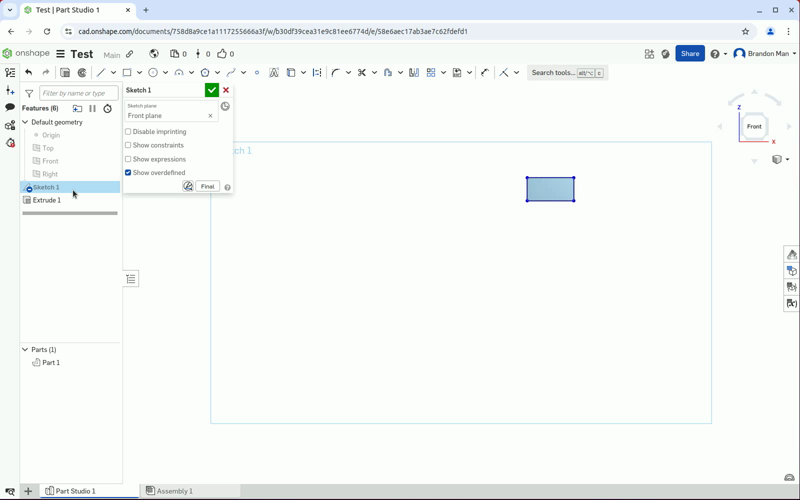
mouse_move(229, 92)
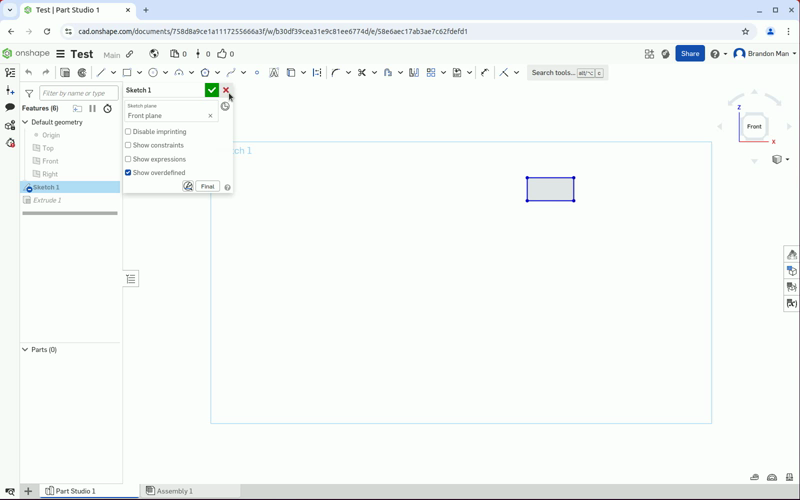
click(229, 92)
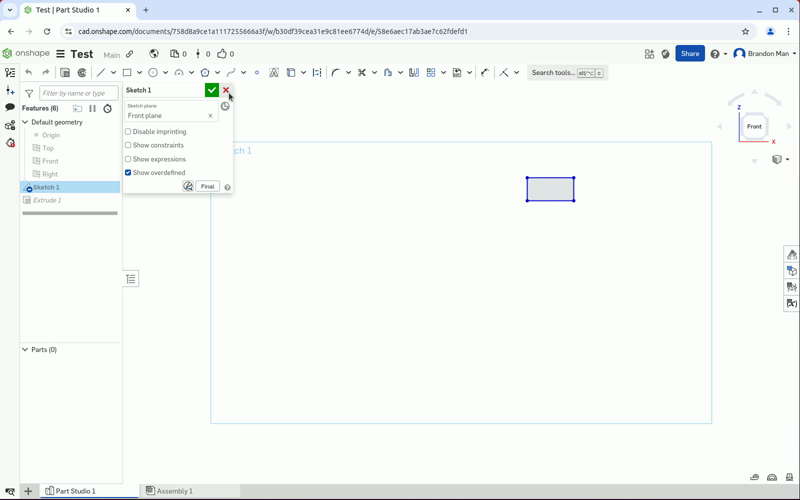
key(shift+s)
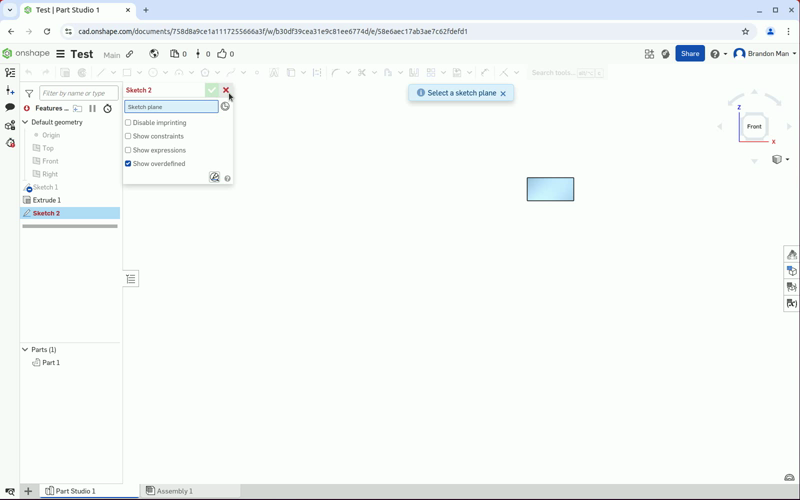
mouse_move(73, 163)
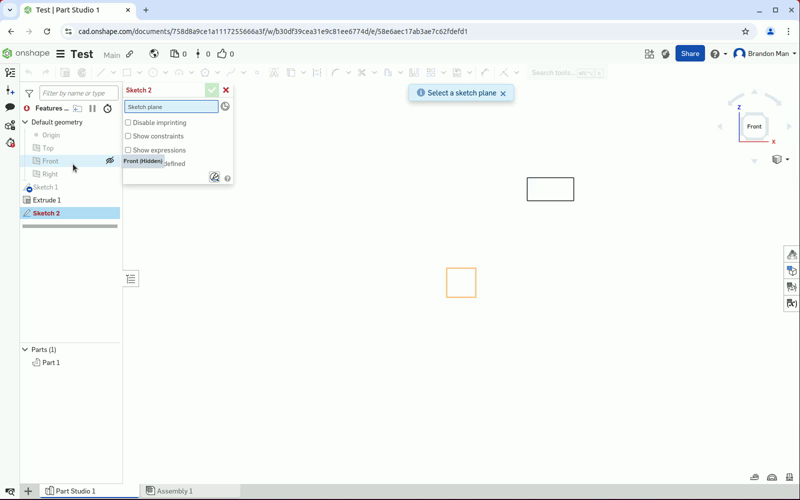
click(73, 163)
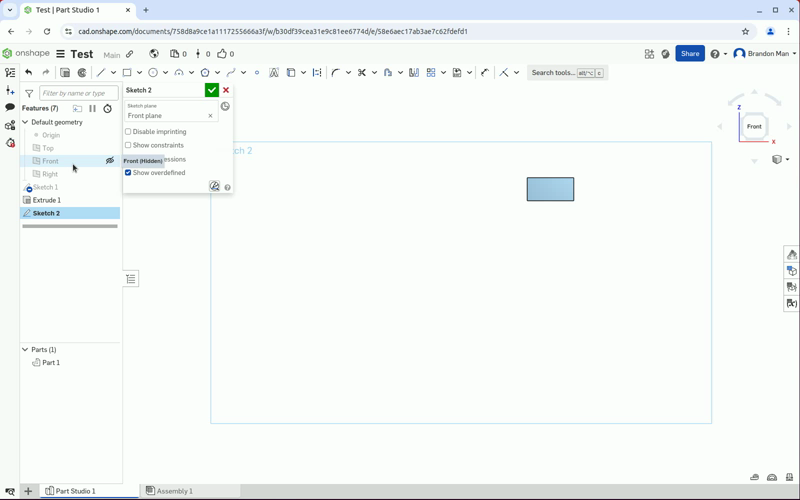
mouse_move(73, 352)
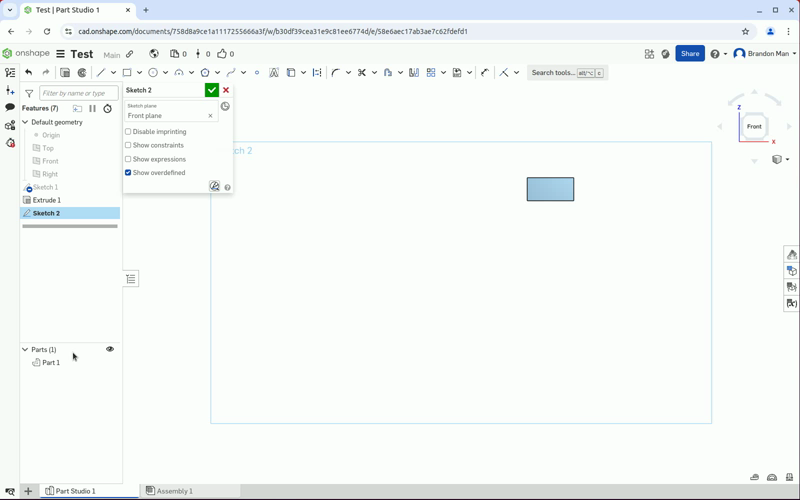
key(y)
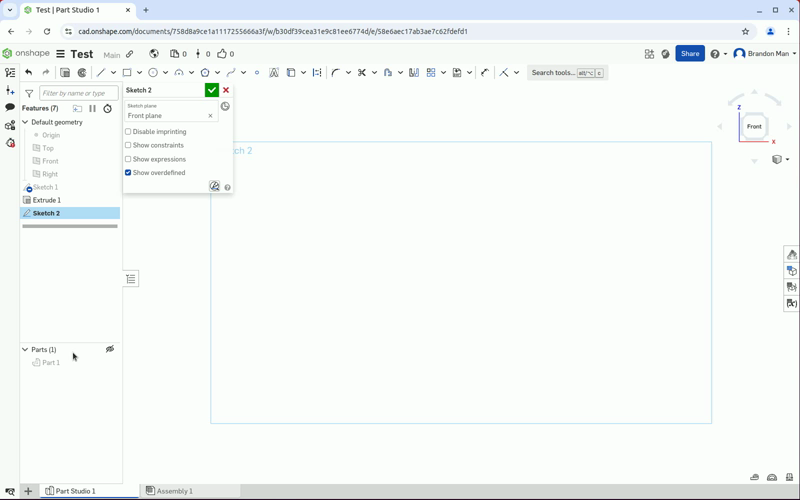
key(l)
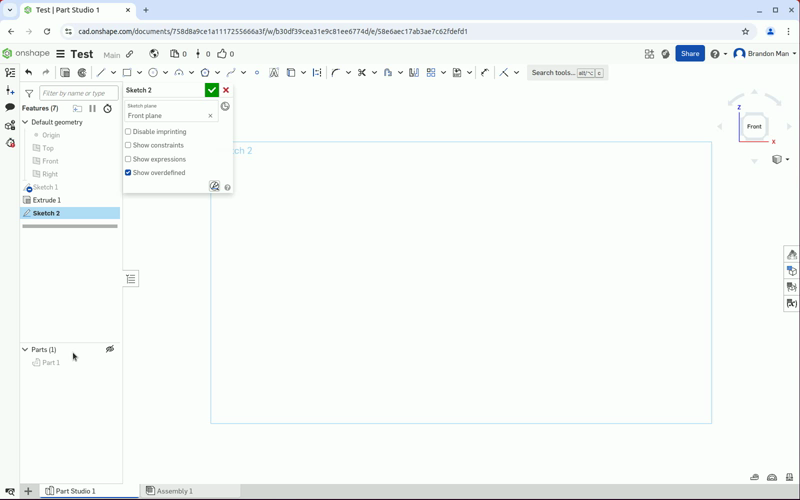
key_down(shift)
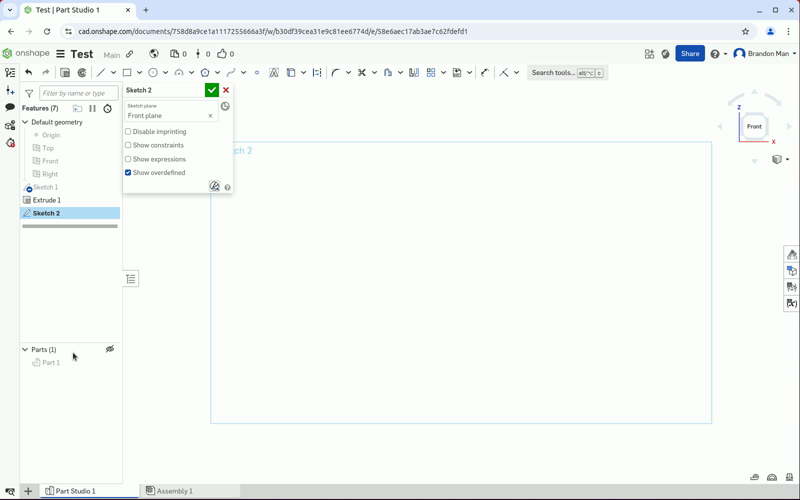
mouse_move(483, 200)
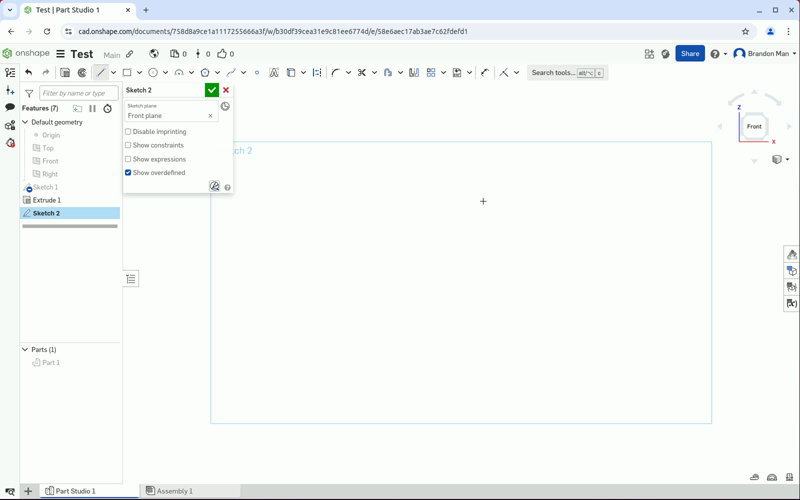
click(483, 200)
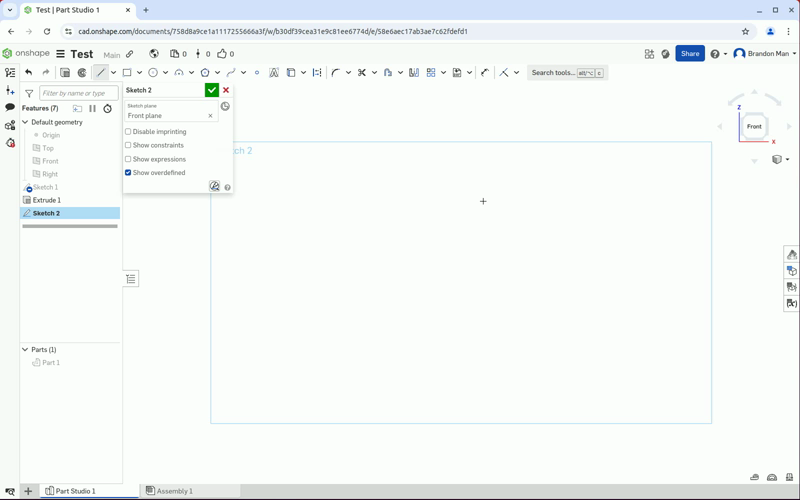
key_up(shift)
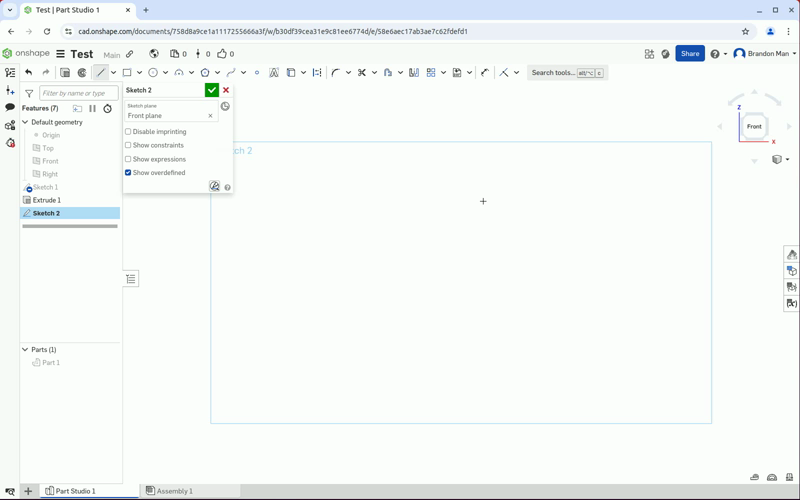
key_down(shift)
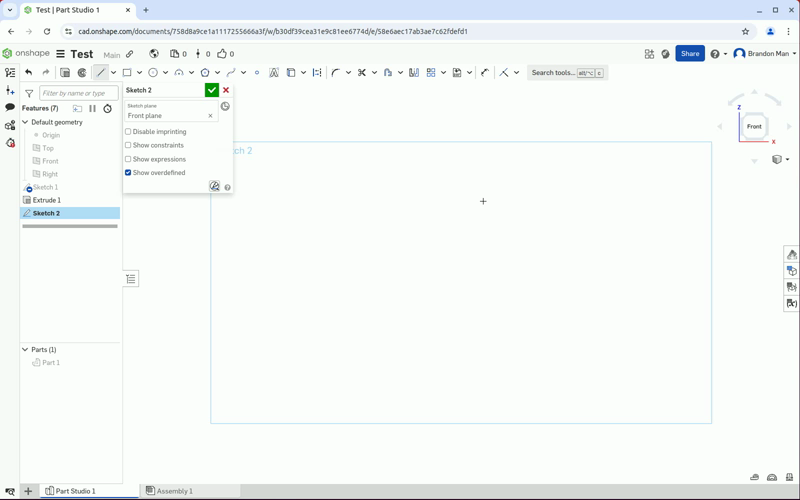
mouse_move(513, 200)
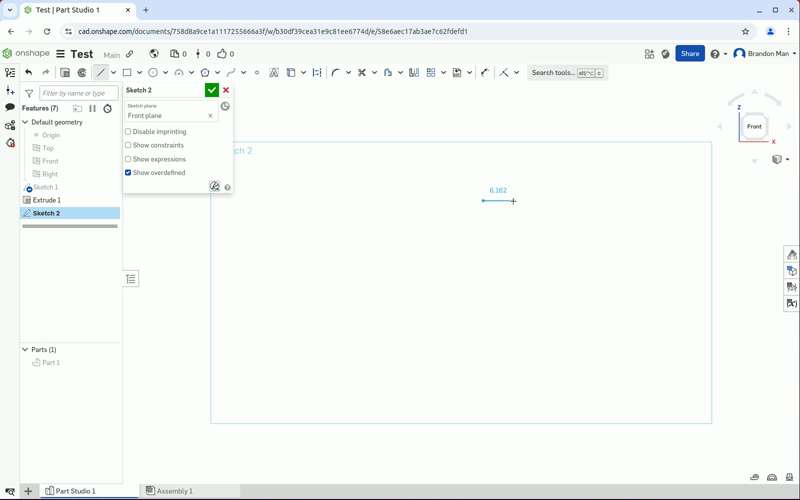
mouse_move(505, 200)
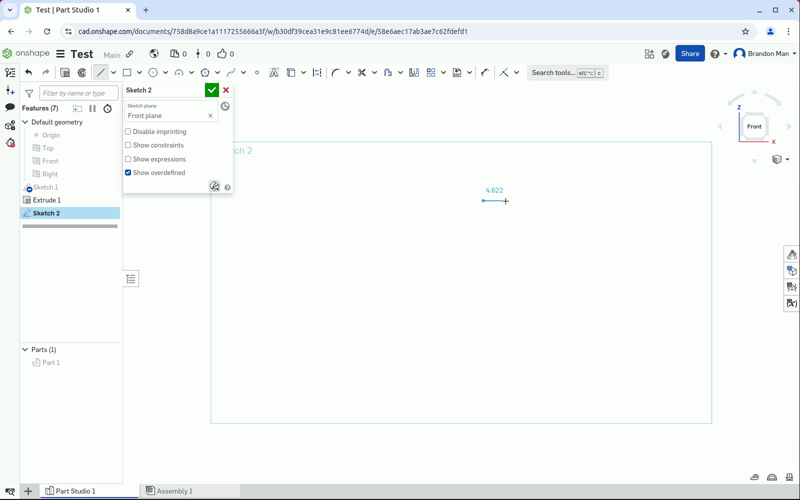
click(505, 200)
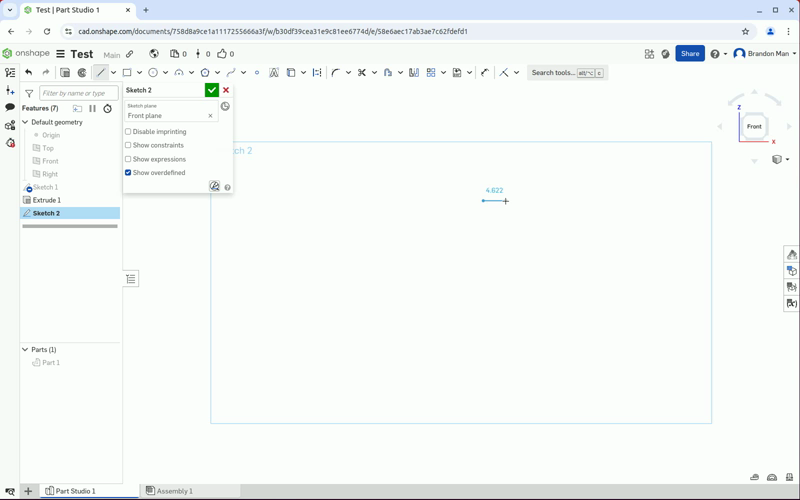
key_up(shift)
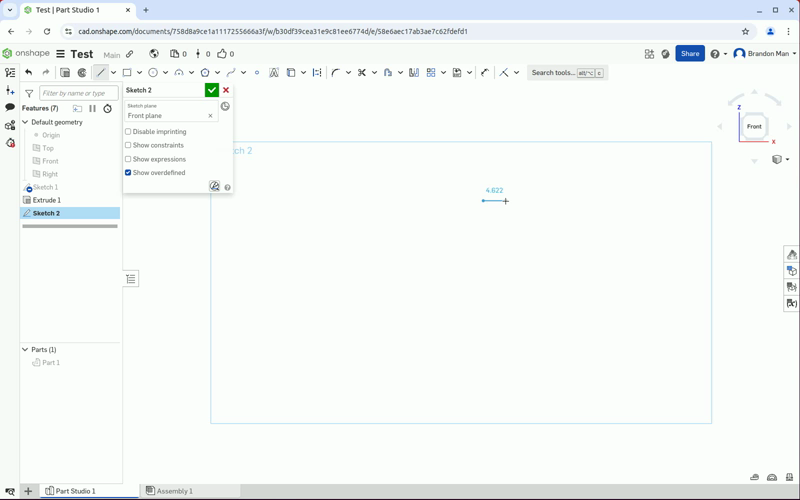
key_down(shift)
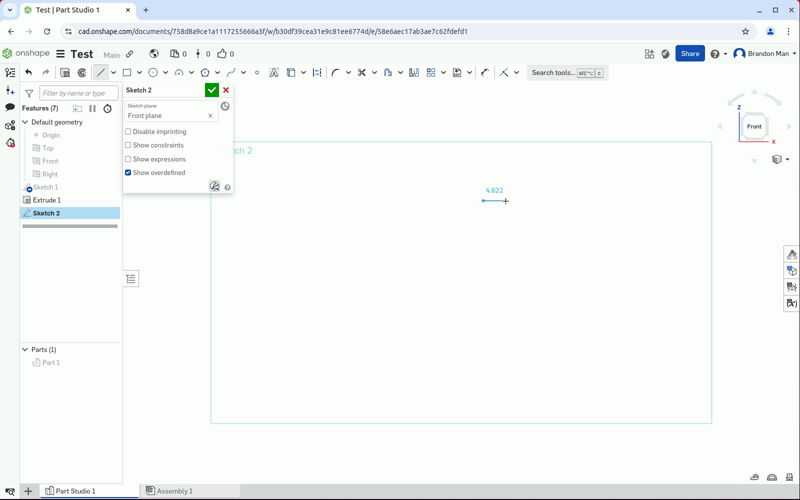
mouse_move(535, 200)
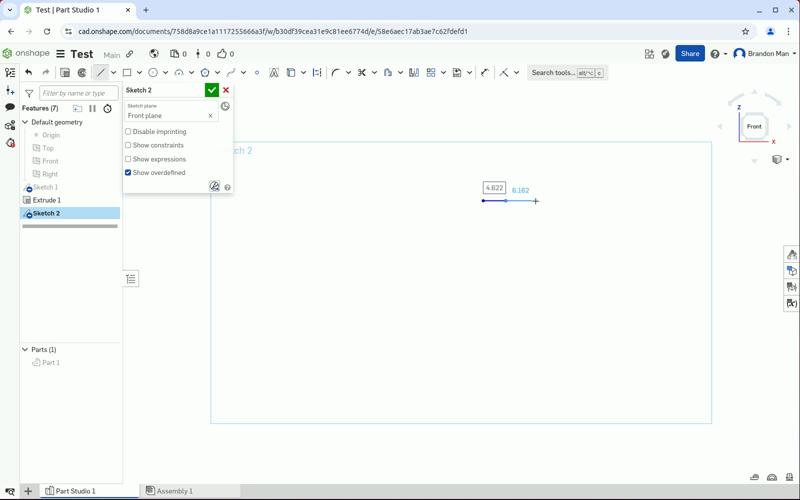
mouse_move(505, 177)
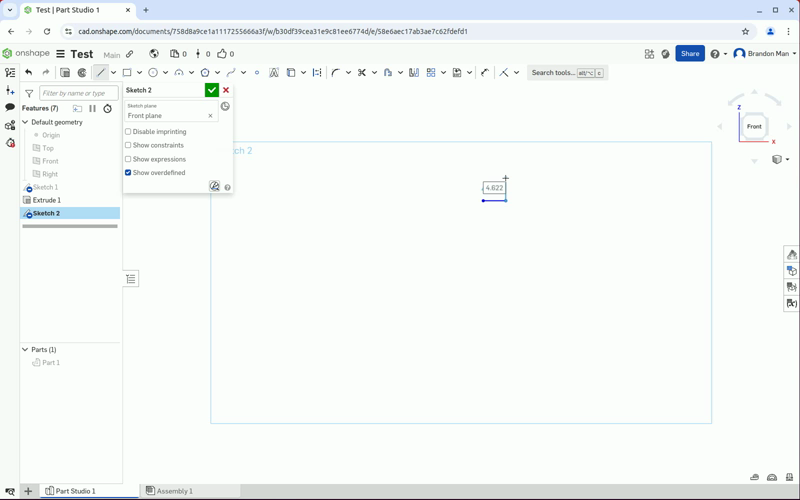
click(505, 177)
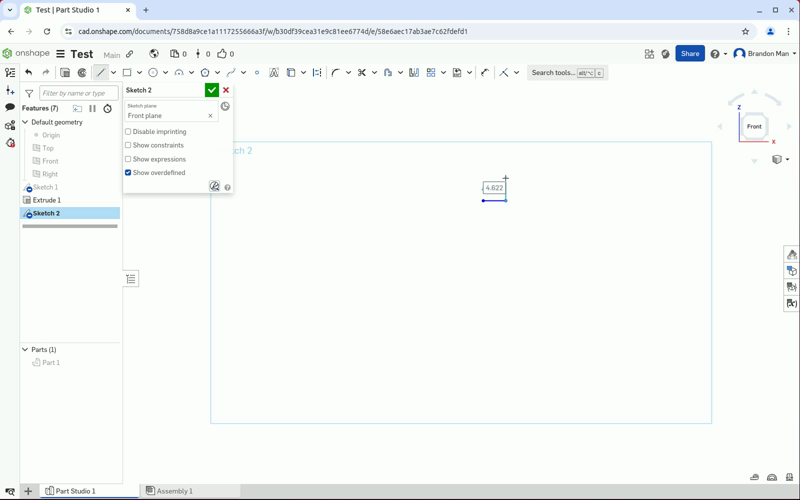
key_up(shift)
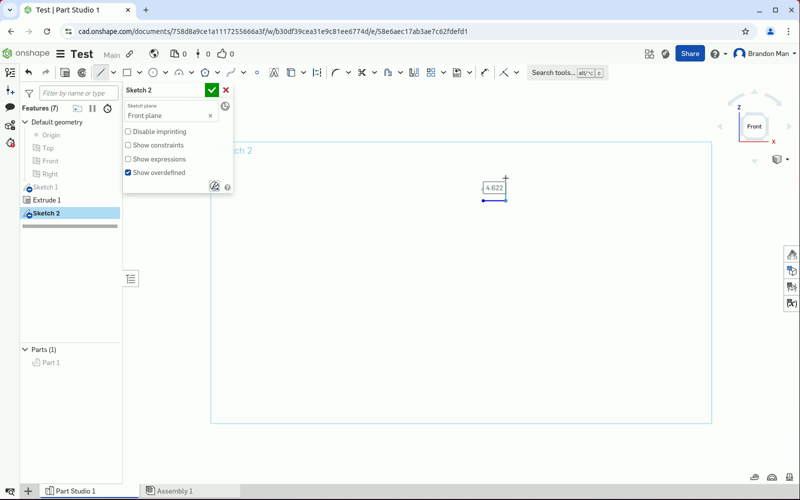
key_down(shift)
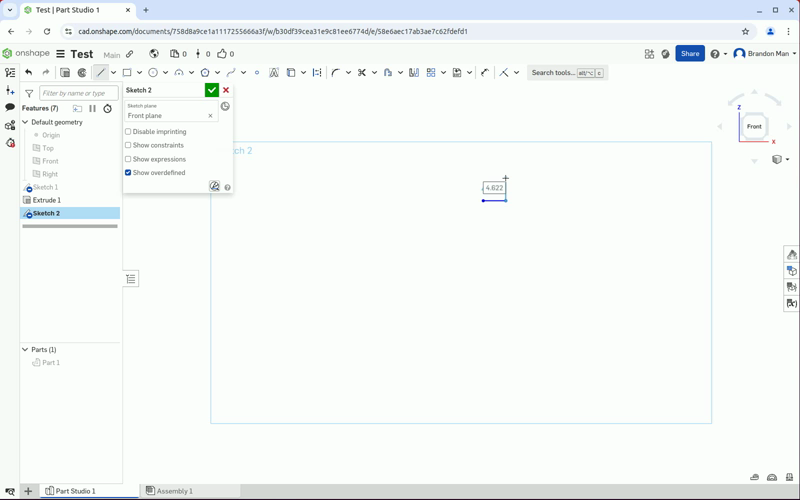
mouse_move(535, 177)
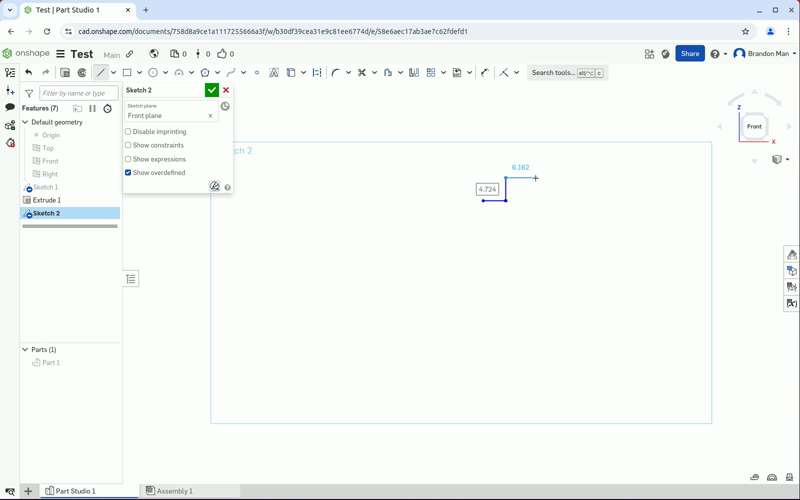
mouse_move(483, 177)
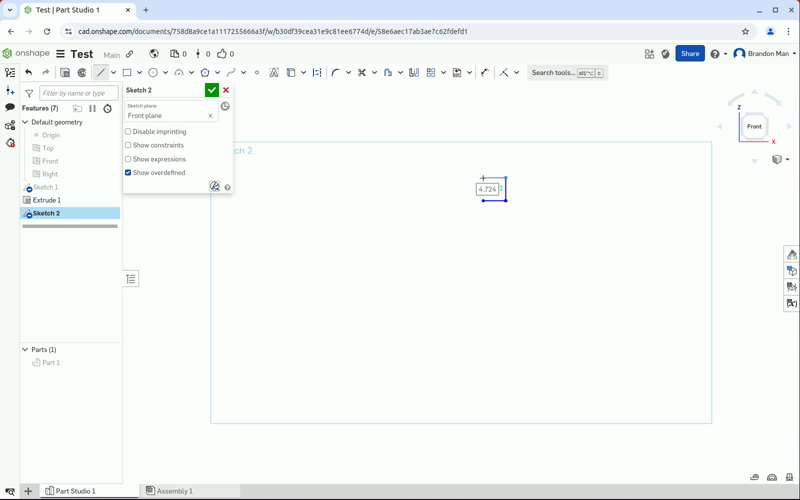
click(483, 177)
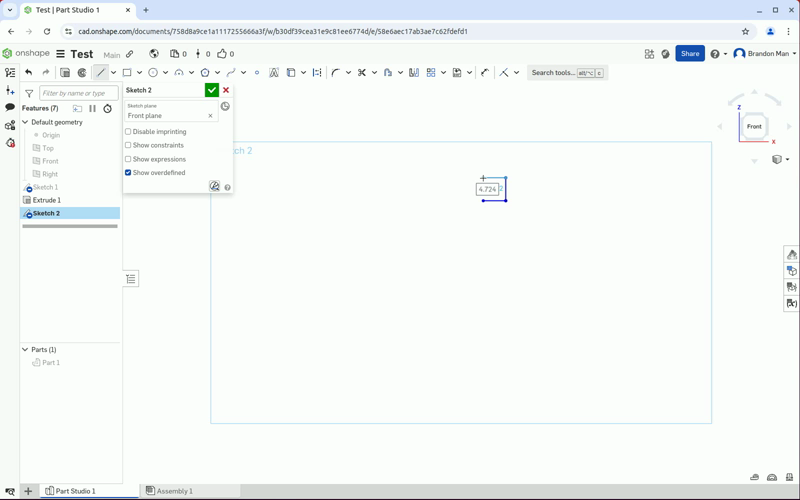
key_up(shift)
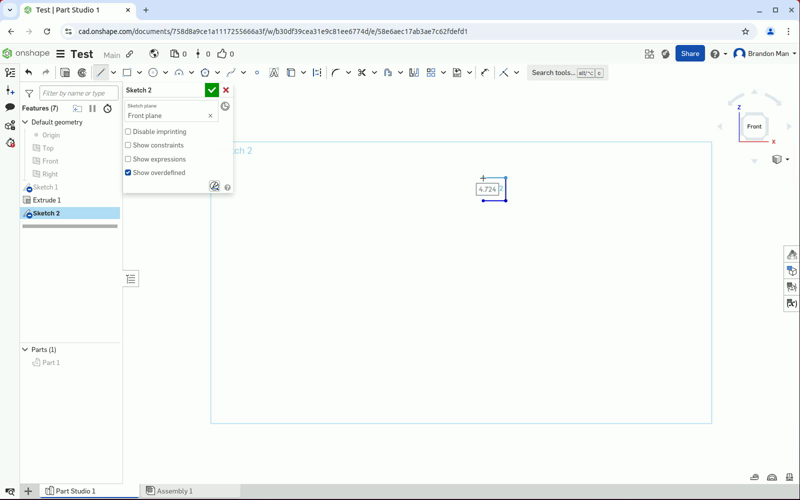
mouse_move(513, 177)
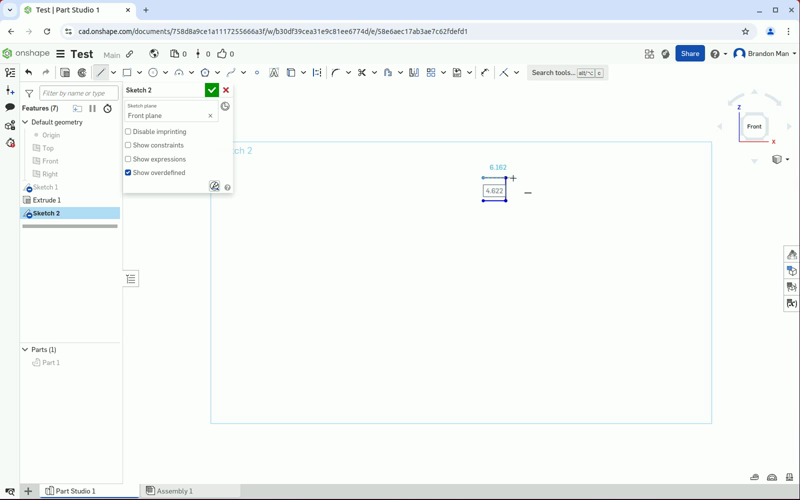
key_down(shift)
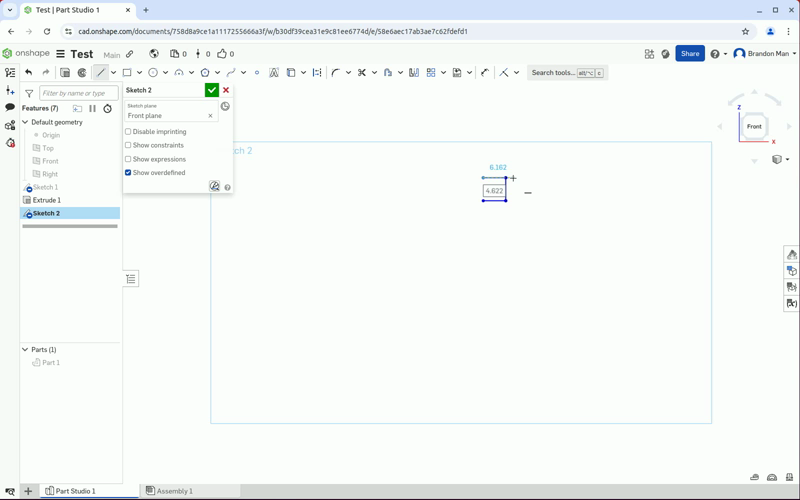
mouse_move(483, 200)
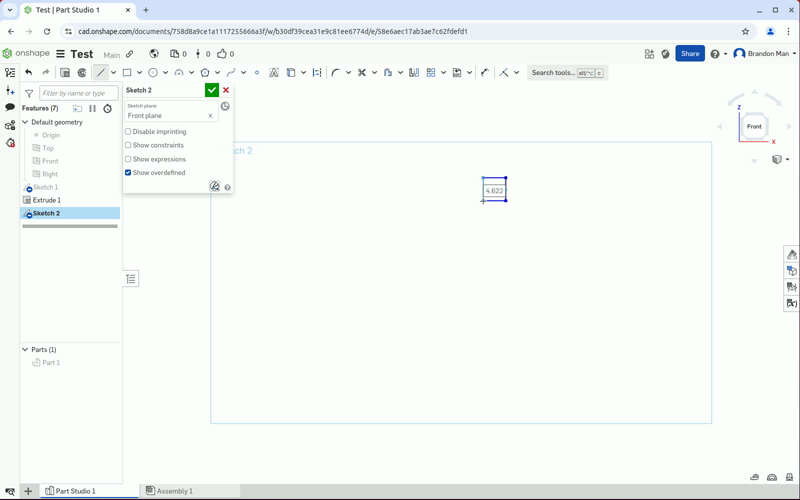
key_up(shift)
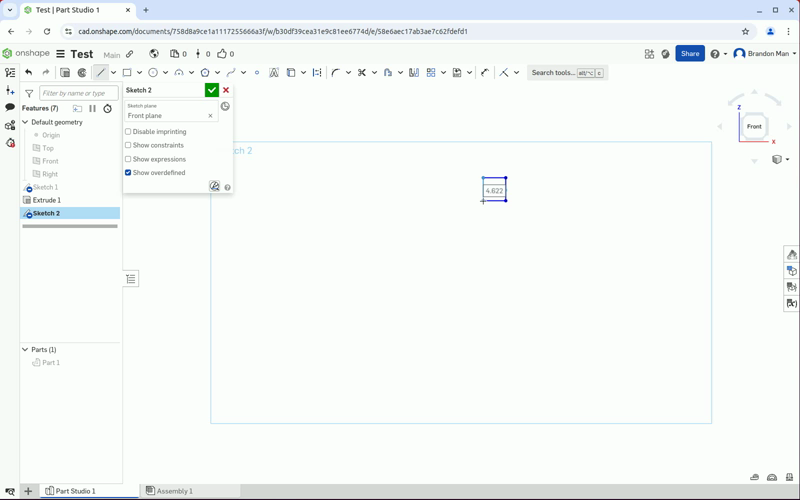
click(483, 200)
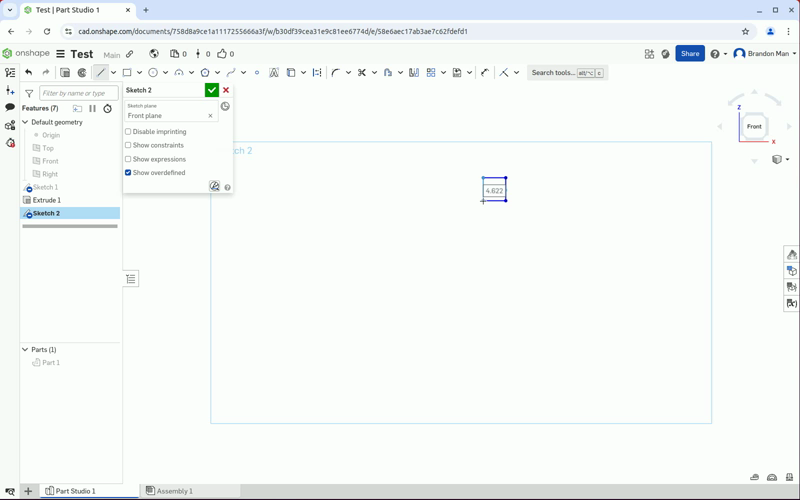
key(esc)
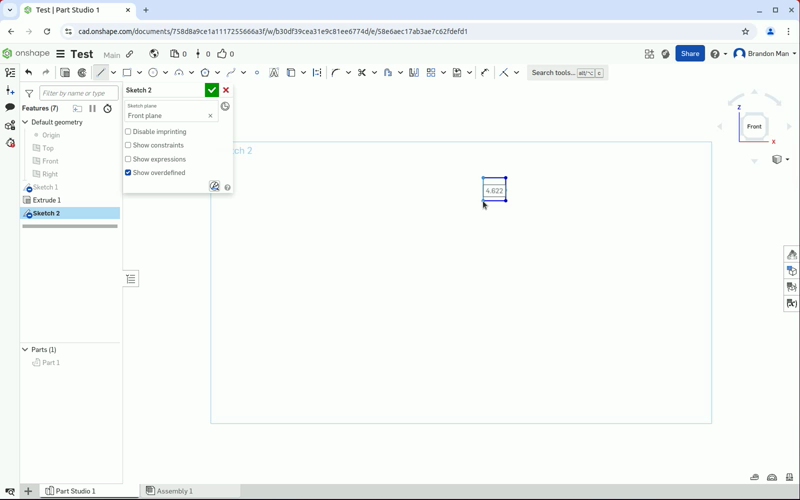
mouse_move(499, 186)
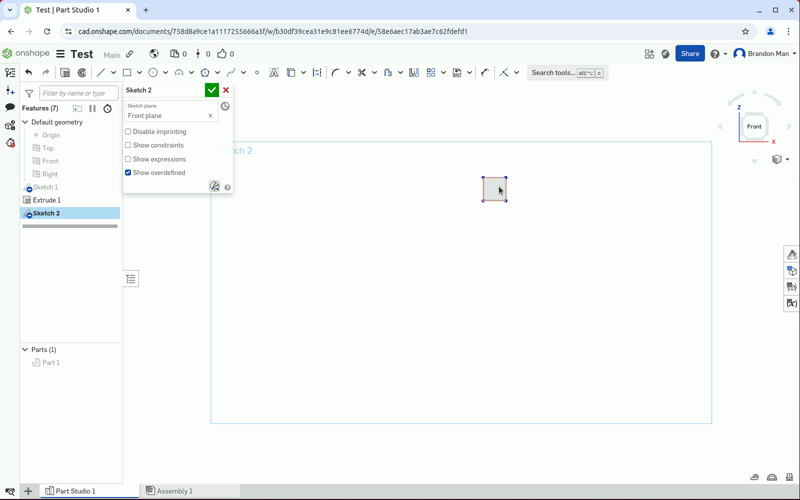
scroll(6)
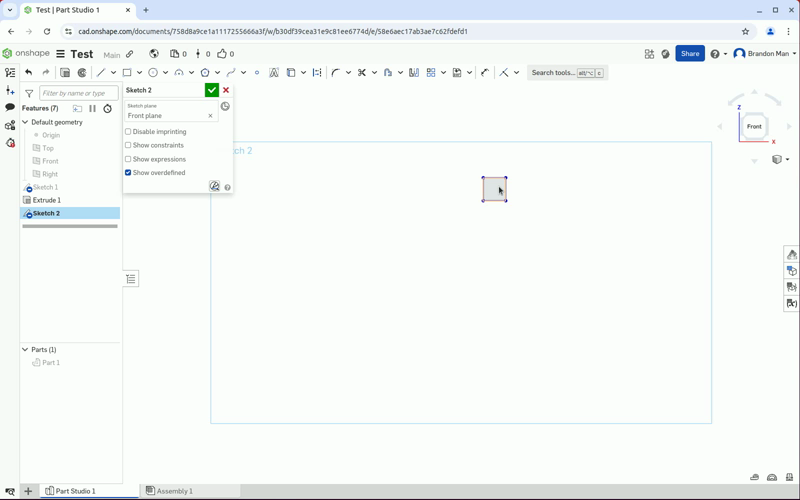
scroll(6)
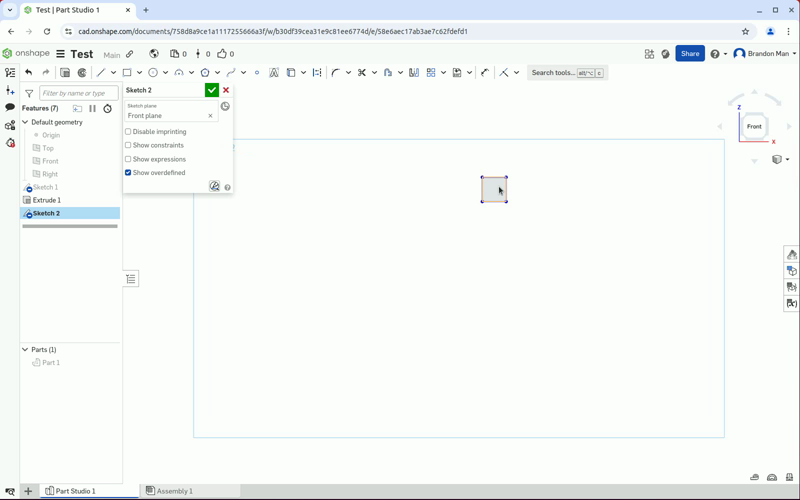
scroll(6)
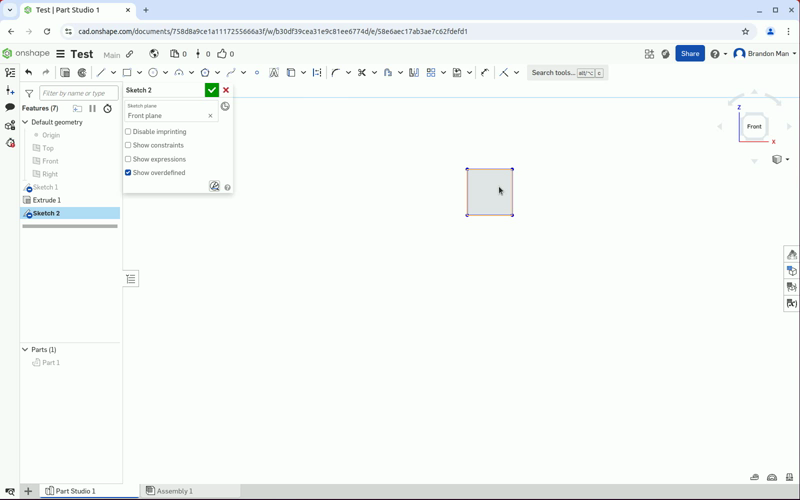
scroll(6)
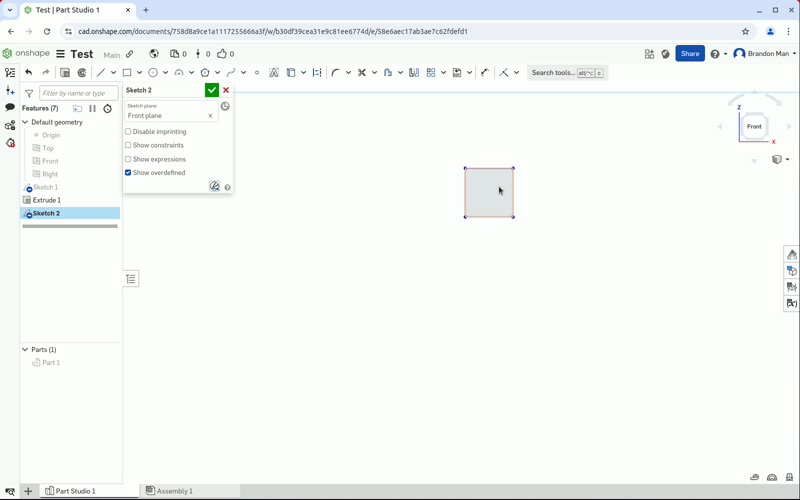
scroll(6)
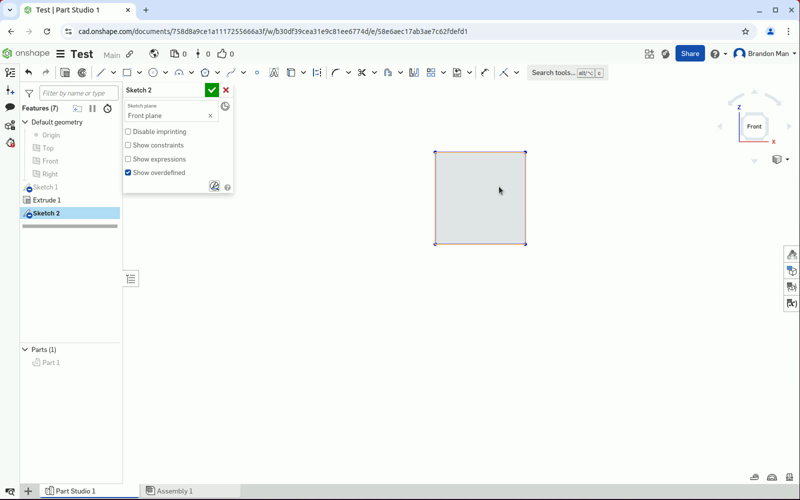
scroll(6)
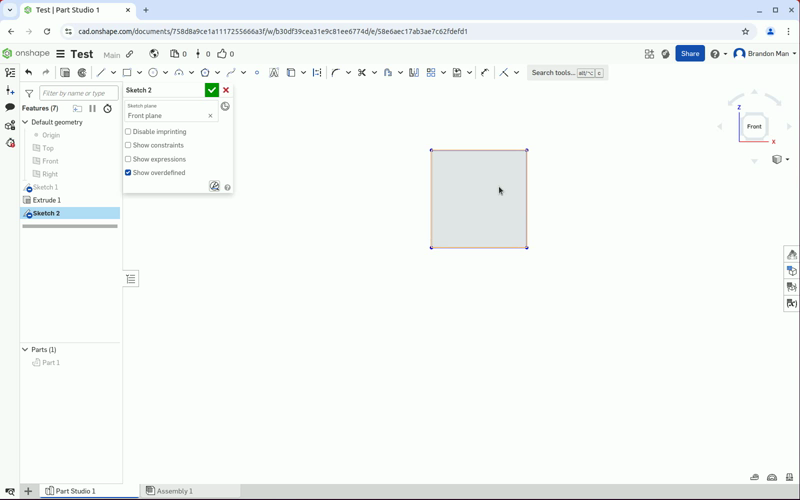
scroll(6)
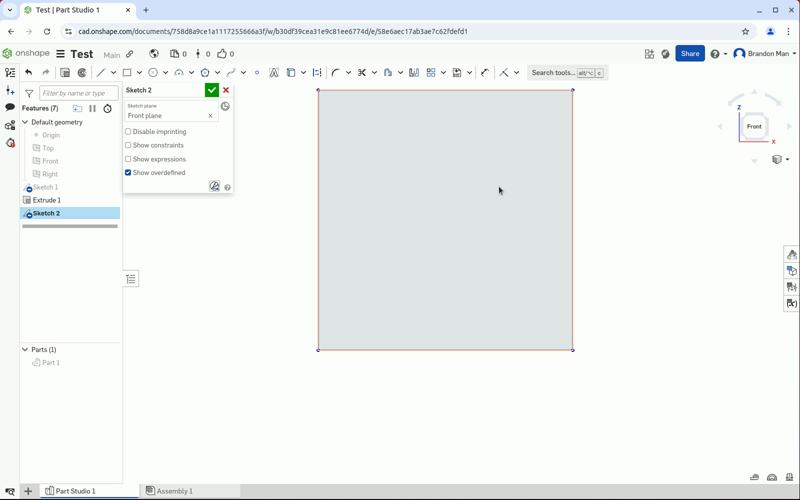
click(499, 186)
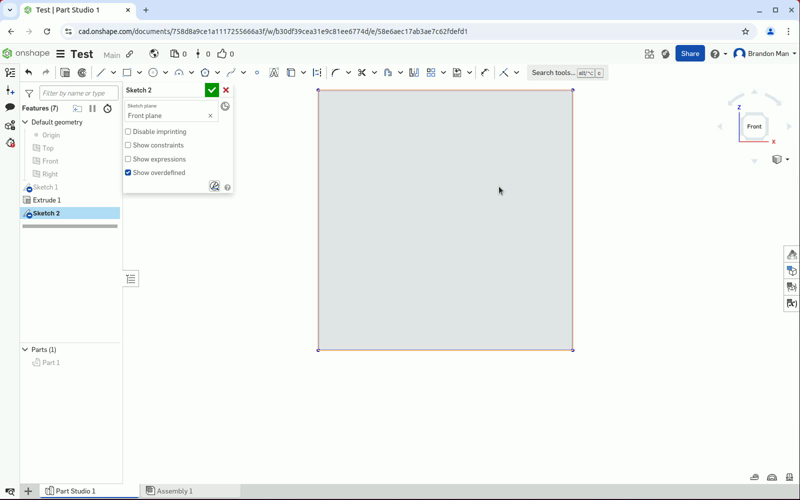
scroll(-6)
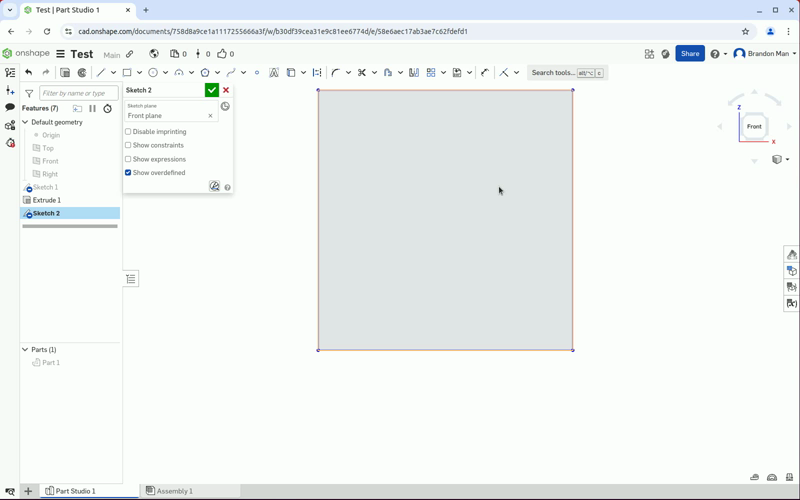
scroll(-6)
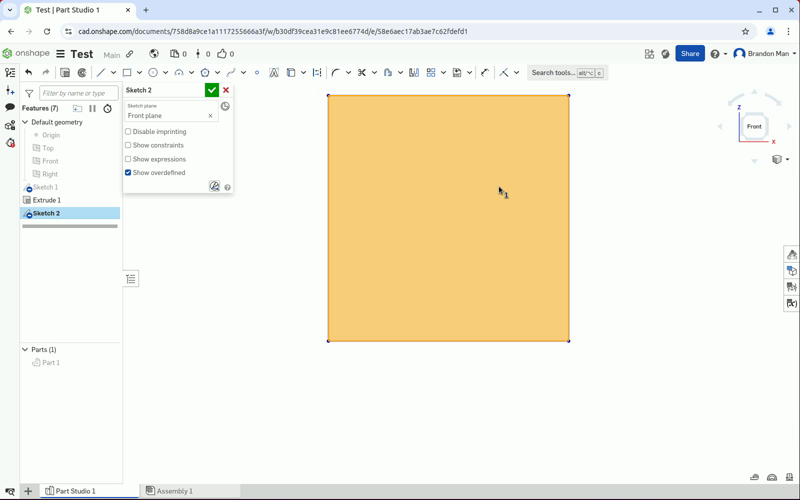
scroll(-6)
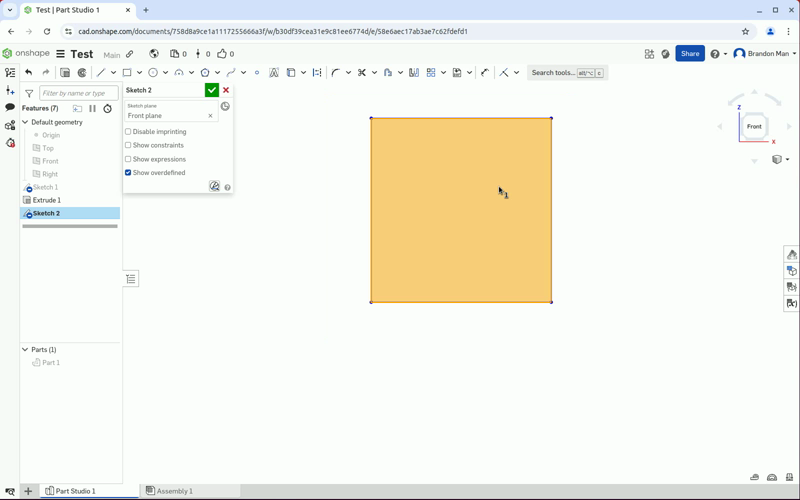
scroll(-6)
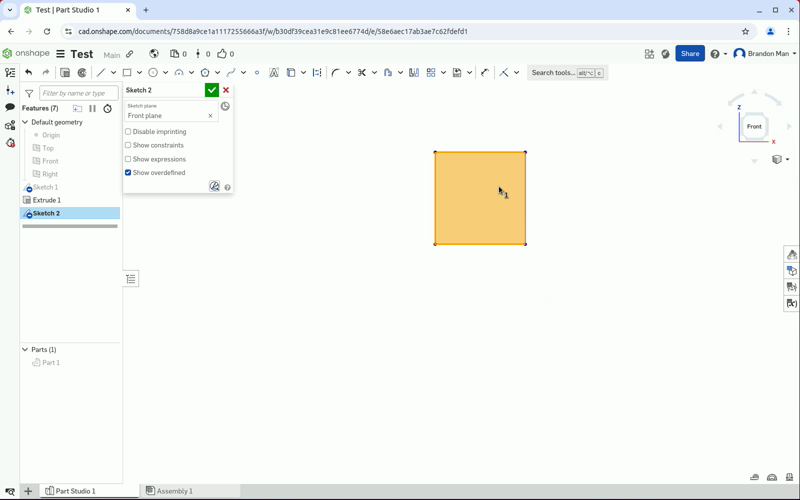
scroll(-6)
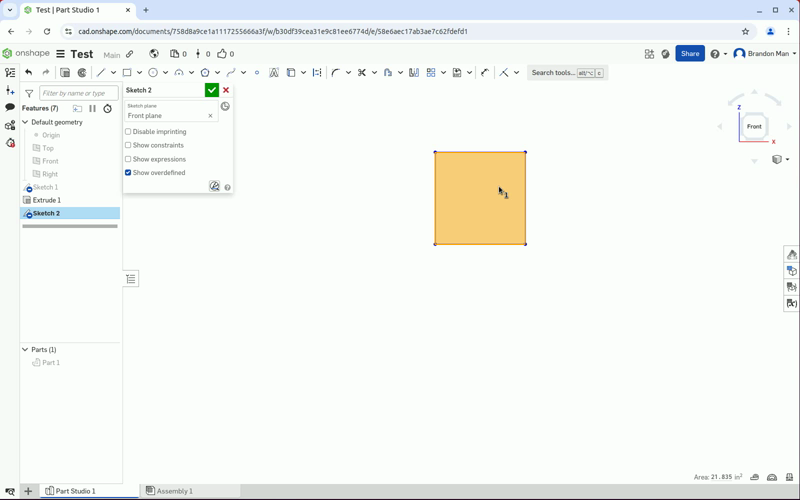
scroll(-6)
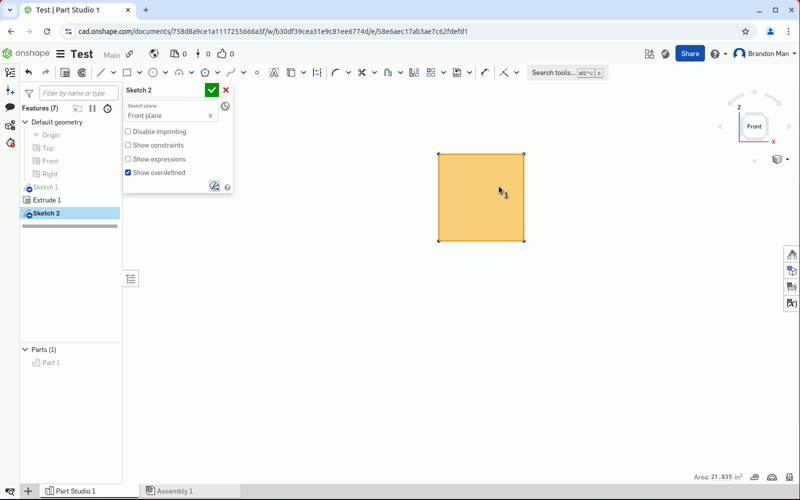
scroll(-6)
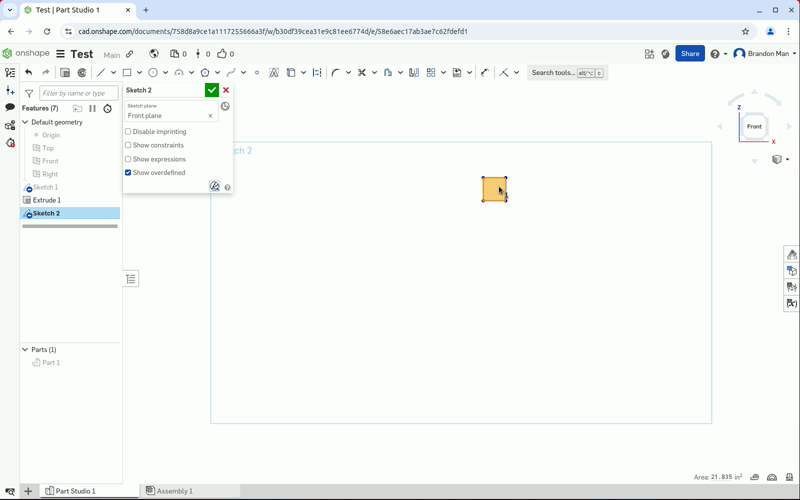
mouse_move(73, 352)
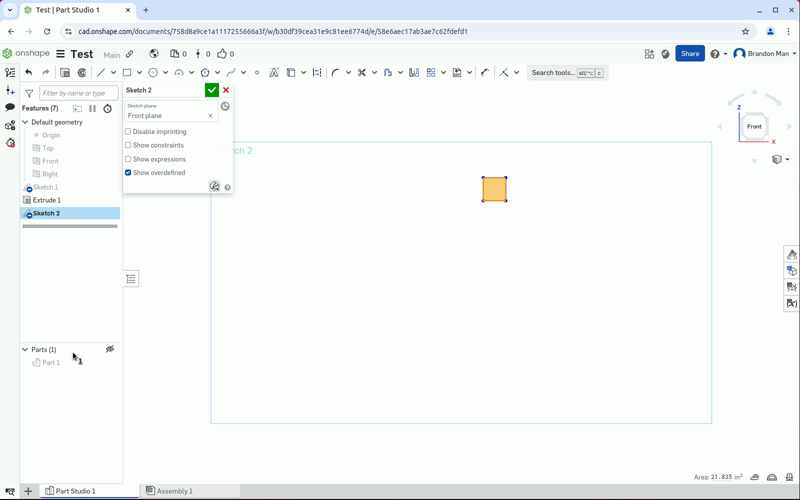
key(shift+y)
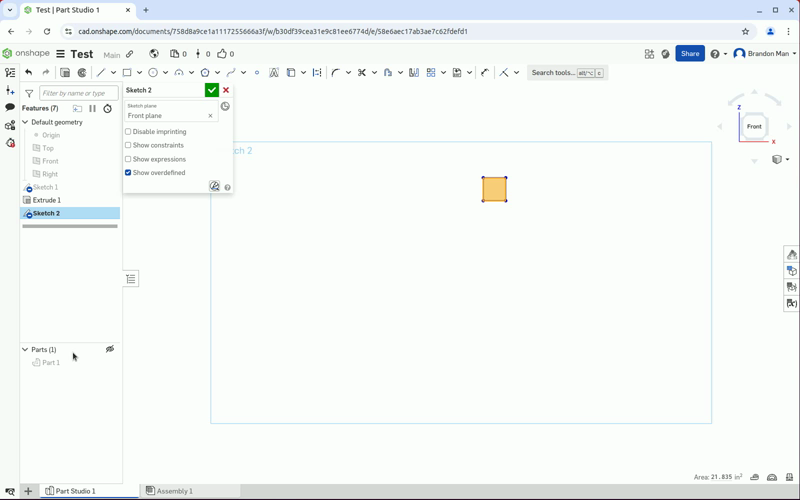
key(shift+e)
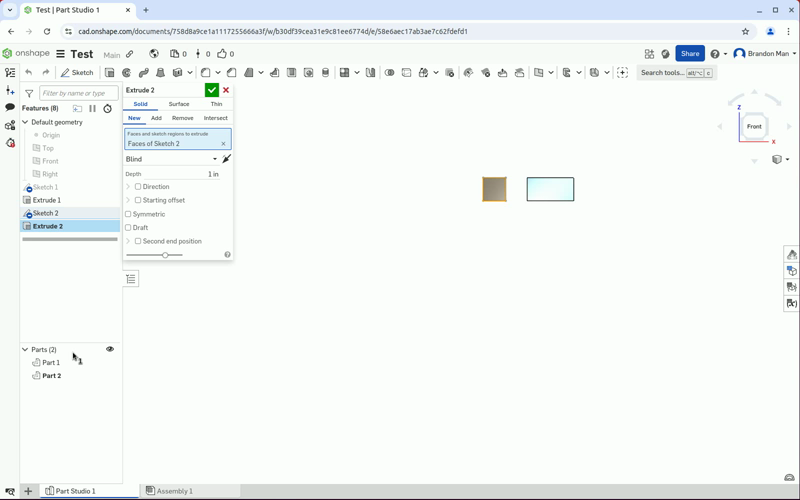
mouse_move(143, 106)
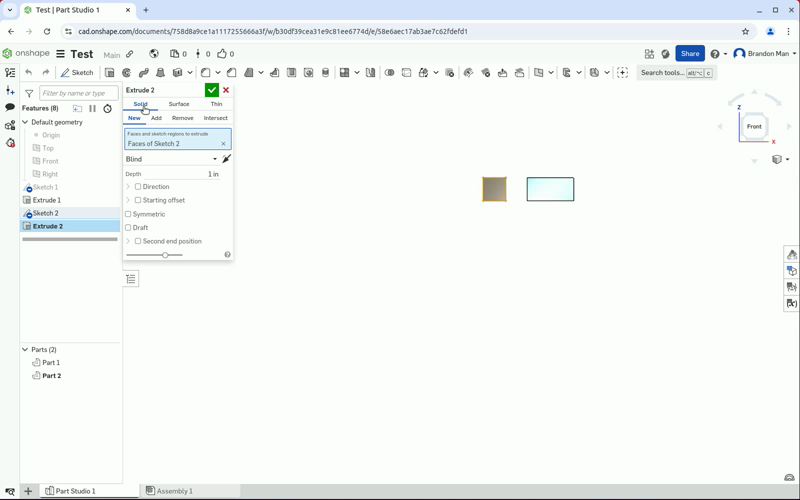
click(143, 106)
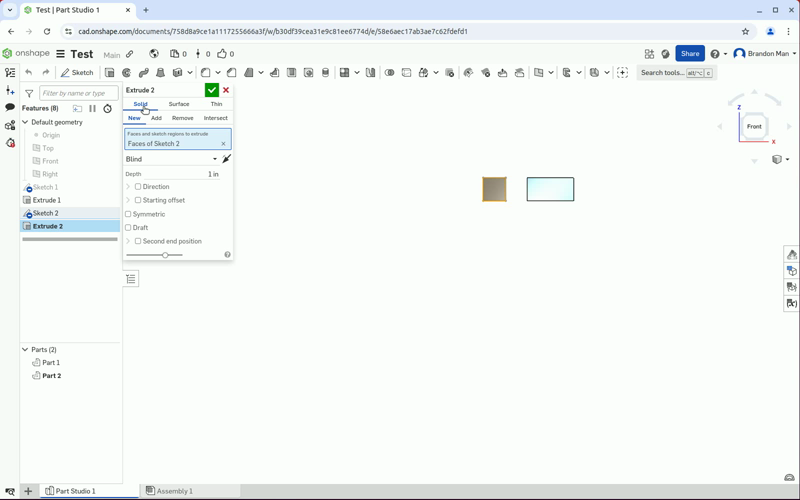
mouse_move(137, 120)
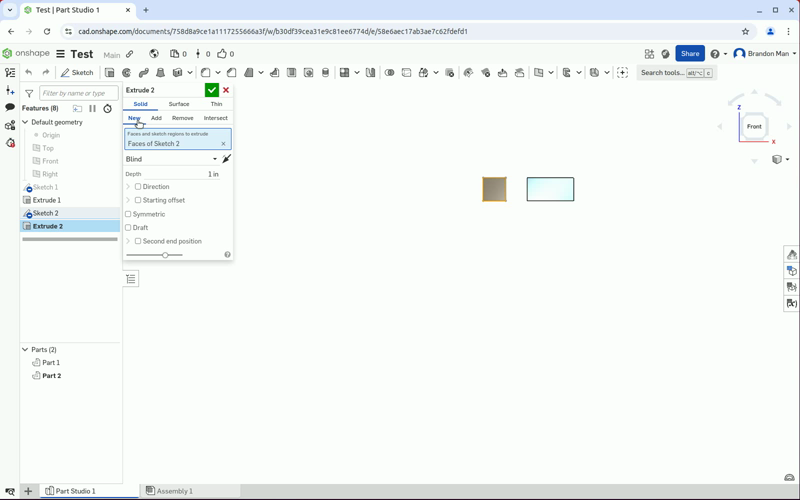
click(137, 120)
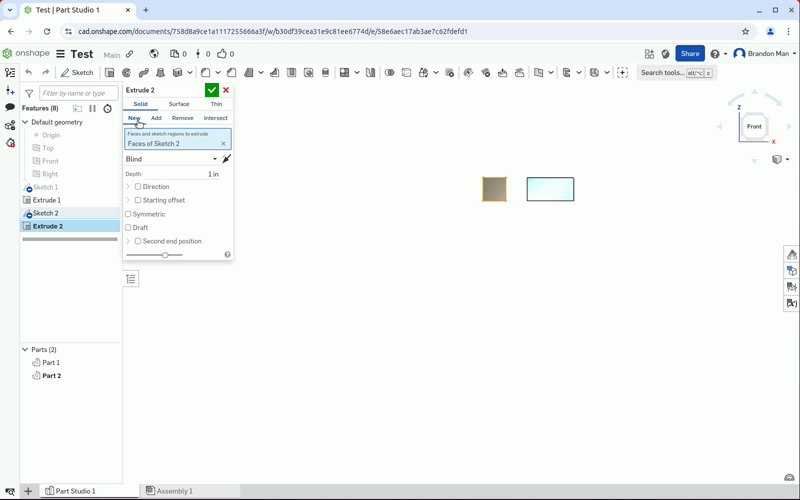
key(tab, 4)
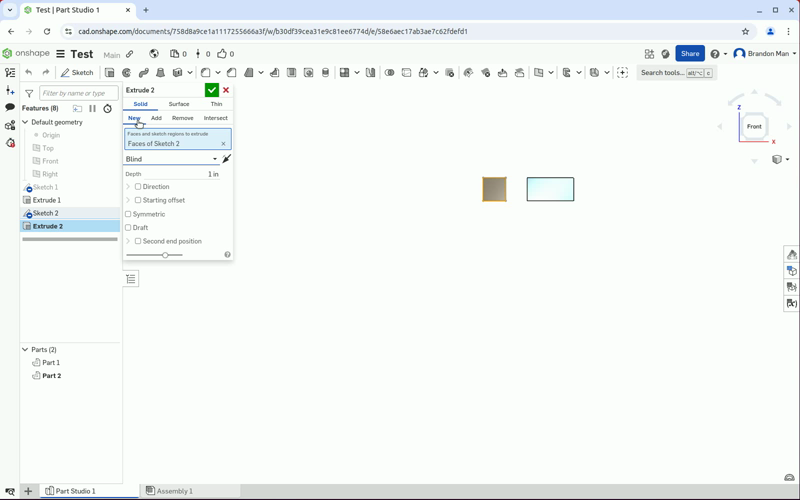
text(2.407)
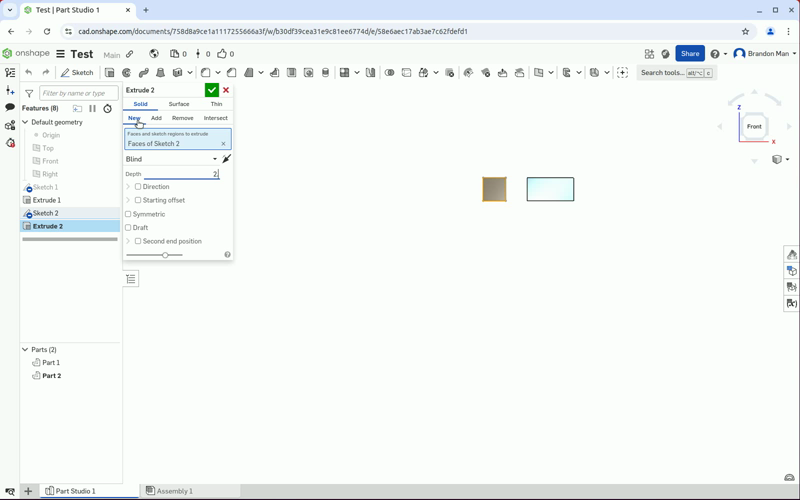
key(enter)
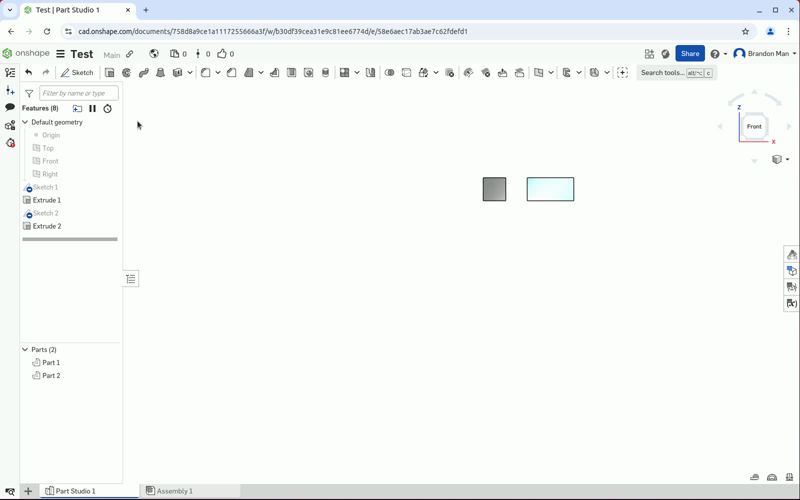
key(shift+h)
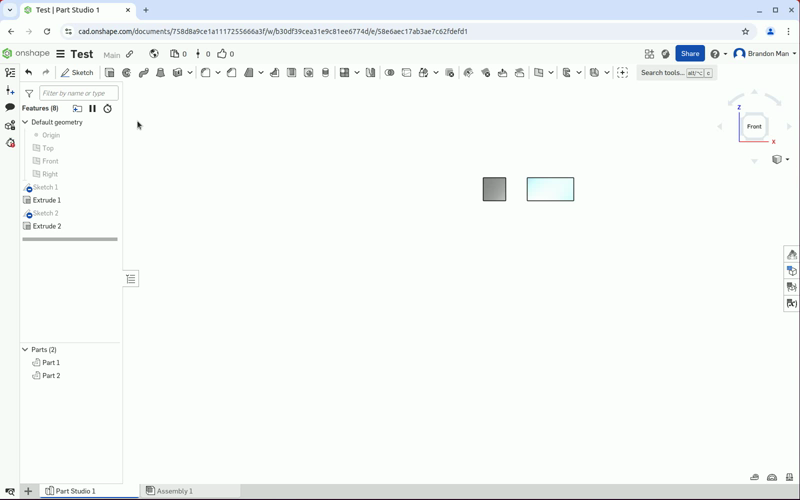
key(shift+h)
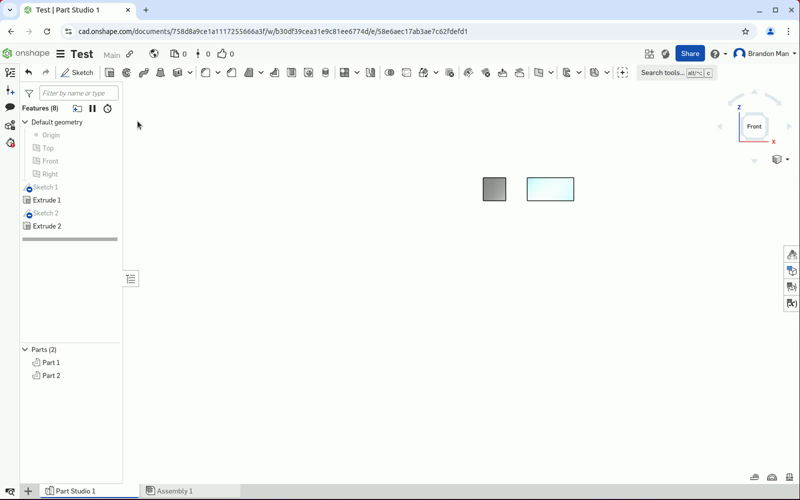
mouse_move(73, 189)
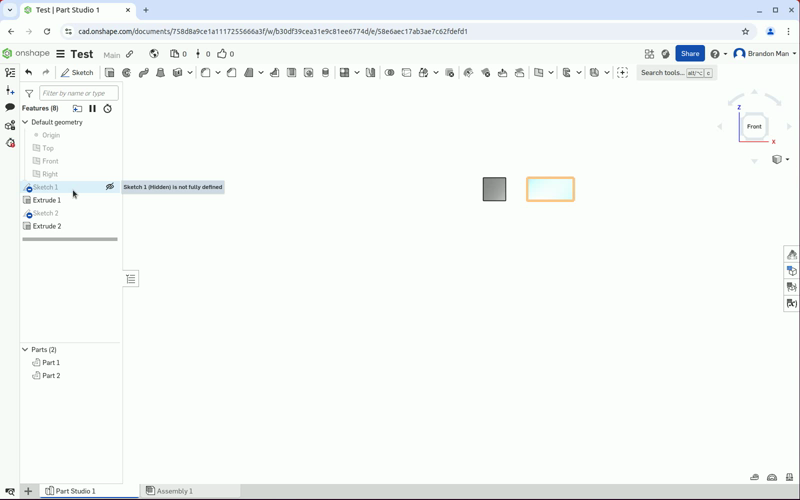
click(73, 189)
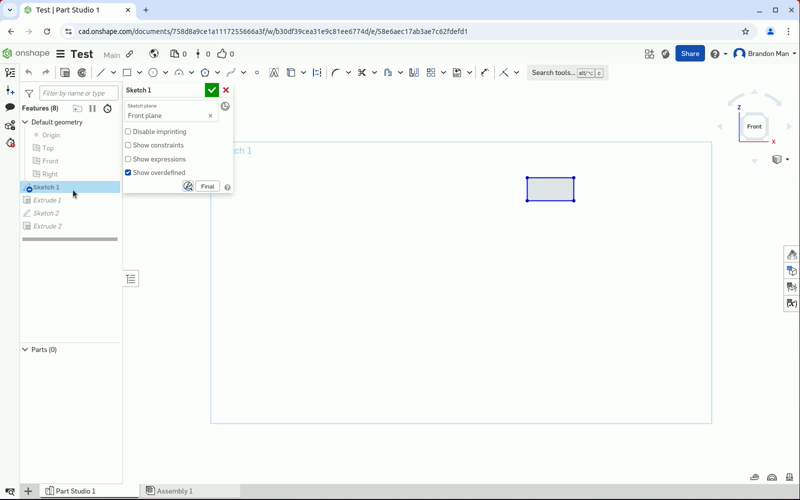
mouse_move(229, 92)
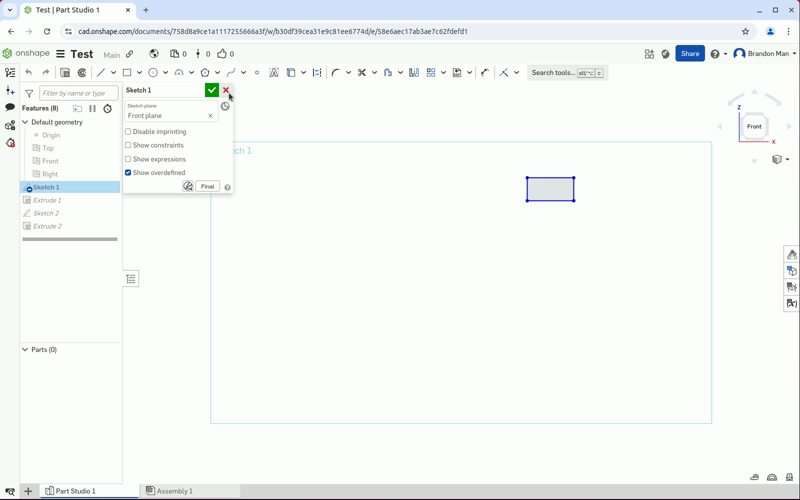
click(229, 92)
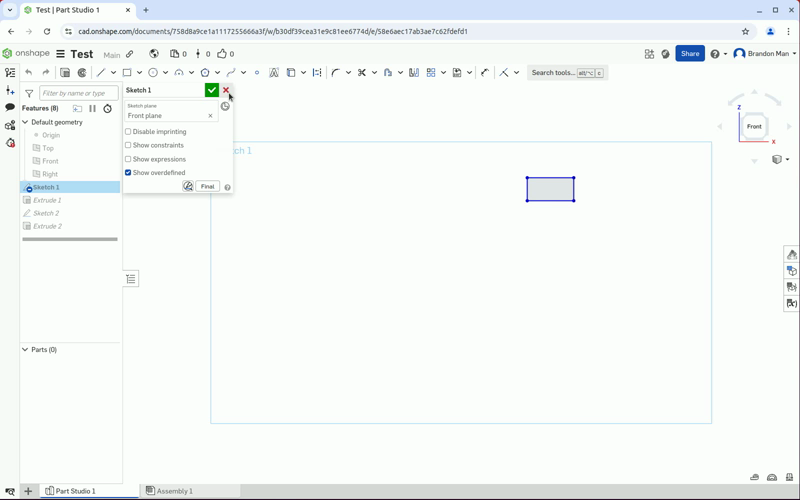
key(shift+s)
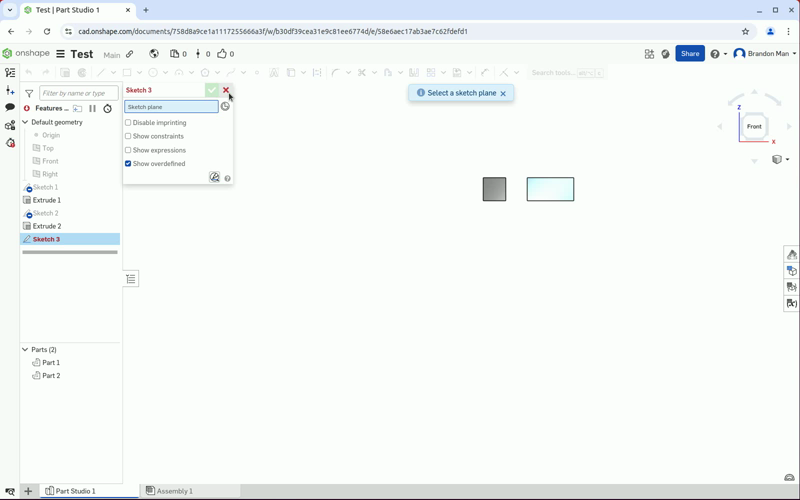
mouse_move(73, 163)
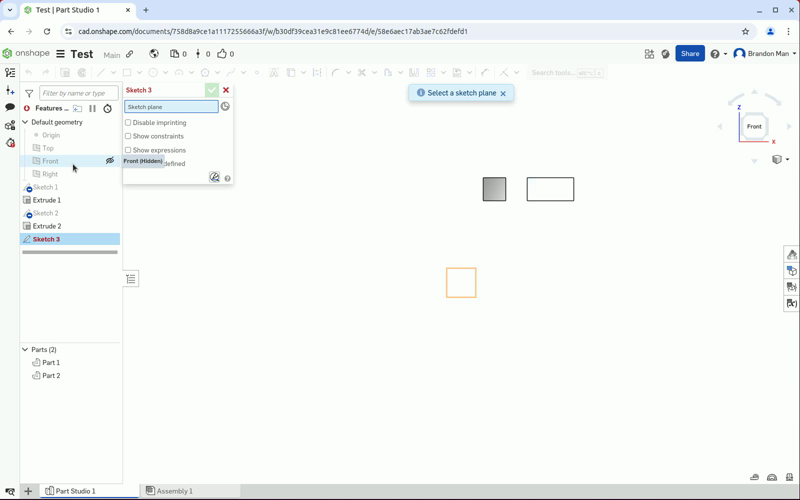
click(73, 163)
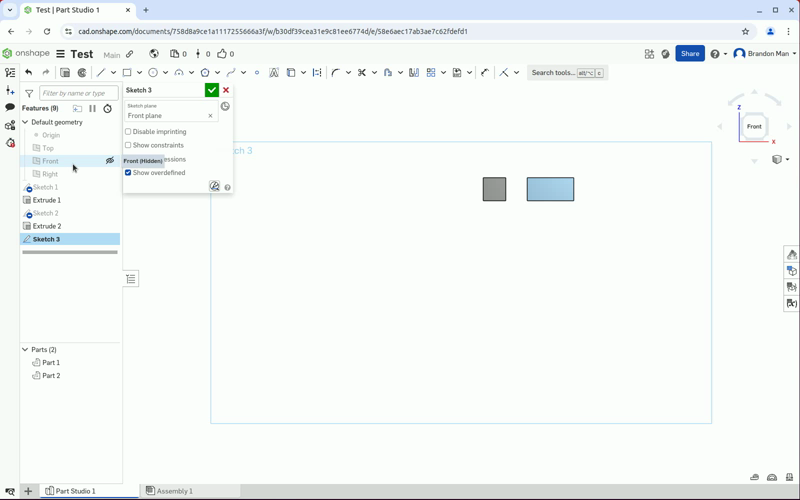
mouse_move(73, 352)
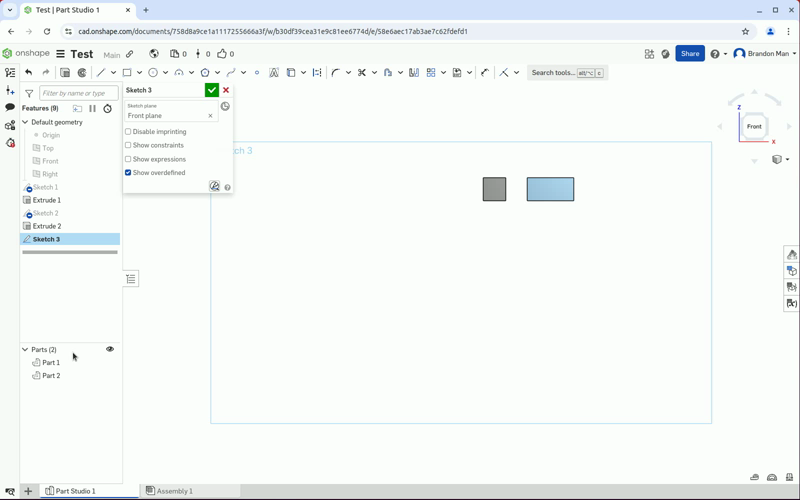
key(y)
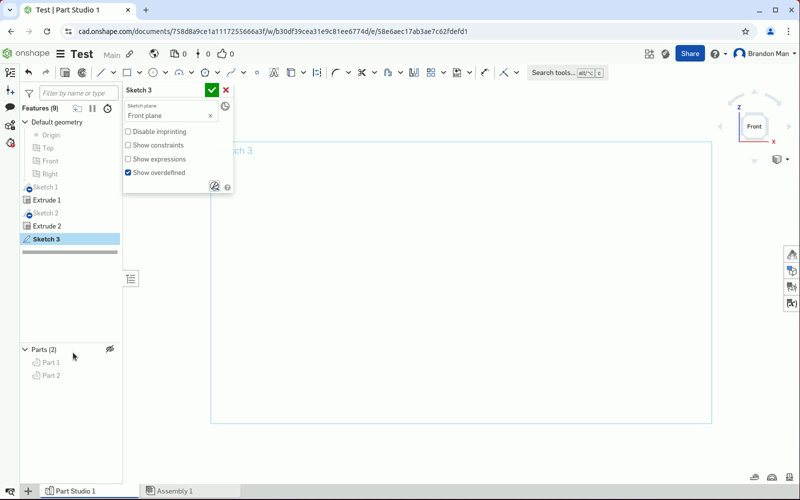
key(l)
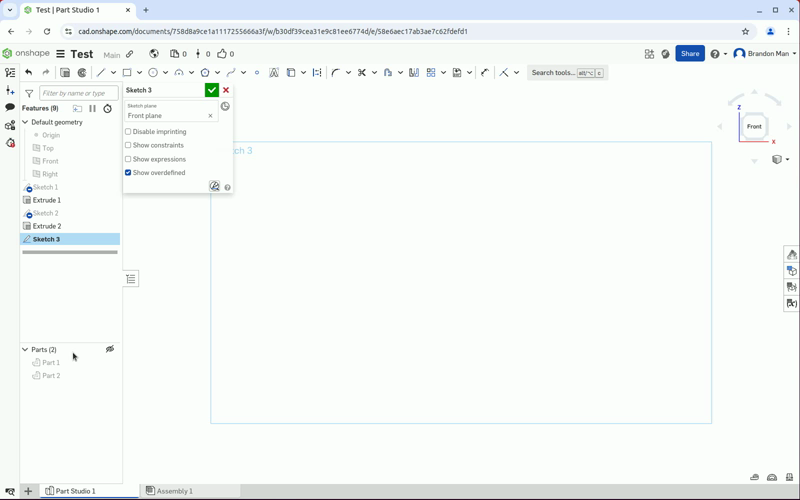
key_down(shift)
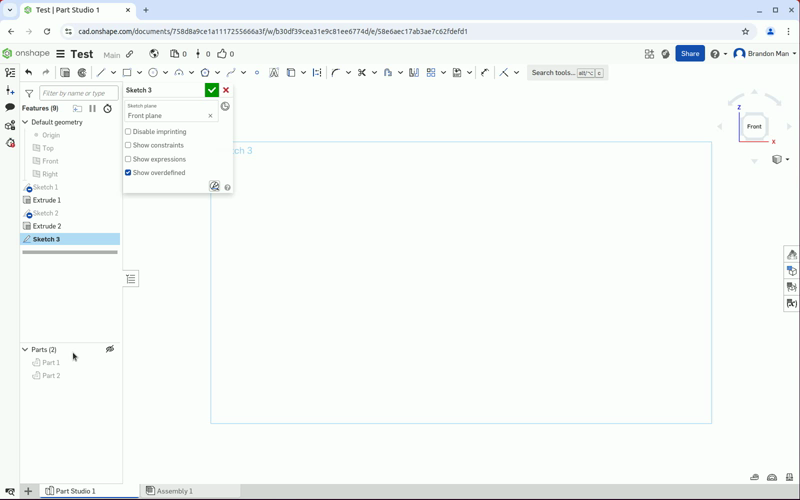
mouse_move(460, 282)
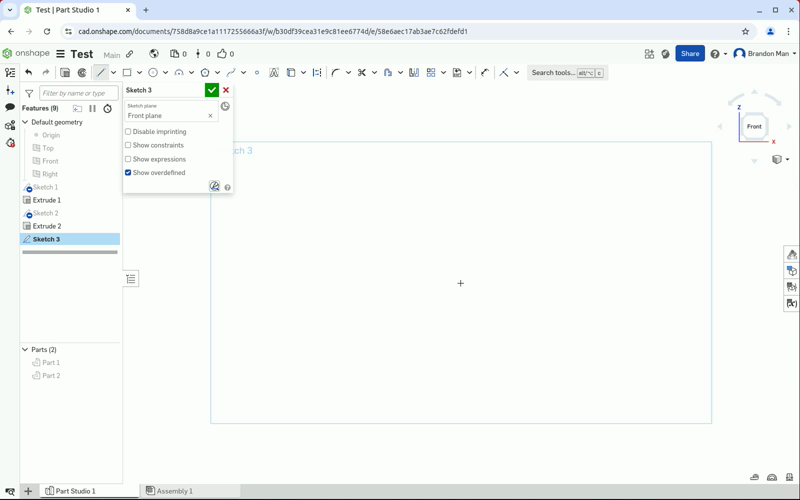
click(460, 282)
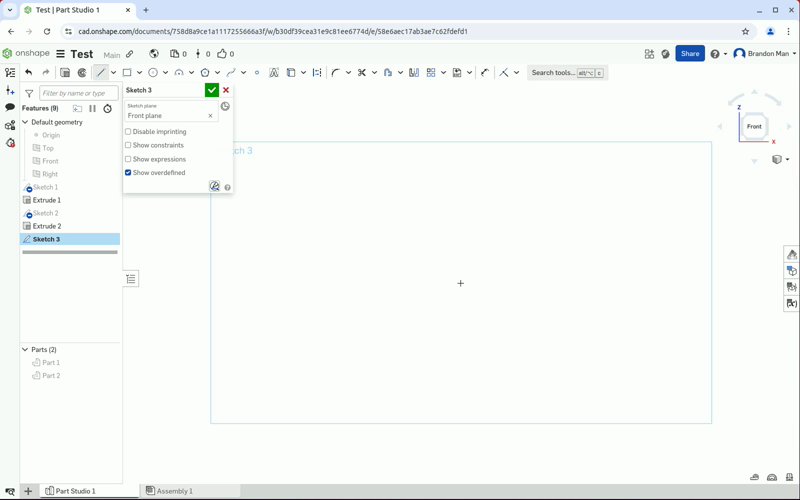
key_up(shift)
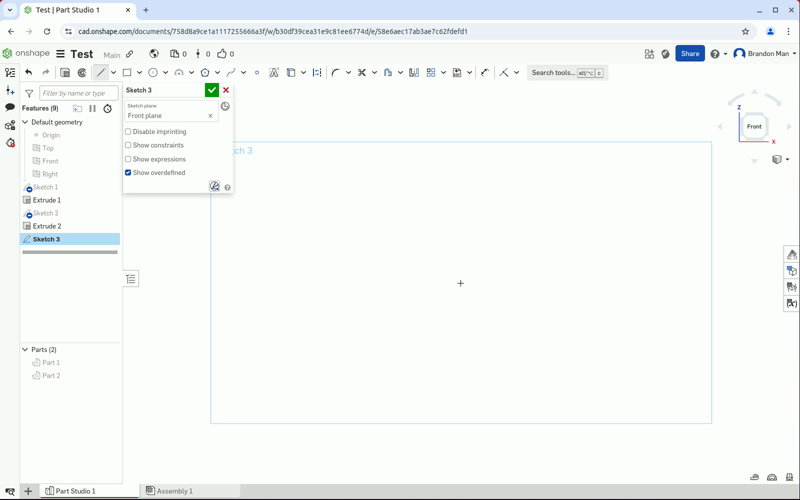
key_down(shift)
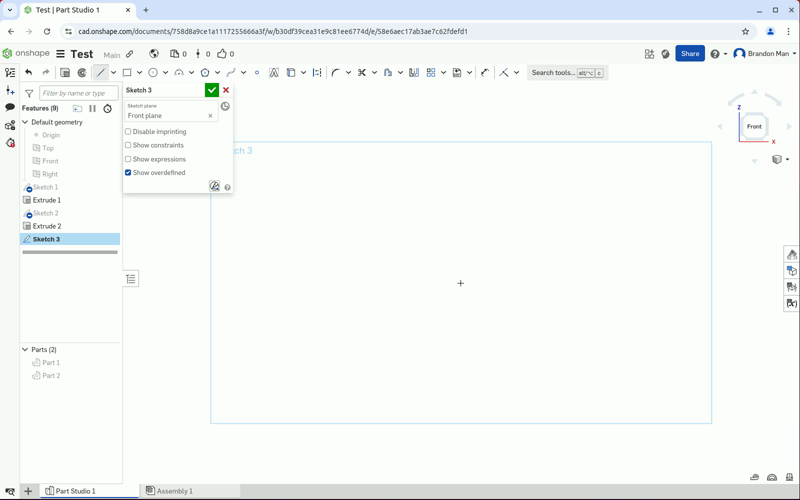
mouse_move(490, 282)
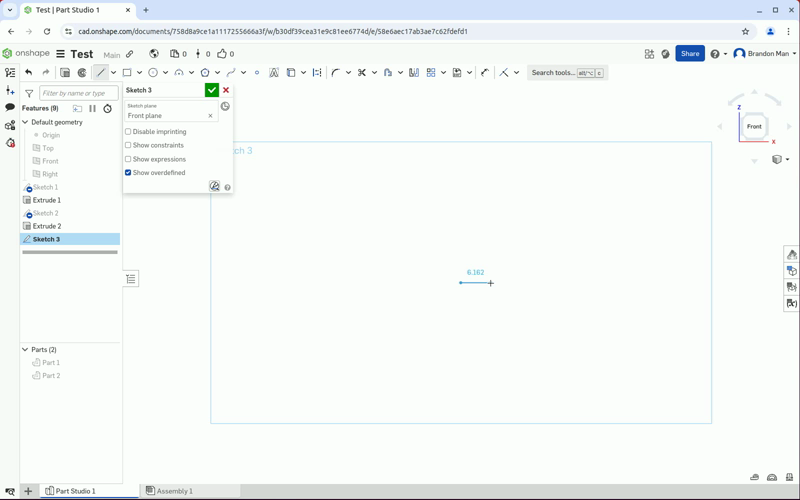
mouse_move(483, 282)
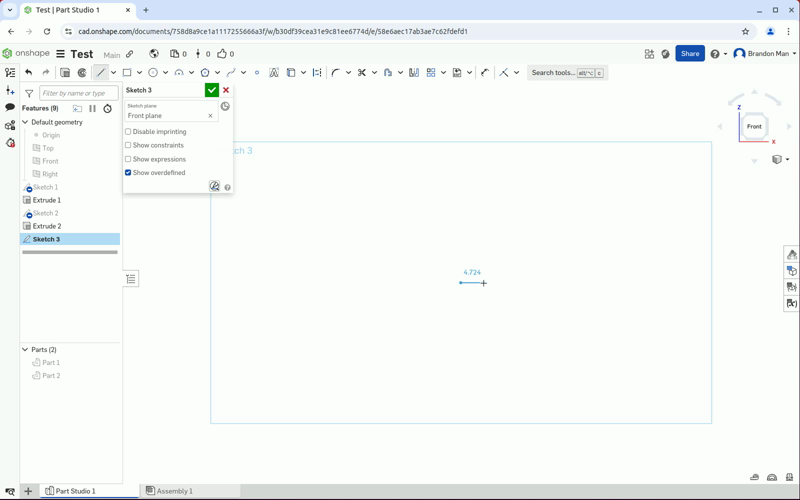
click(483, 282)
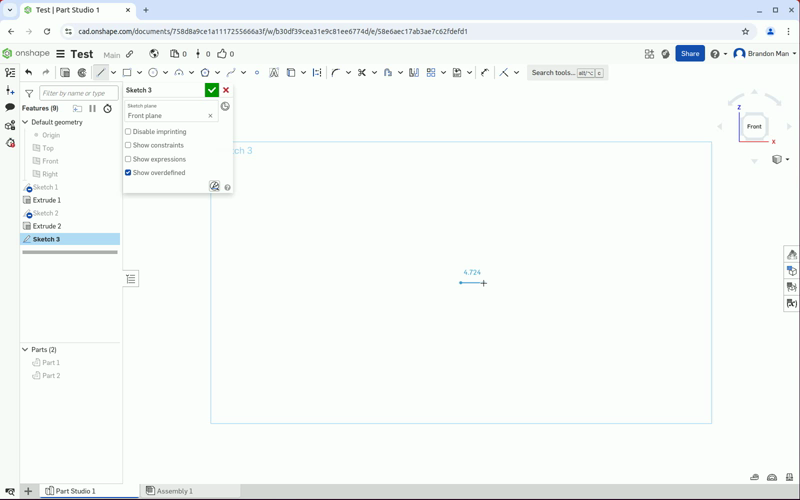
key_up(shift)
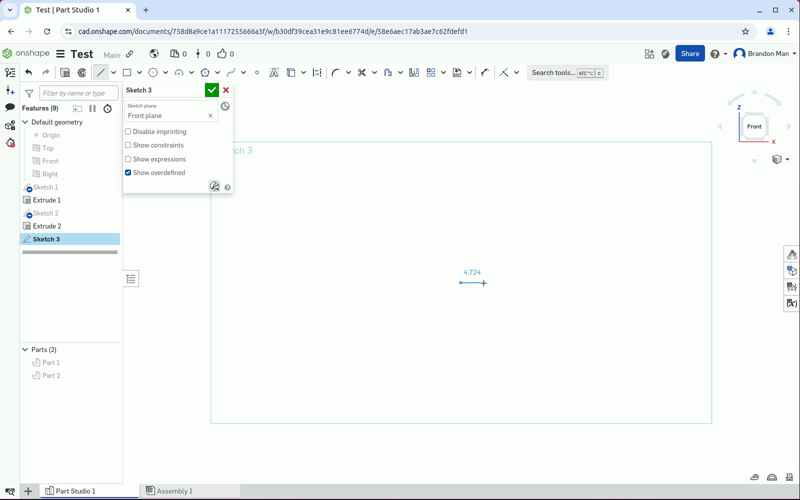
key_down(shift)
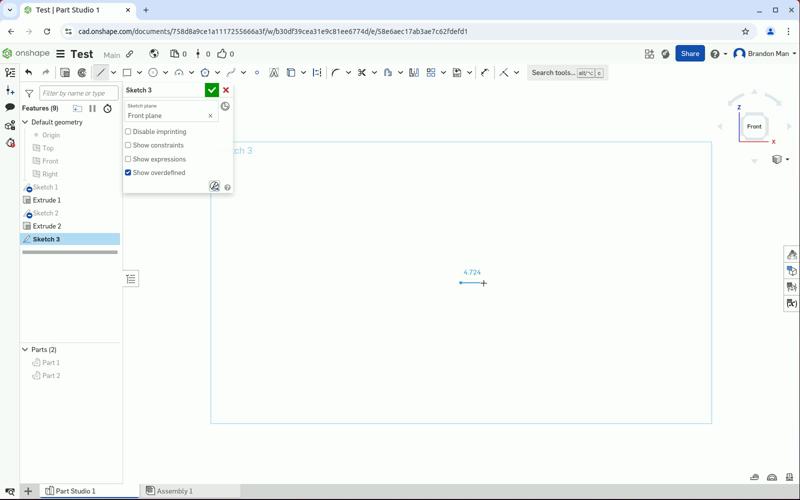
mouse_move(513, 282)
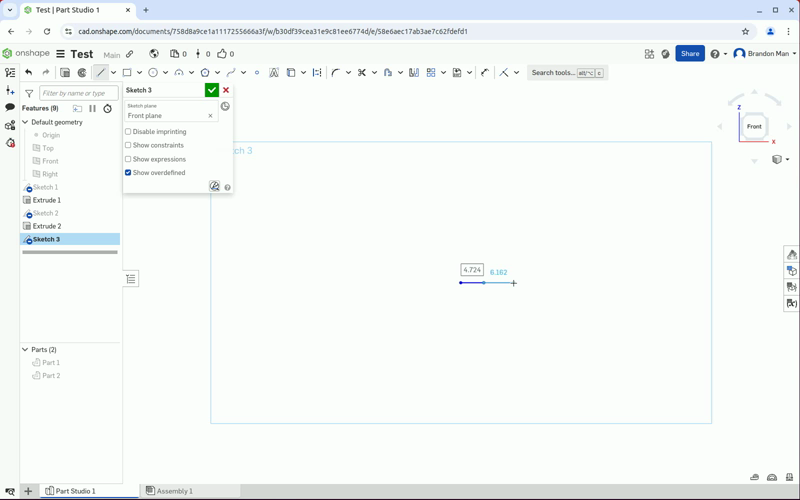
mouse_move(483, 242)
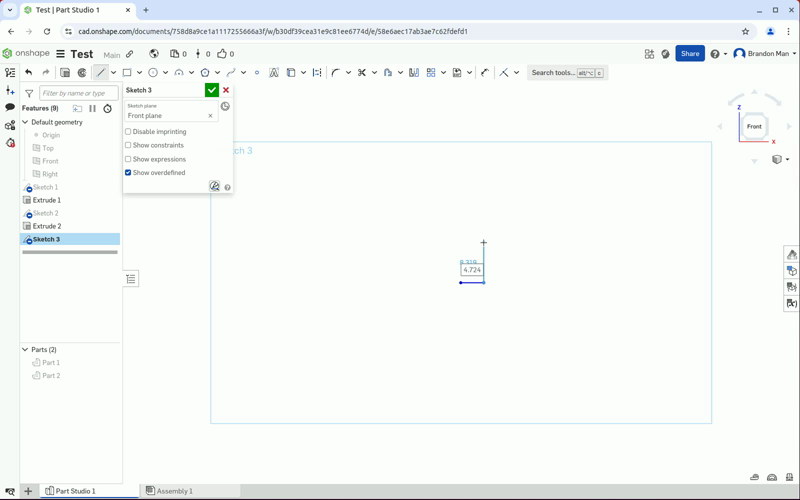
click(483, 242)
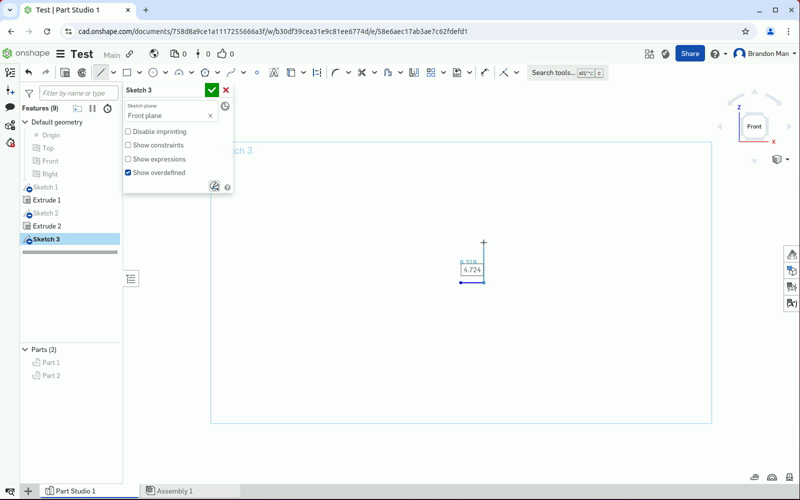
key_up(shift)
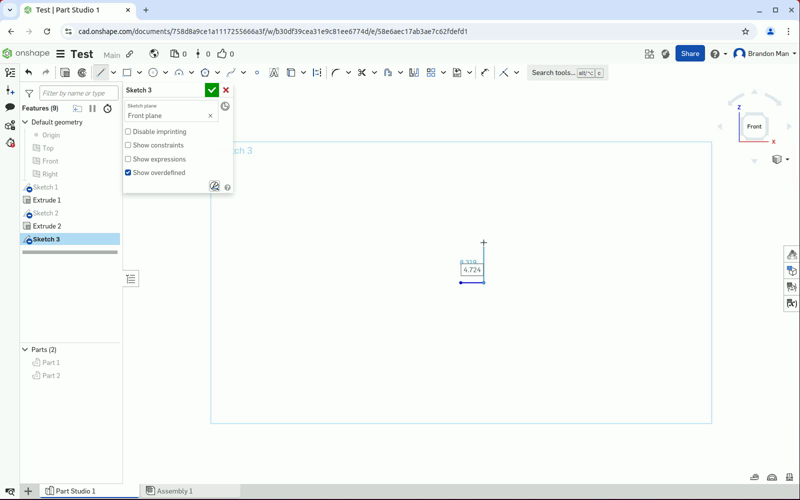
key_down(shift)
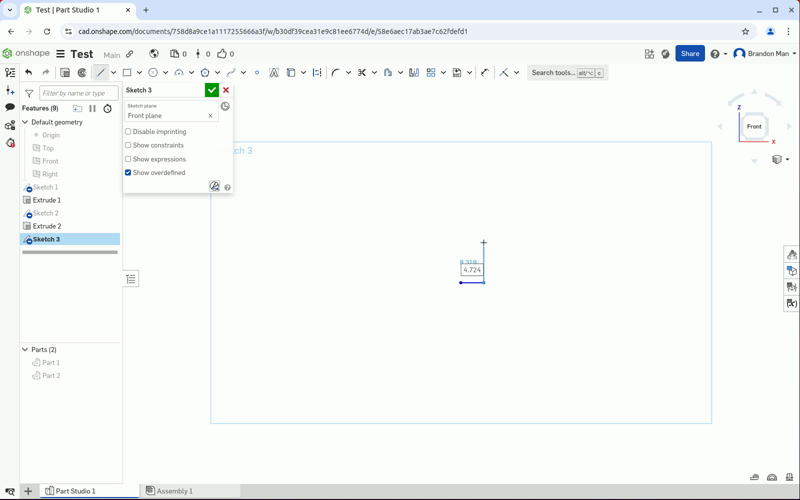
mouse_move(513, 242)
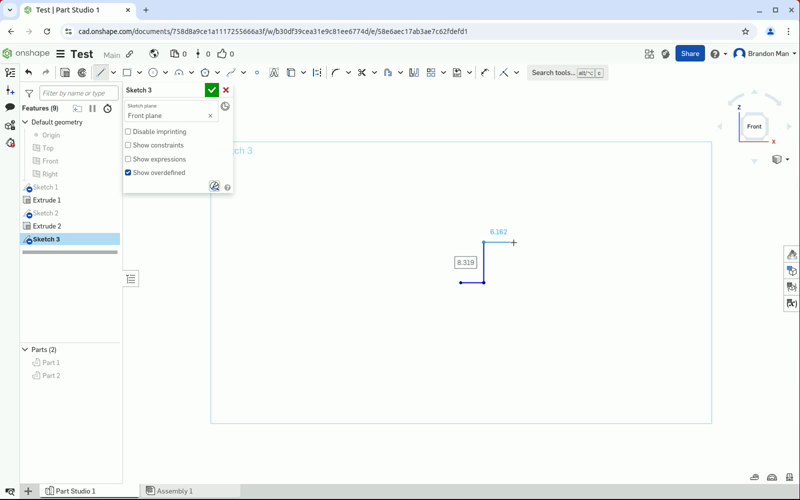
mouse_move(460, 242)
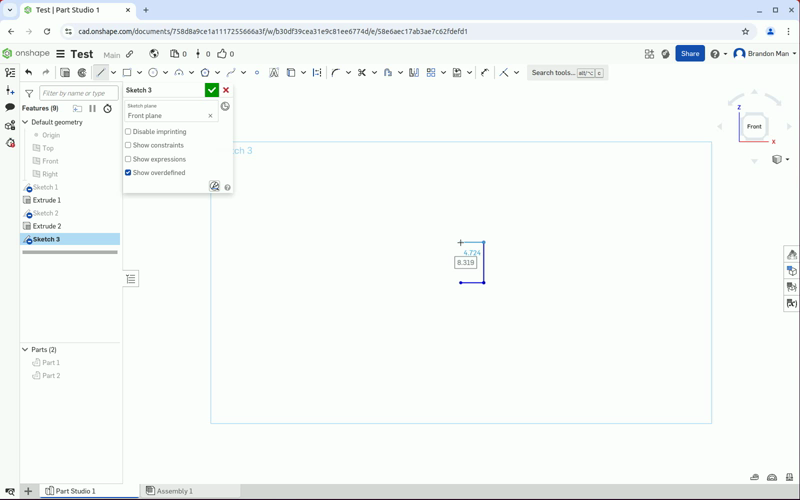
click(460, 242)
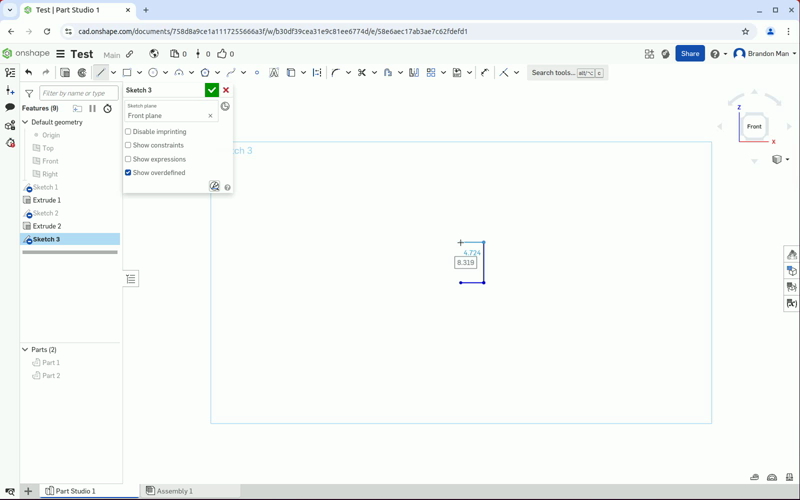
key_up(shift)
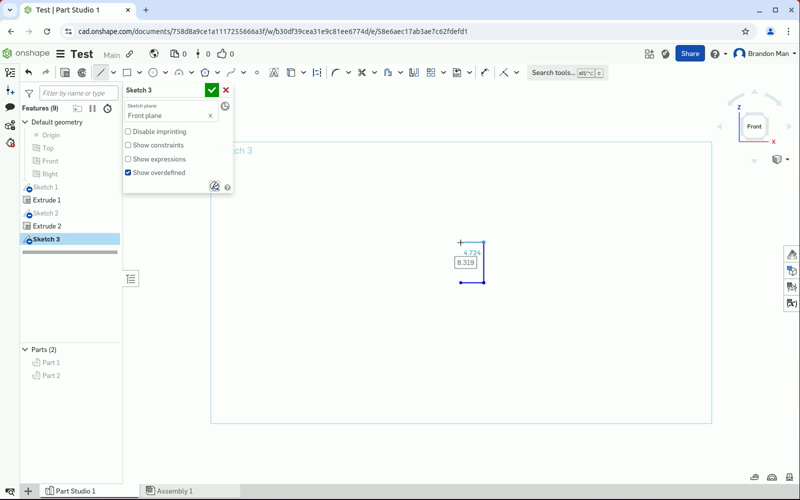
mouse_move(490, 242)
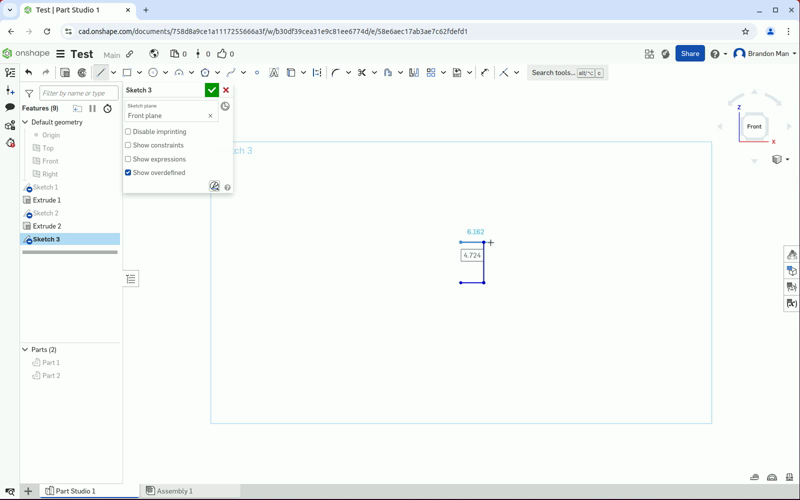
key_down(shift)
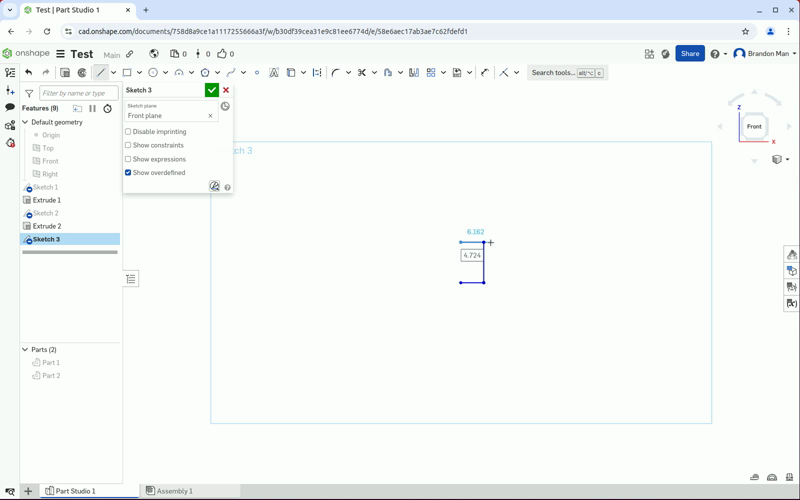
mouse_move(460, 282)
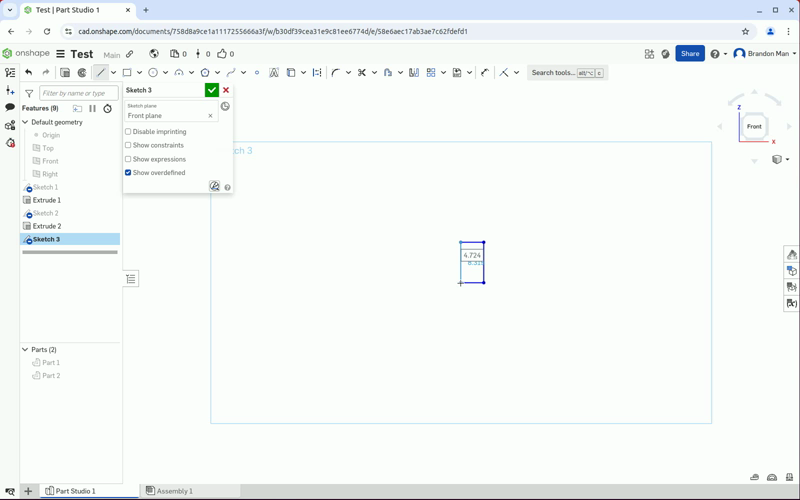
key_up(shift)
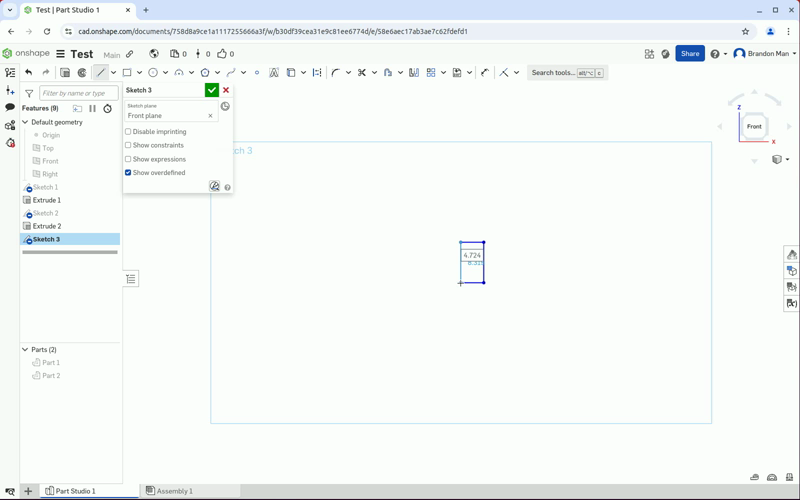
click(460, 282)
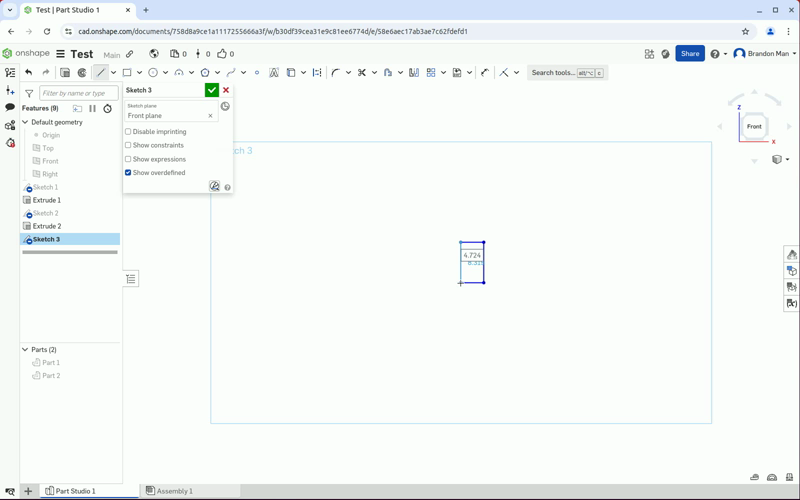
key(esc)
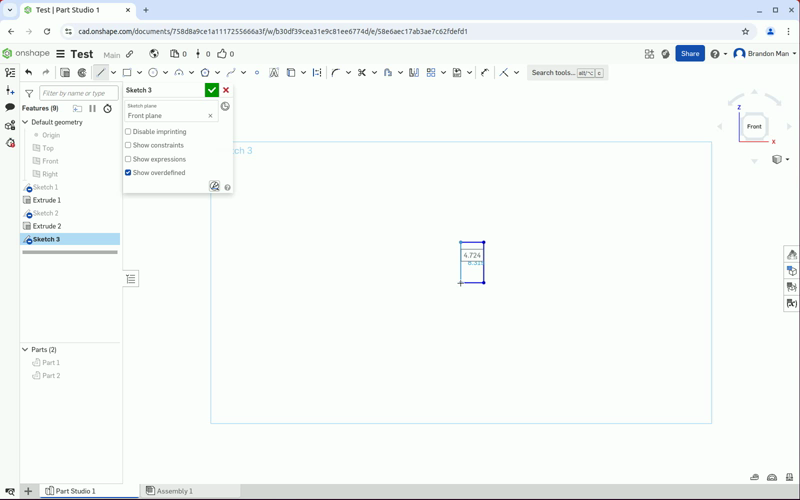
mouse_move(469, 250)
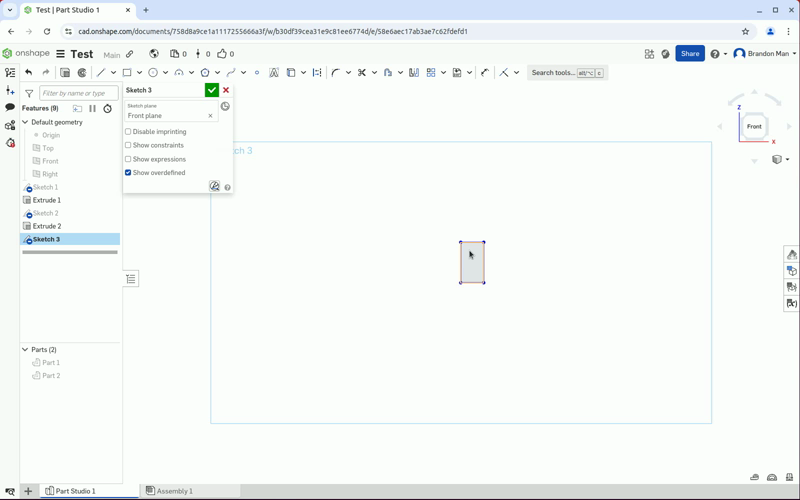
scroll(6)
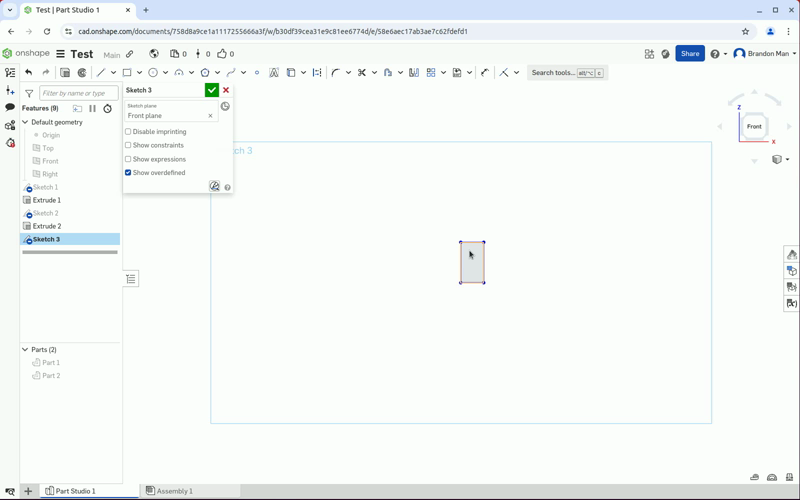
scroll(6)
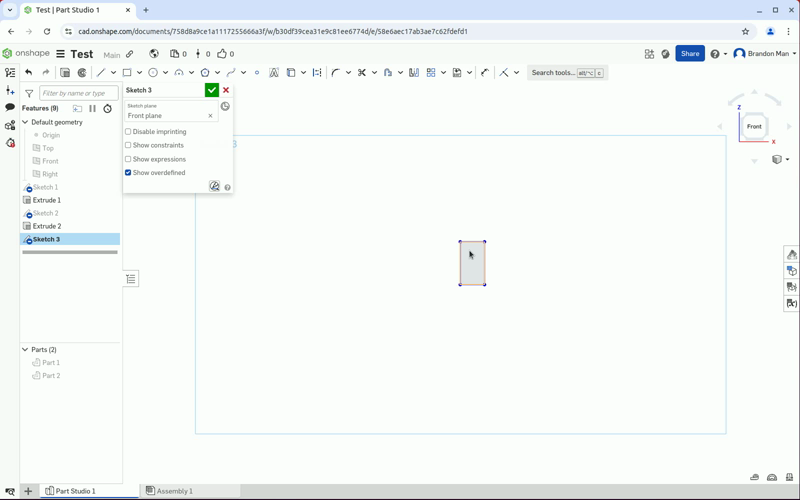
scroll(6)
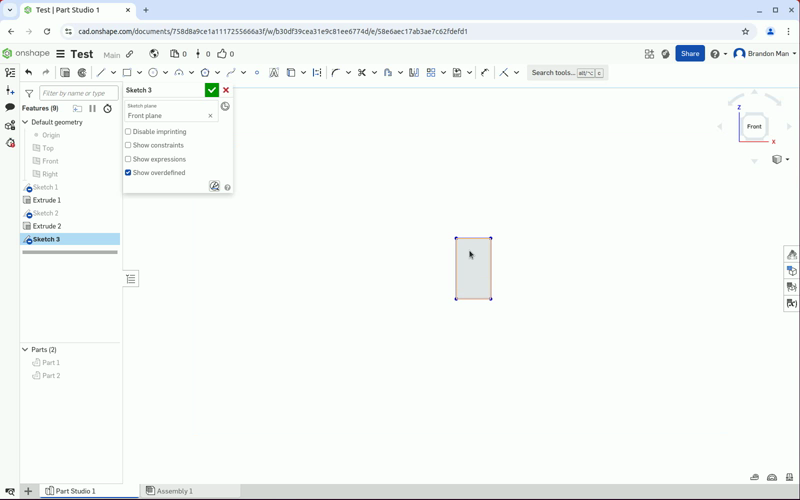
scroll(6)
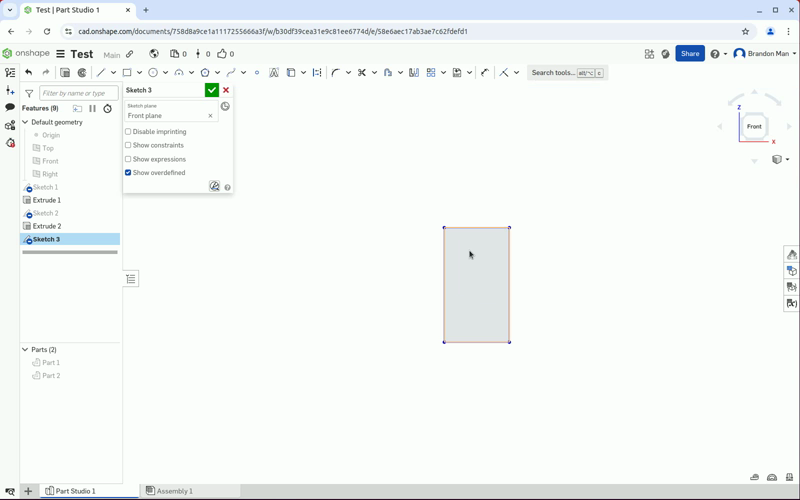
scroll(6)
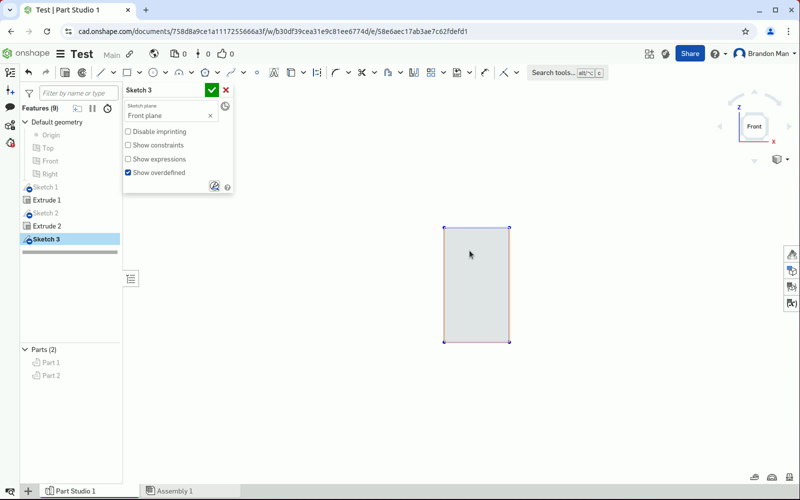
scroll(6)
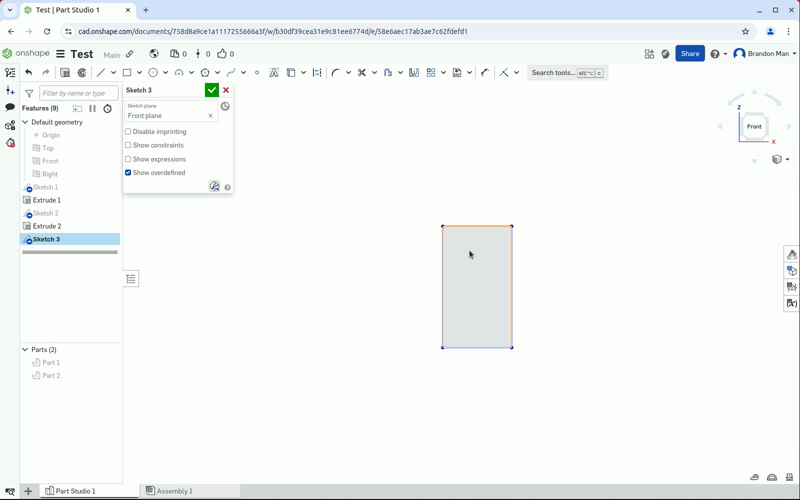
scroll(6)
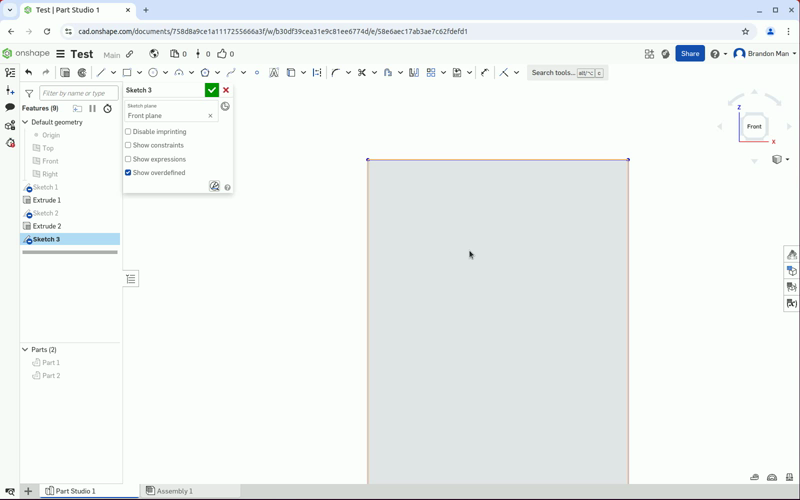
click(469, 250)
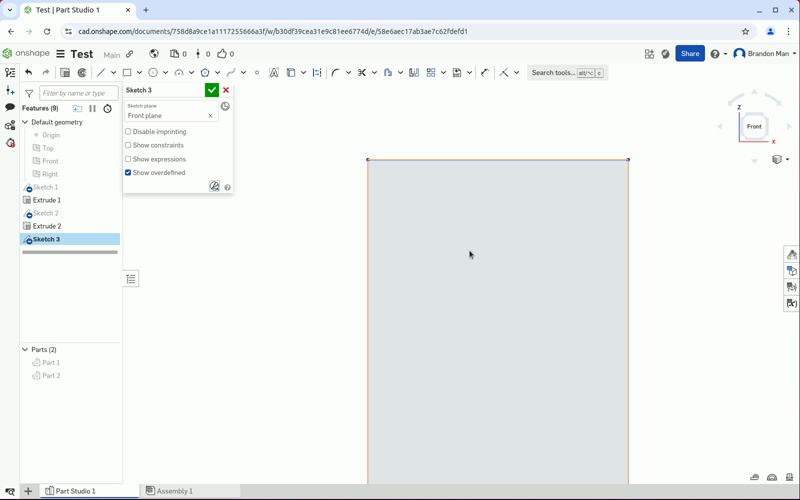
scroll(-6)
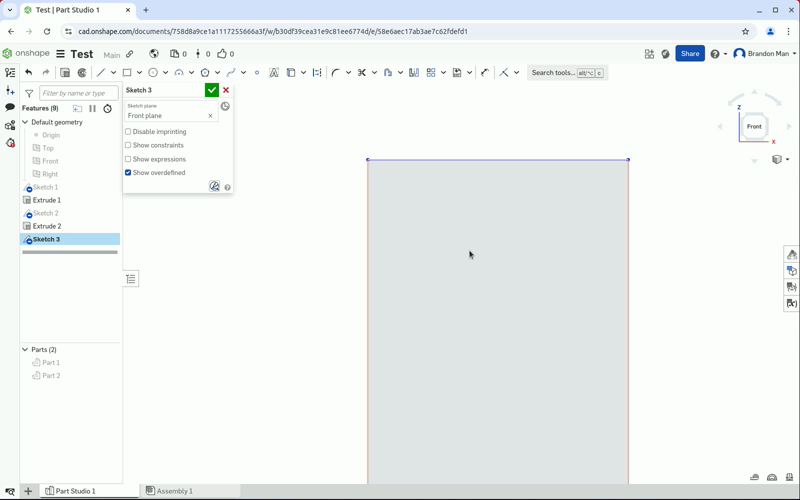
scroll(-6)
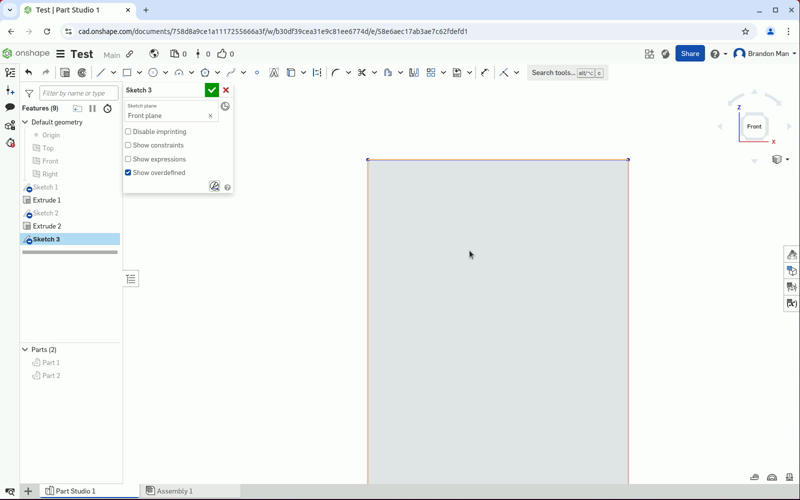
scroll(-6)
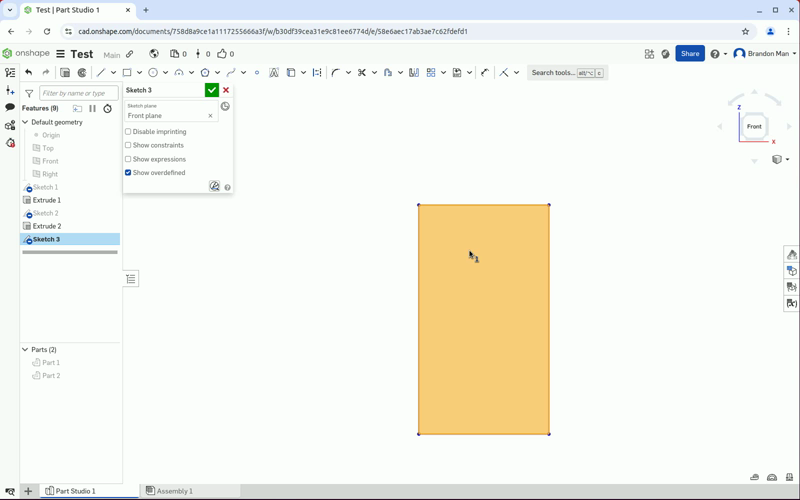
scroll(-6)
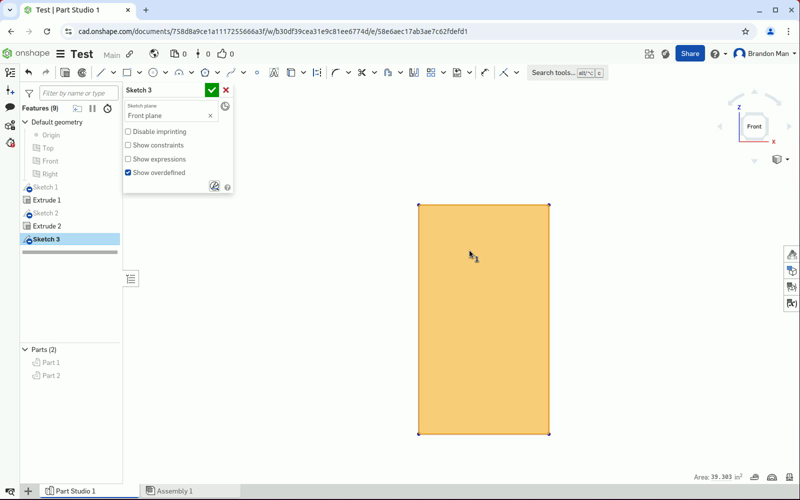
scroll(-6)
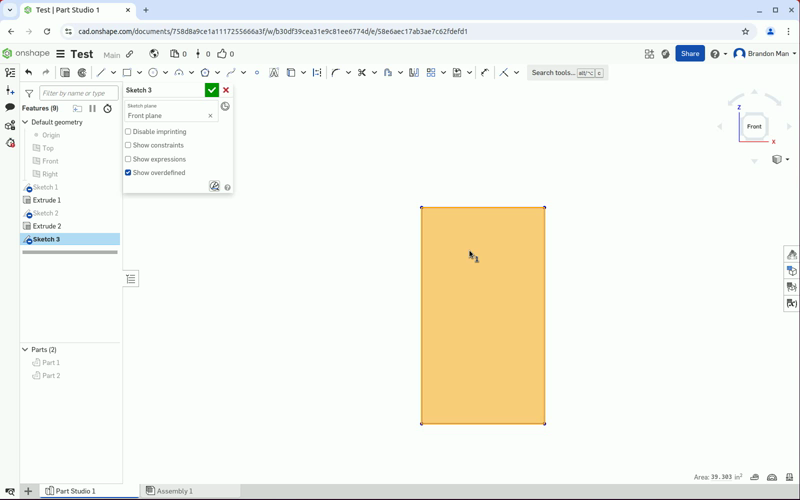
scroll(-6)
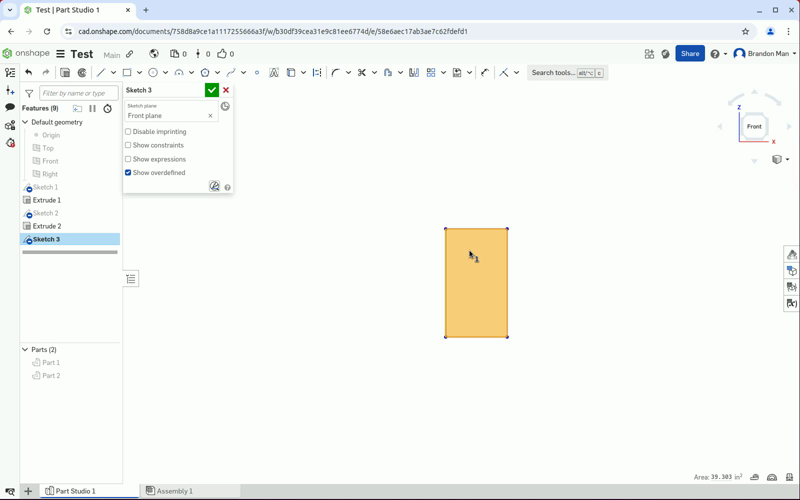
scroll(-6)
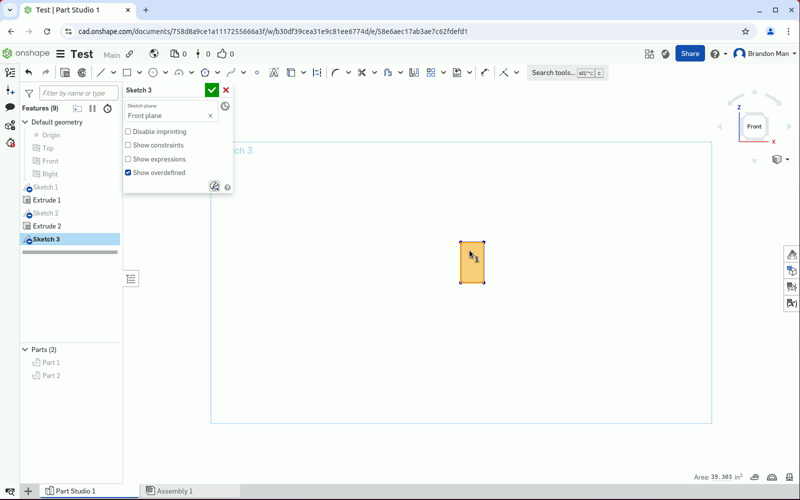
mouse_move(73, 352)
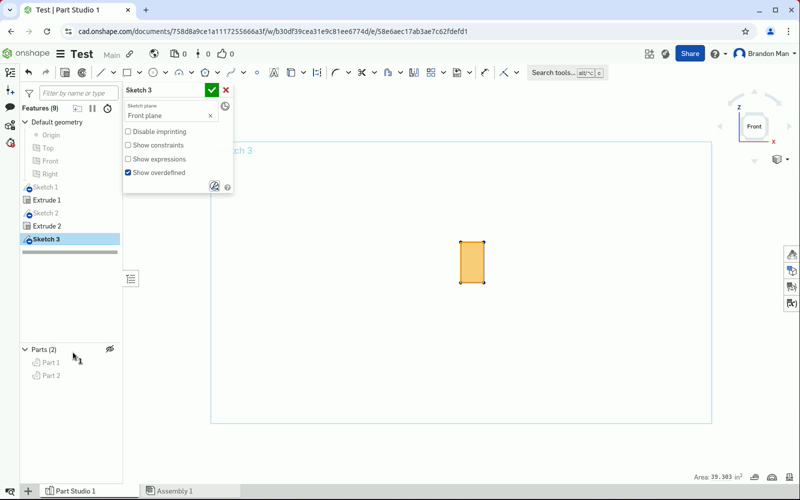
key(shift+y)
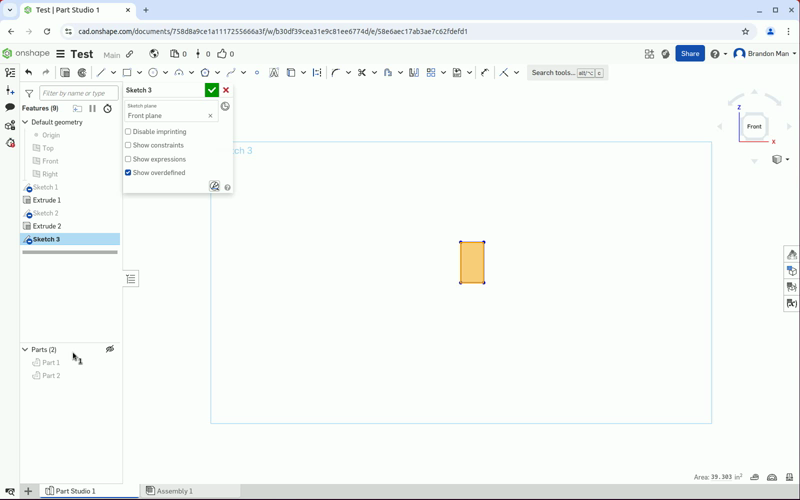
key(shift+e)
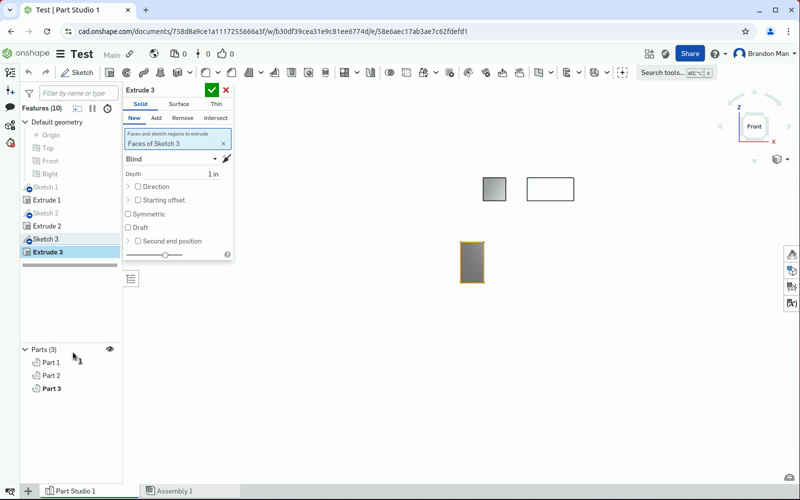
mouse_move(143, 106)
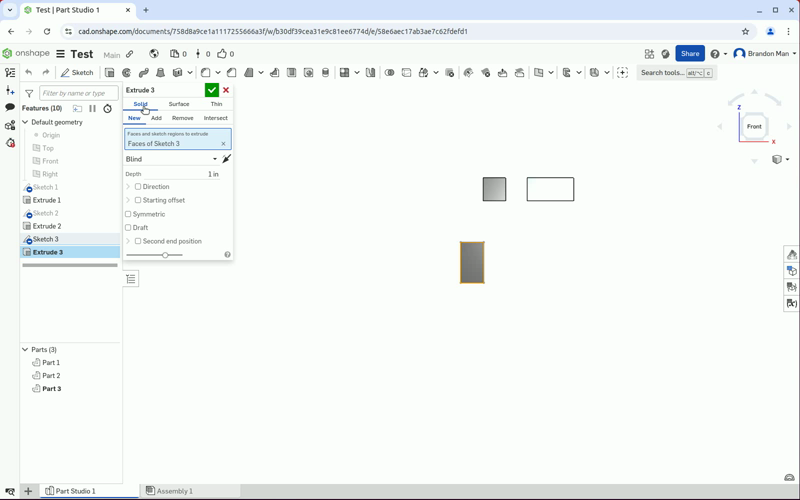
click(143, 106)
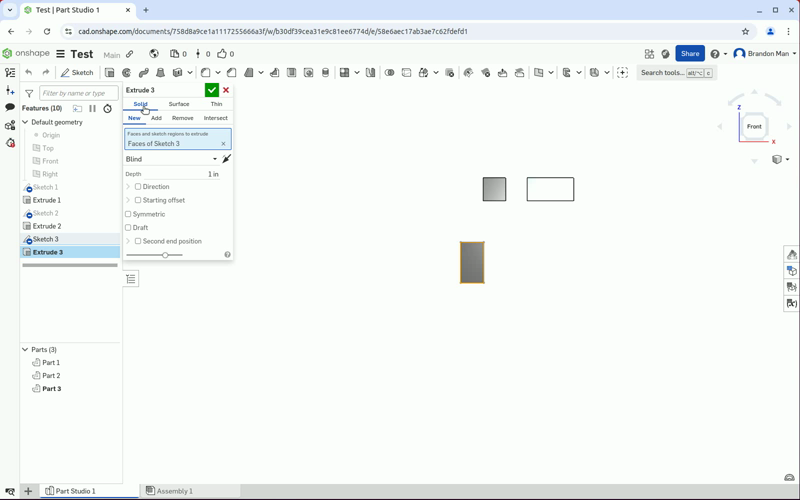
mouse_move(137, 120)
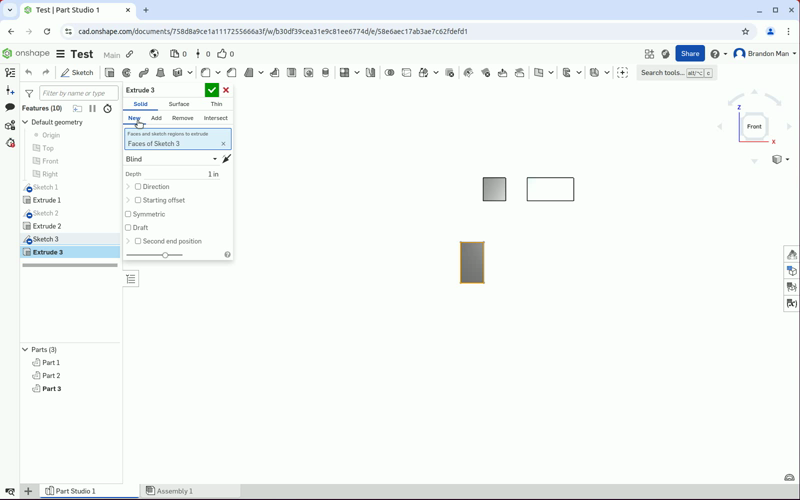
click(137, 120)
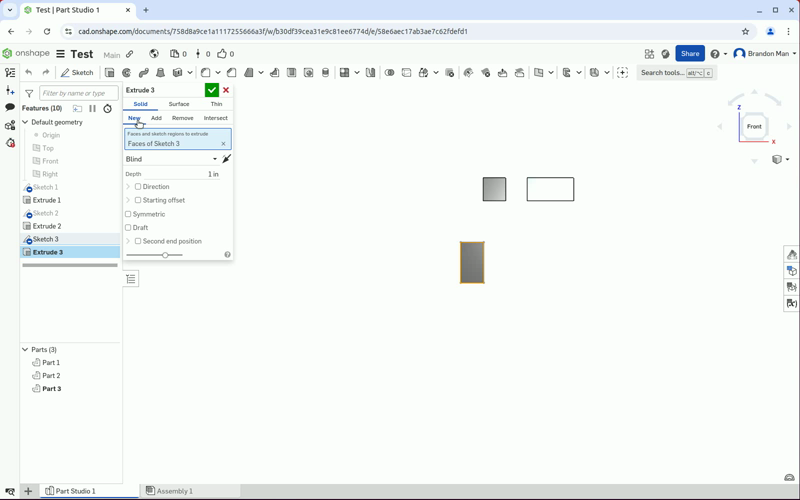
key(tab, 4)
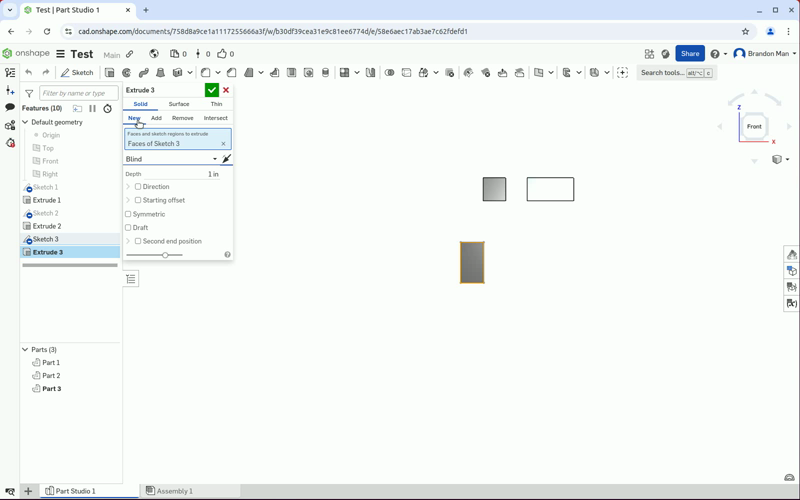
text(2.407)
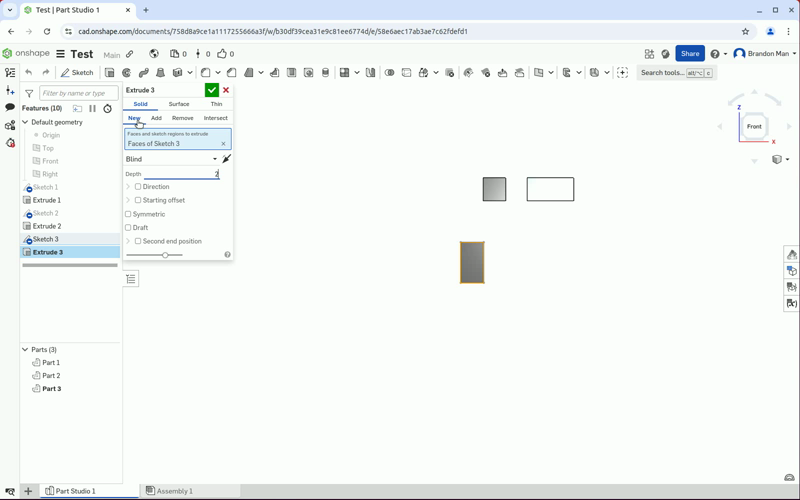
key(enter)
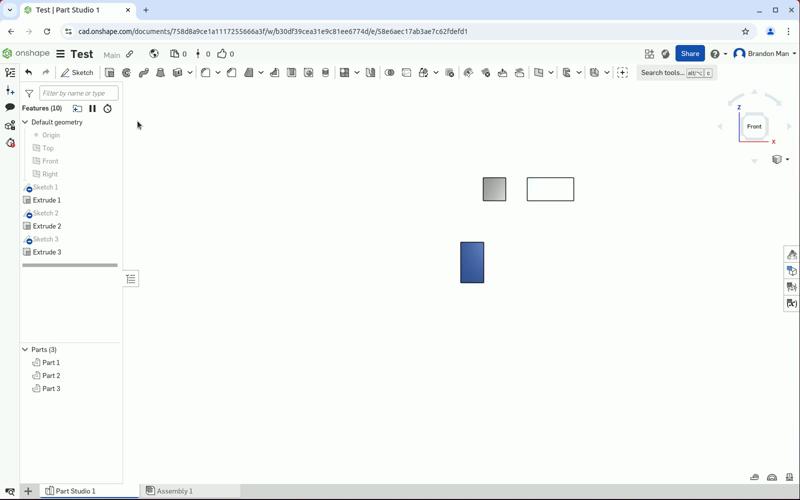
key(shift+h)
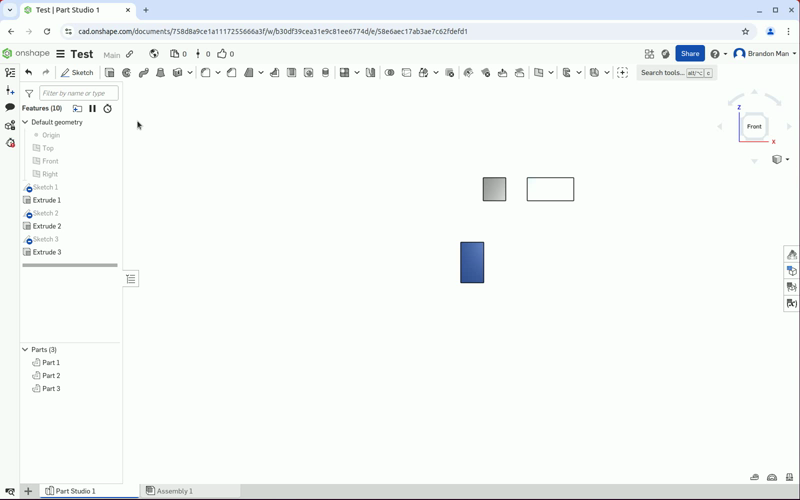
key(shift+h)
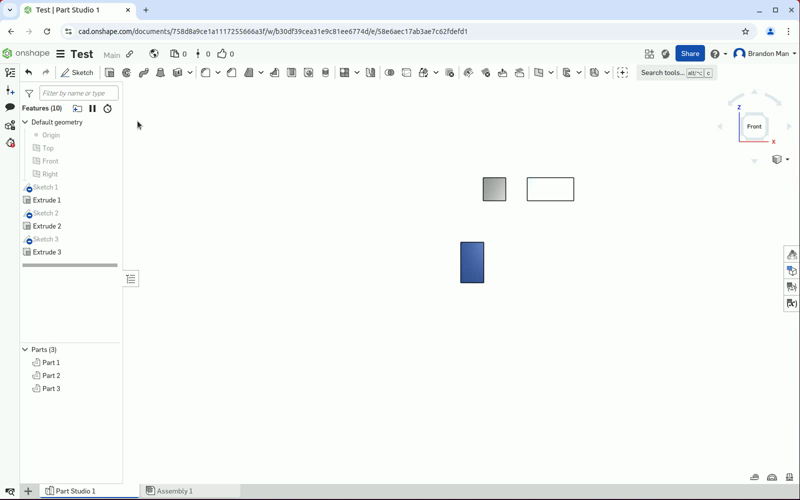
mouse_move(73, 189)
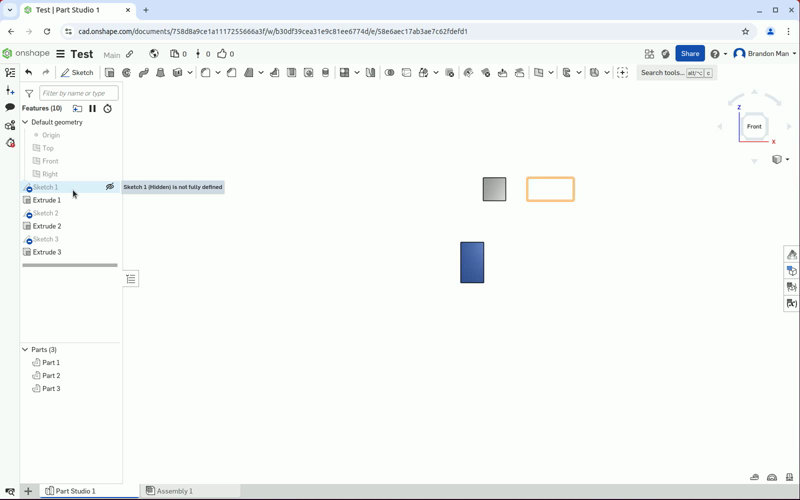
click(73, 189)
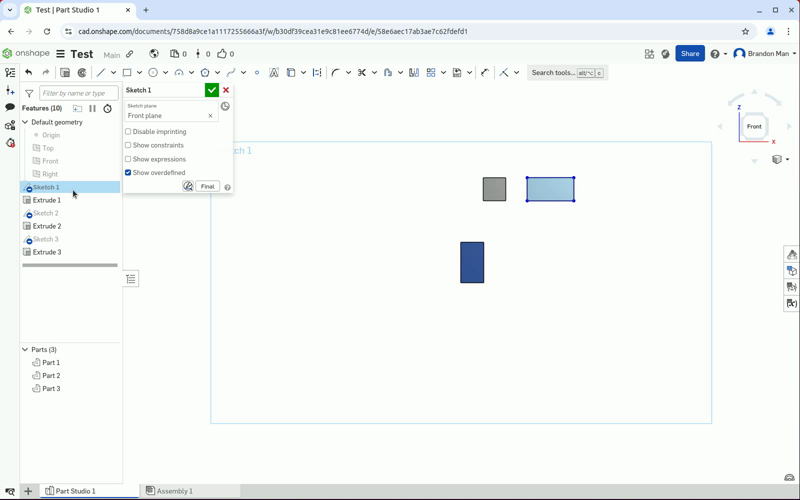
mouse_move(229, 92)
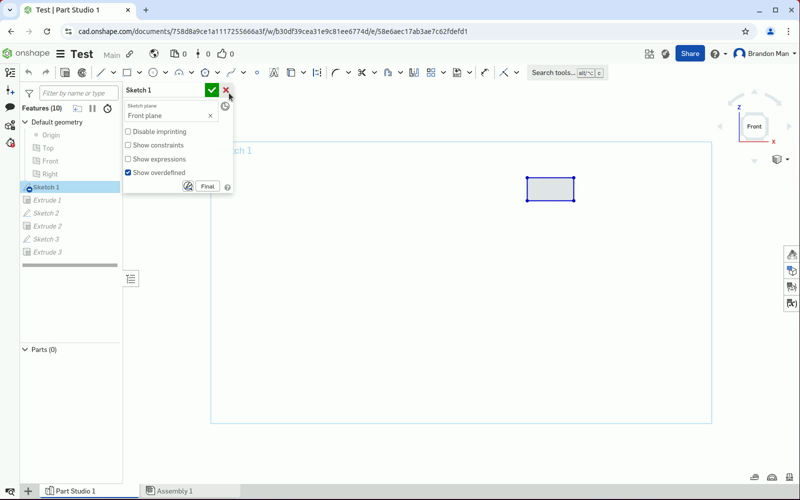
click(229, 92)
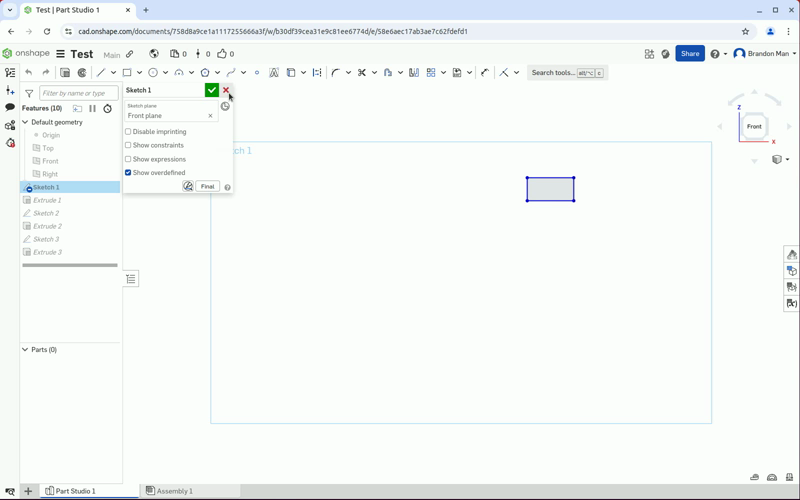
key(shift+s)
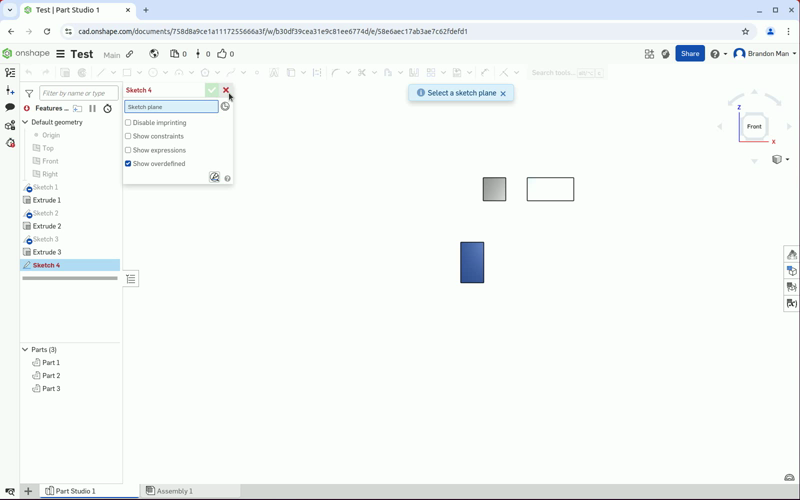
mouse_move(73, 163)
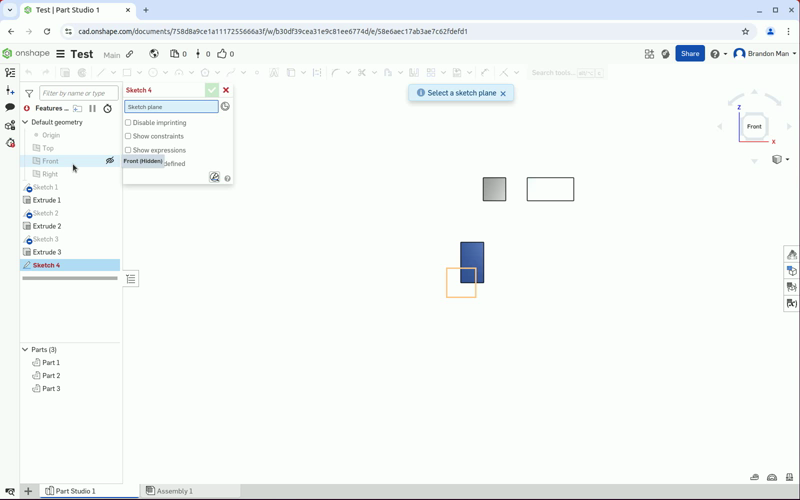
click(73, 163)
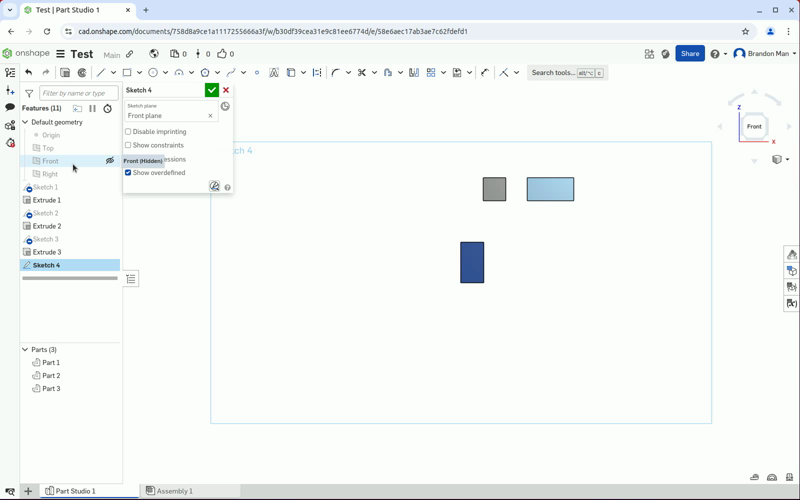
mouse_move(73, 352)
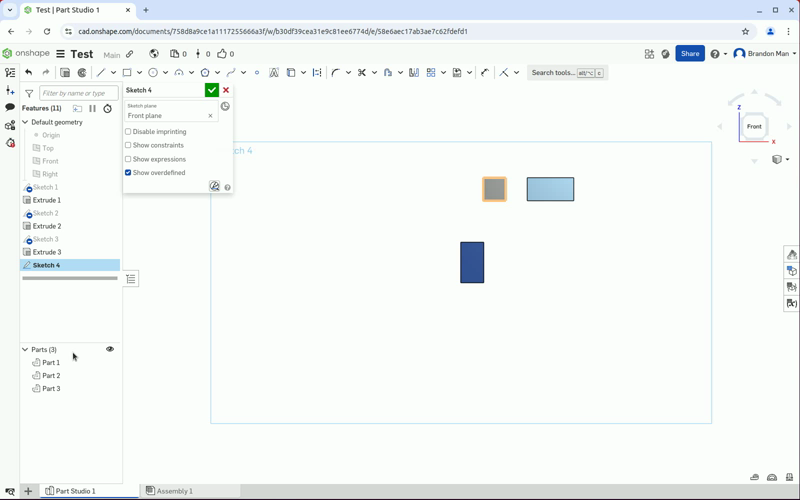
key(y)
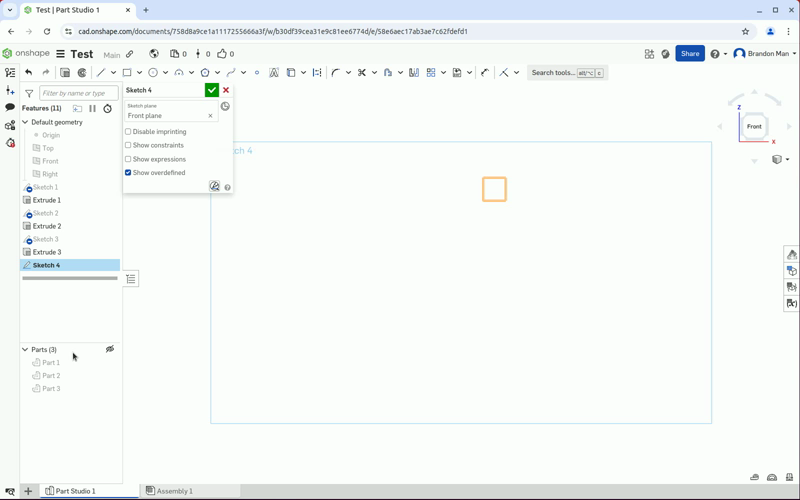
key(l)
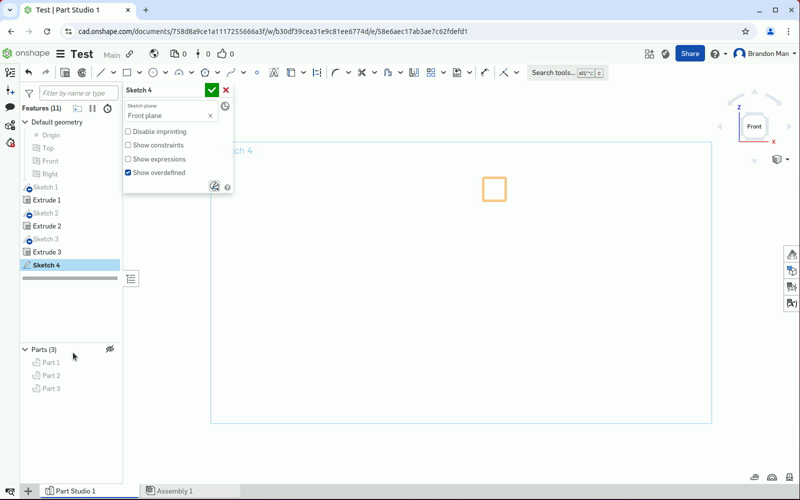
key_down(shift)
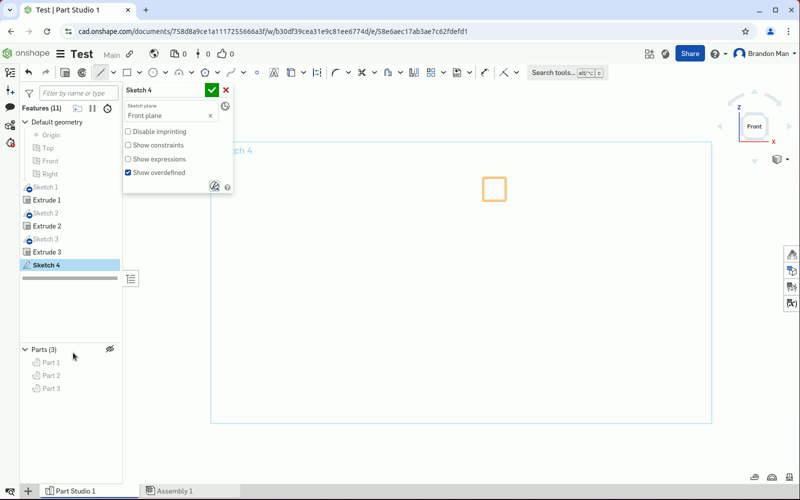
mouse_move(460, 200)
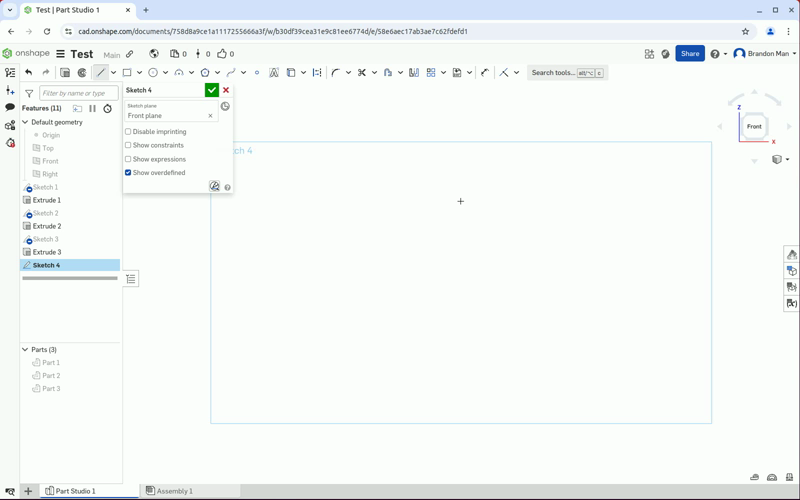
click(460, 200)
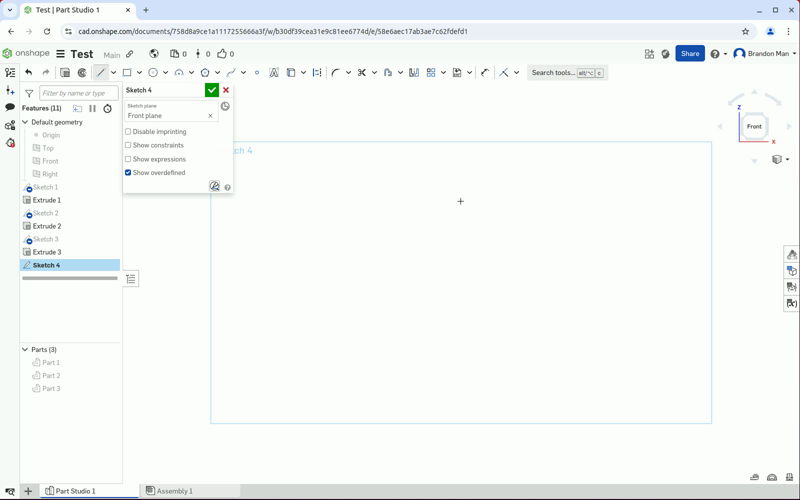
key_up(shift)
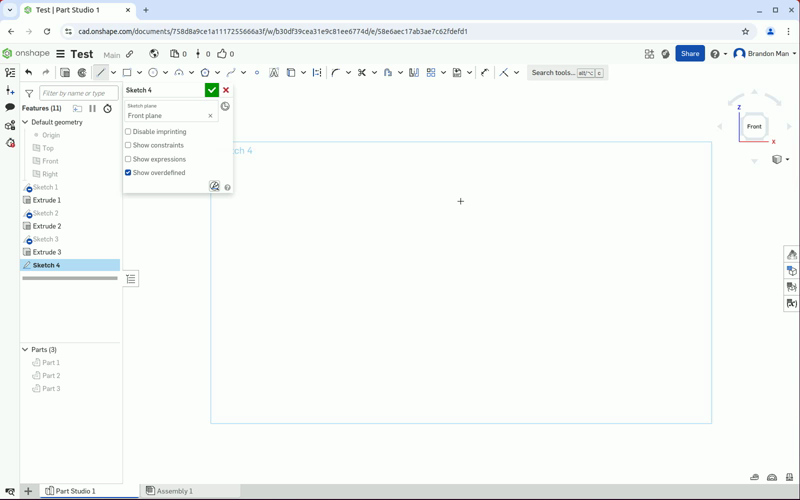
key_down(shift)
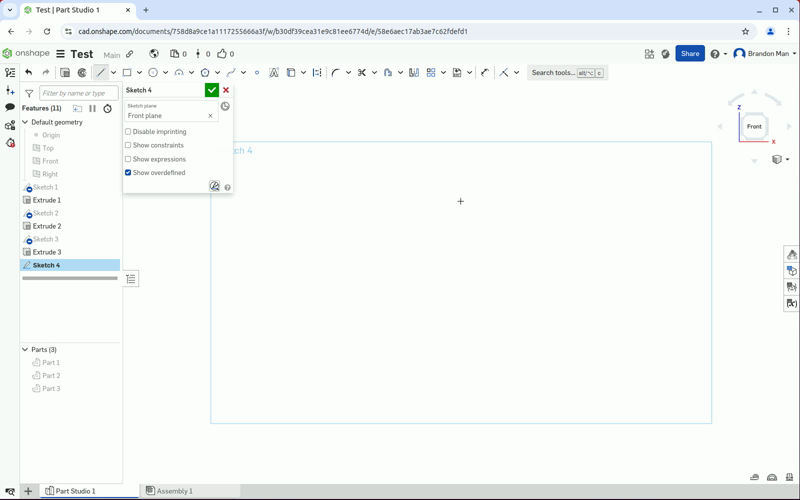
mouse_move(490, 200)
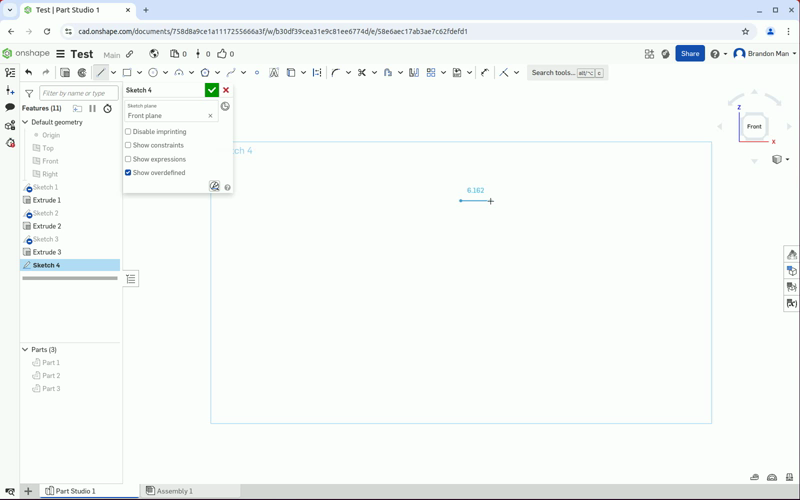
mouse_move(483, 200)
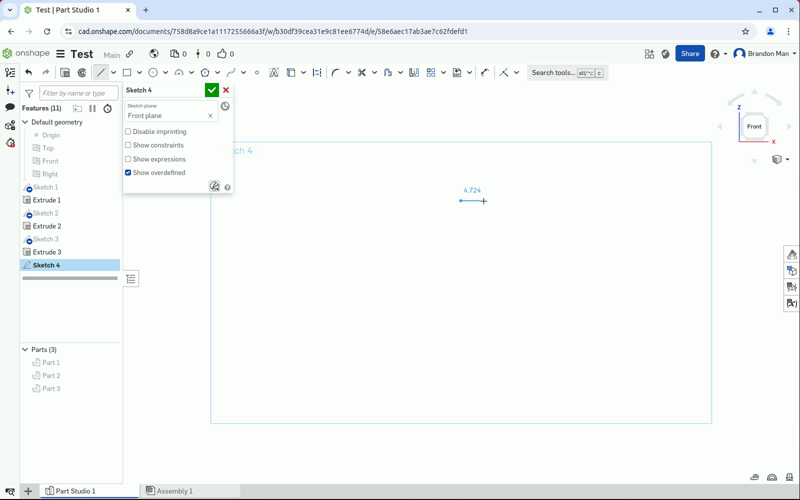
click(483, 200)
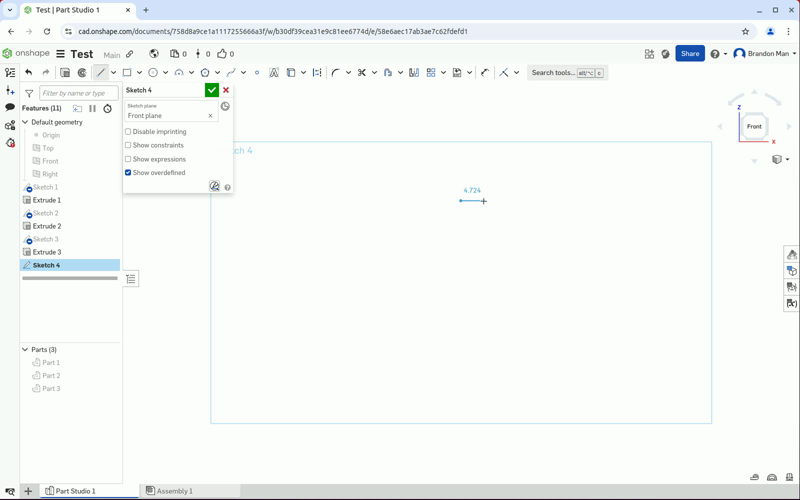
key_up(shift)
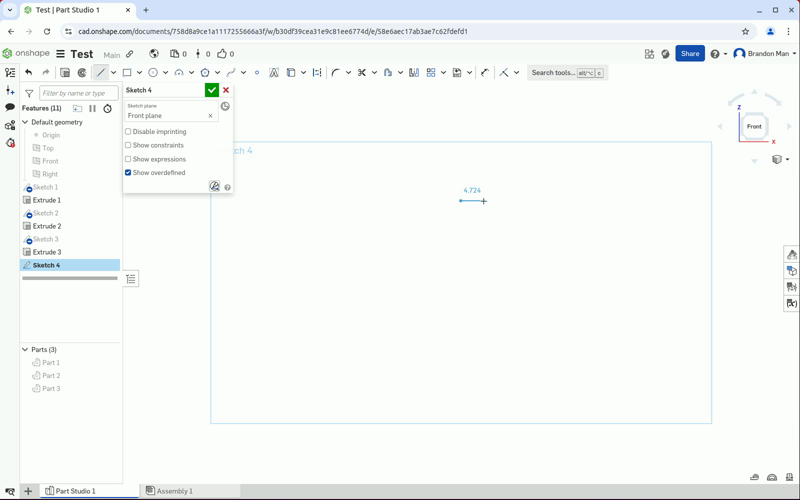
key_down(shift)
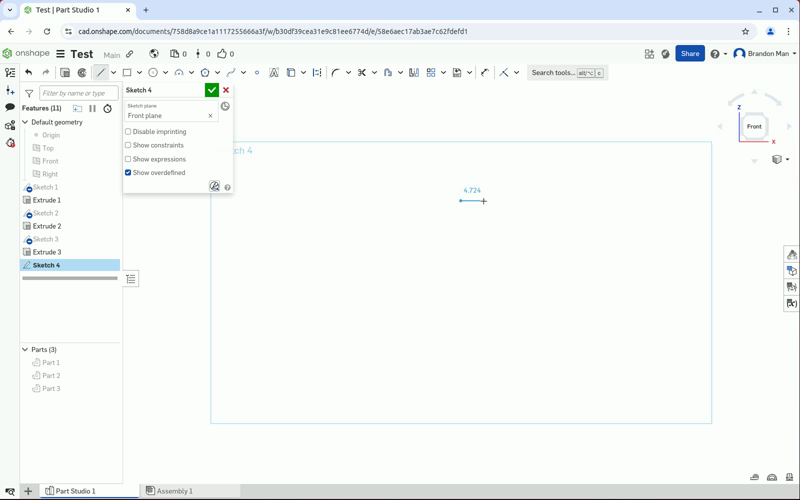
mouse_move(513, 200)
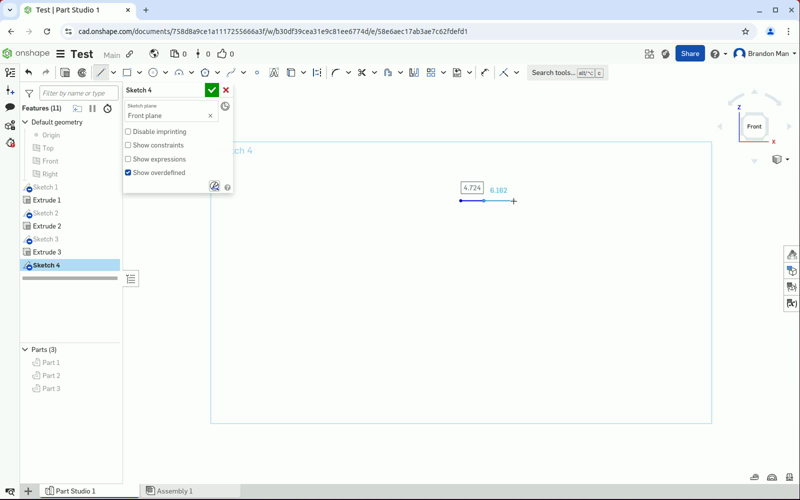
mouse_move(483, 177)
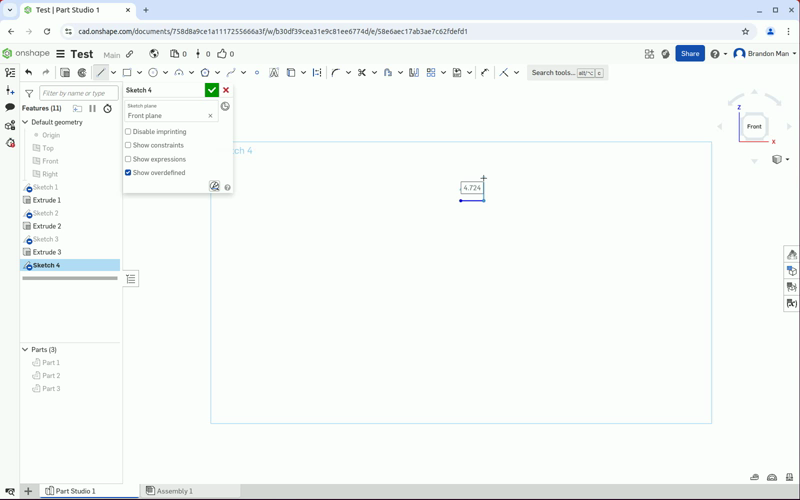
click(483, 177)
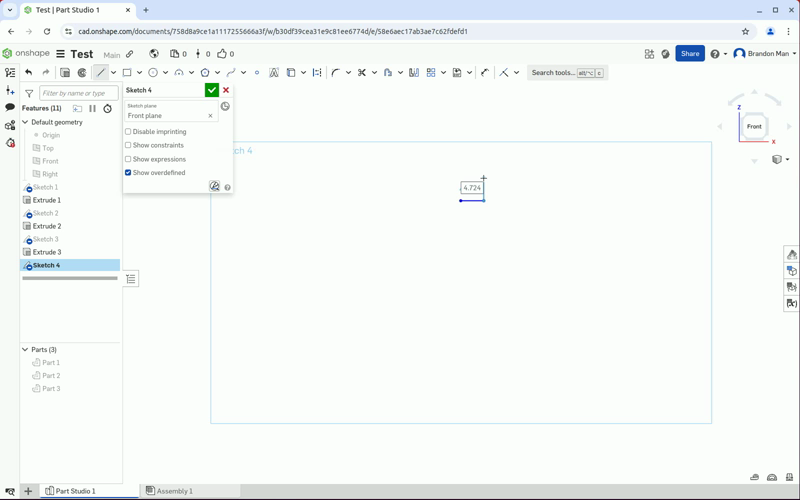
key_up(shift)
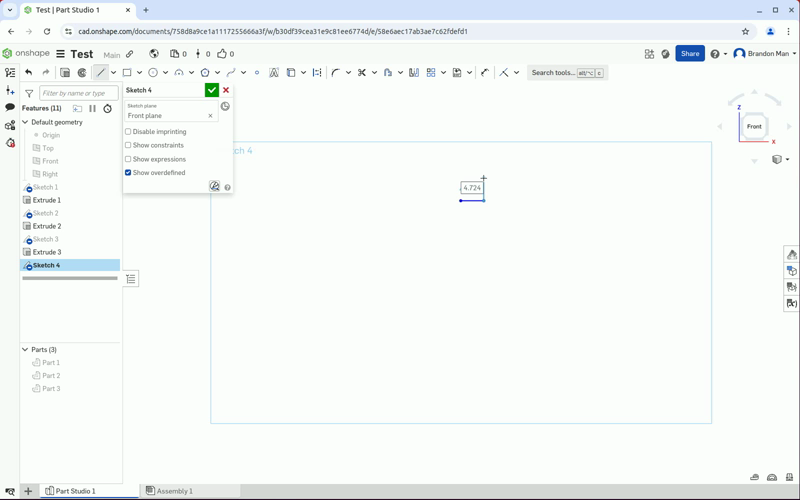
key_down(shift)
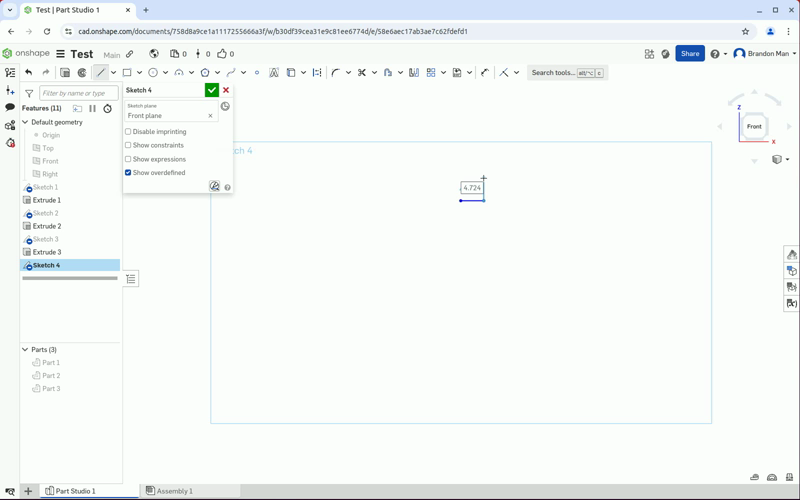
mouse_move(513, 177)
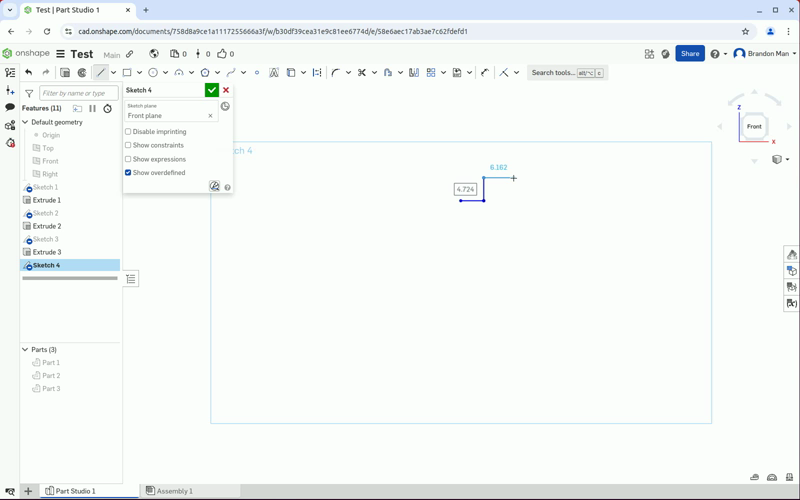
mouse_move(460, 177)
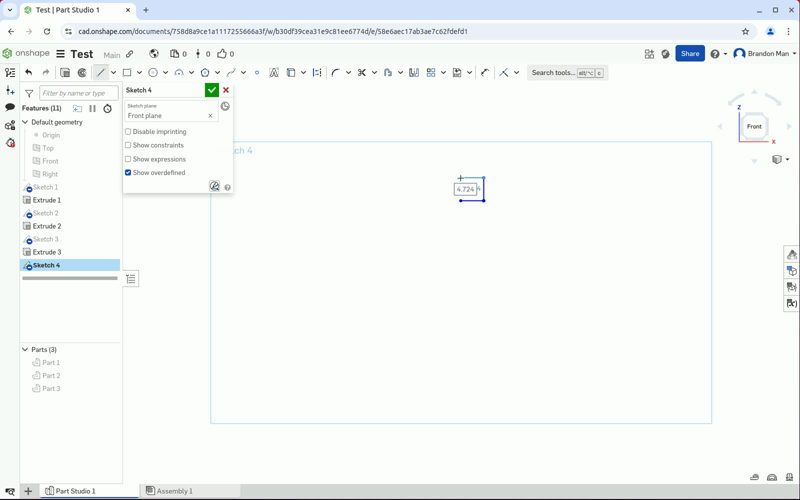
click(460, 177)
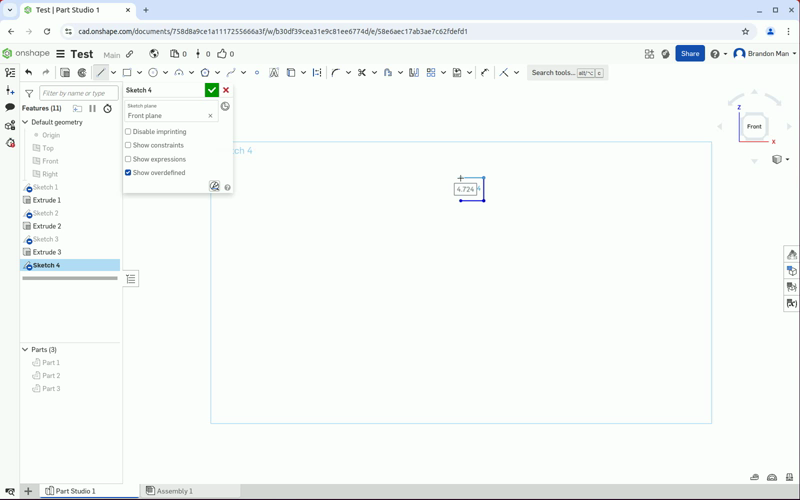
key_up(shift)
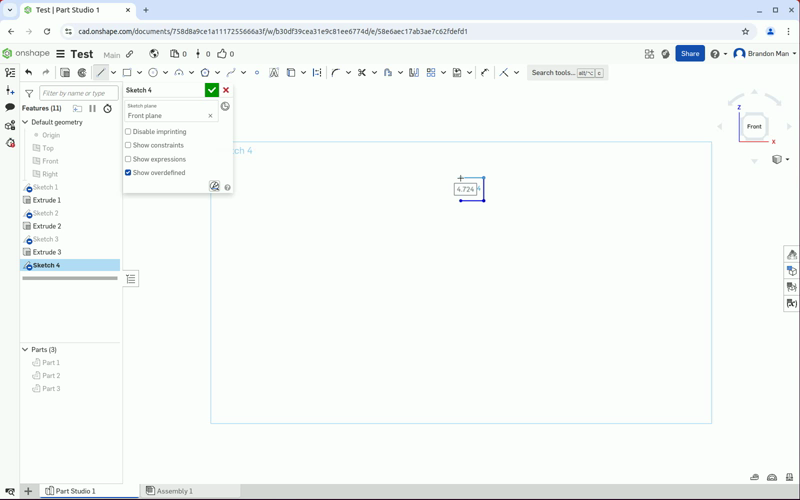
mouse_move(490, 177)
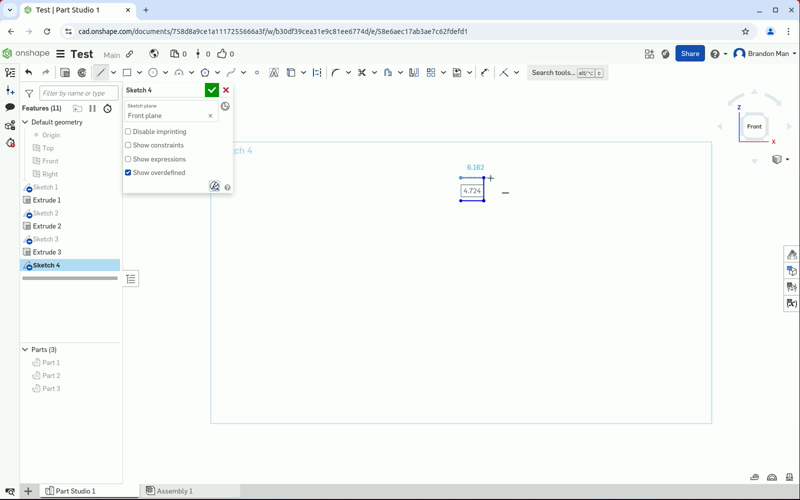
key_down(shift)
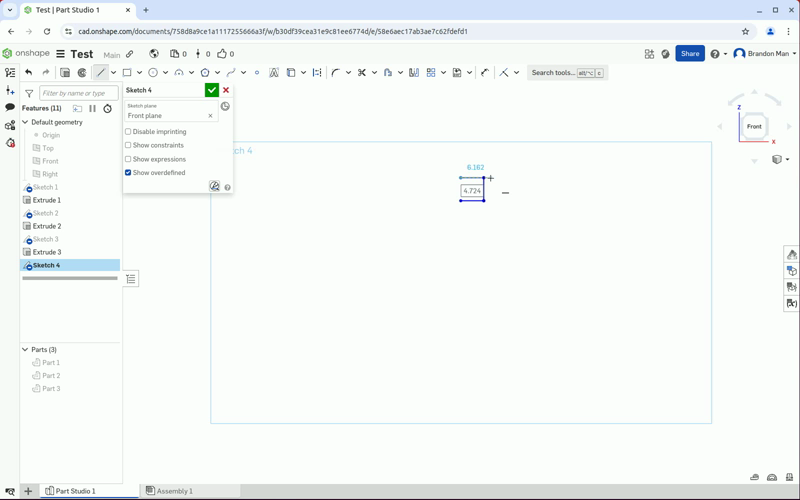
mouse_move(460, 200)
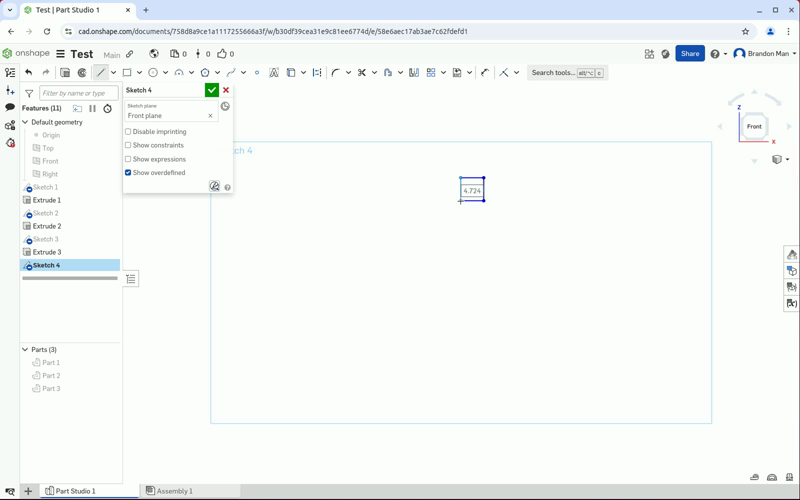
key_up(shift)
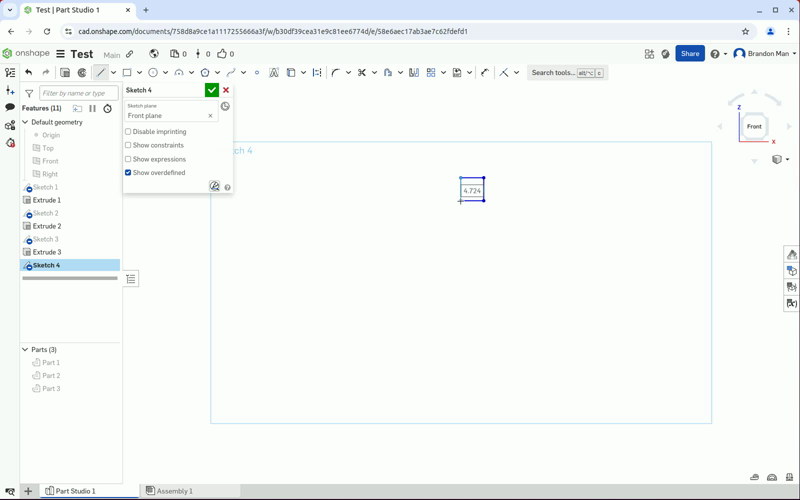
click(460, 200)
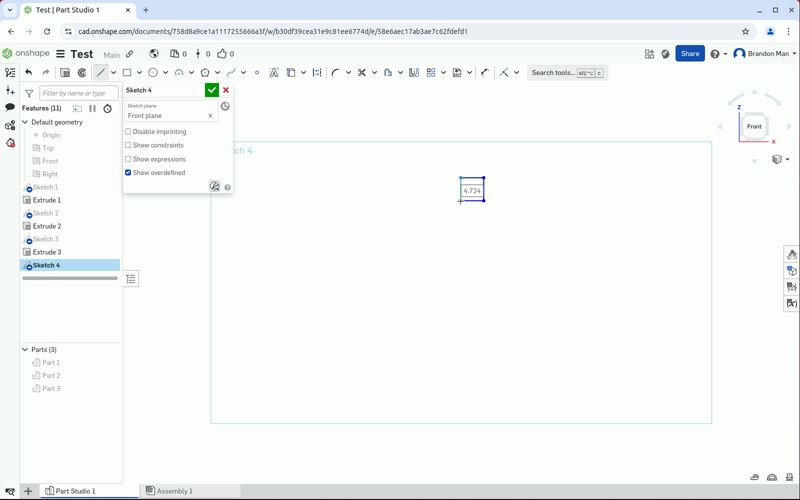
key(esc)
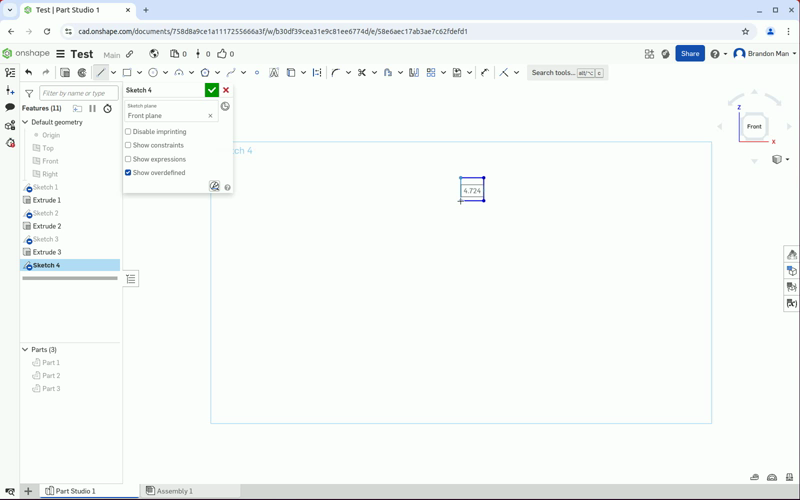
mouse_move(471, 197)
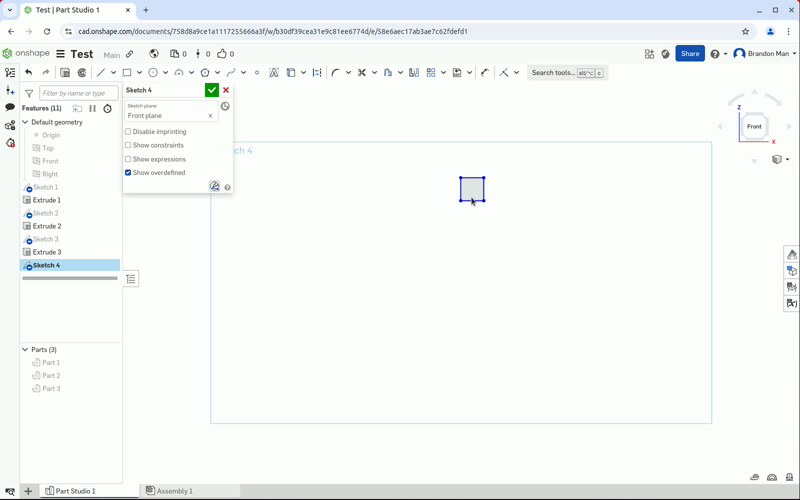
scroll(6)
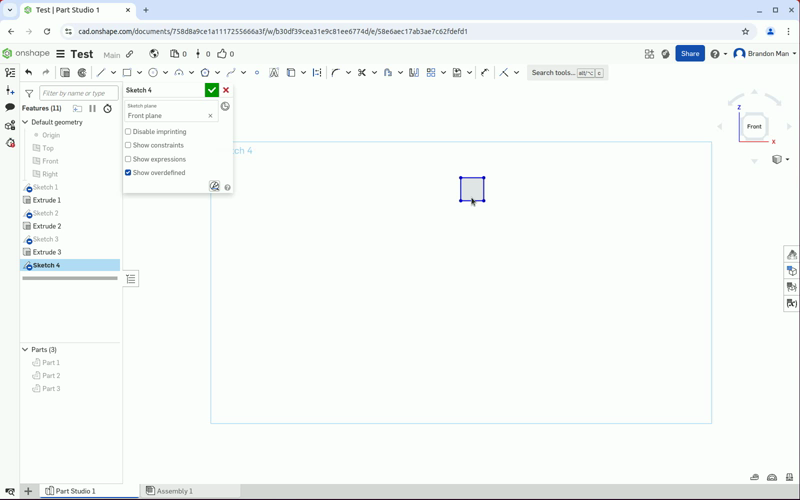
scroll(6)
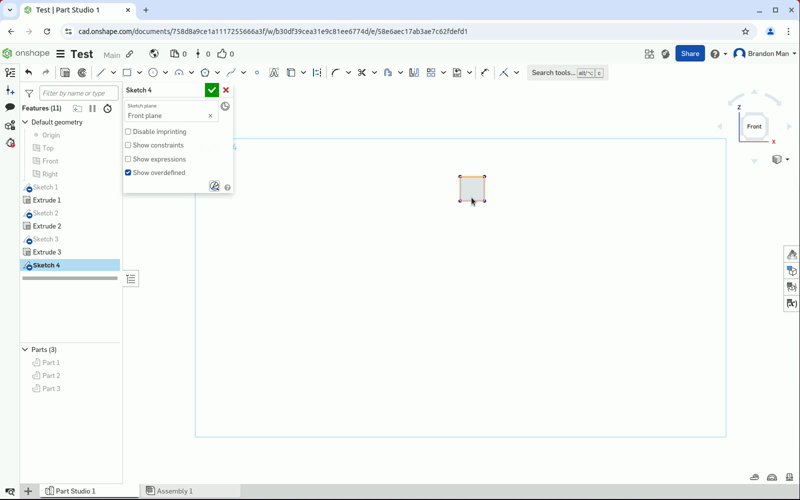
scroll(6)
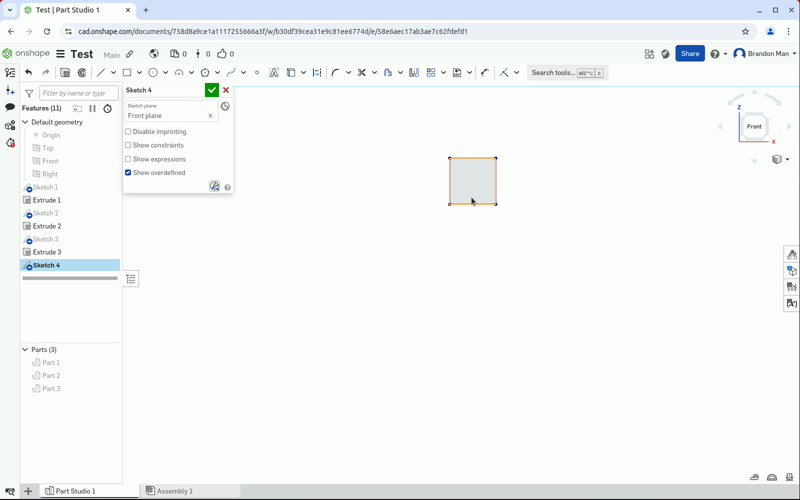
scroll(6)
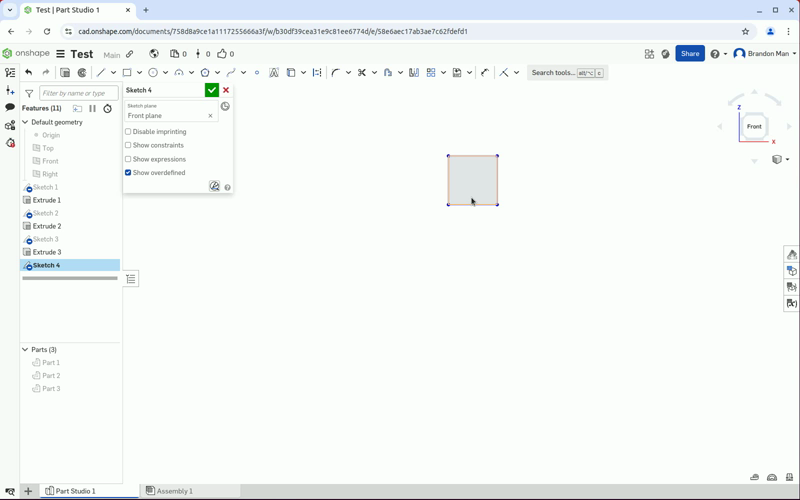
scroll(6)
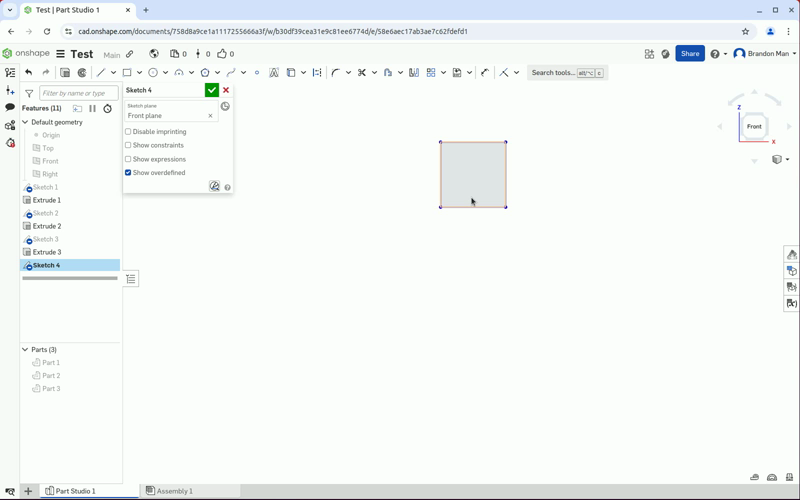
scroll(6)
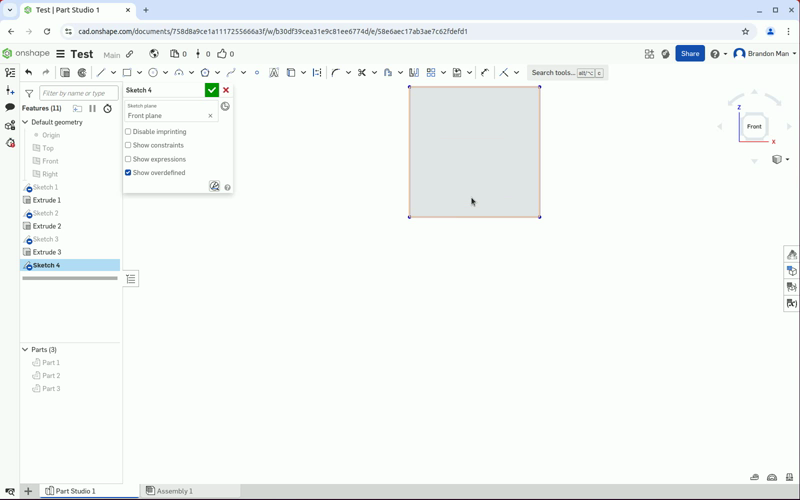
scroll(6)
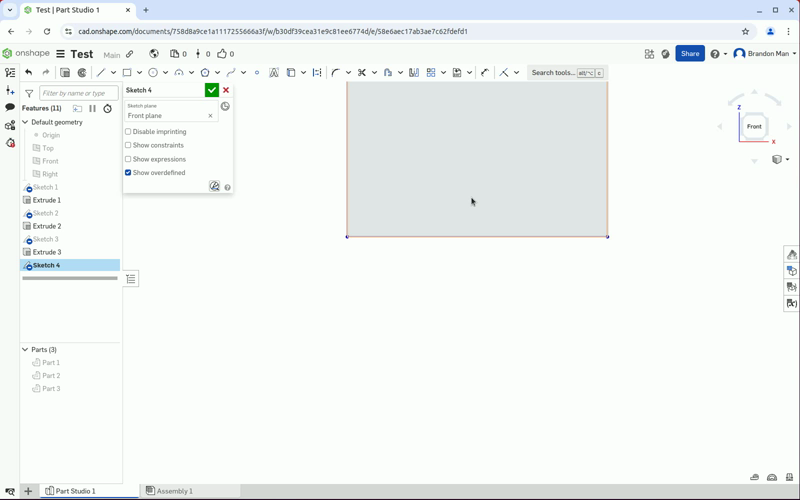
click(471, 197)
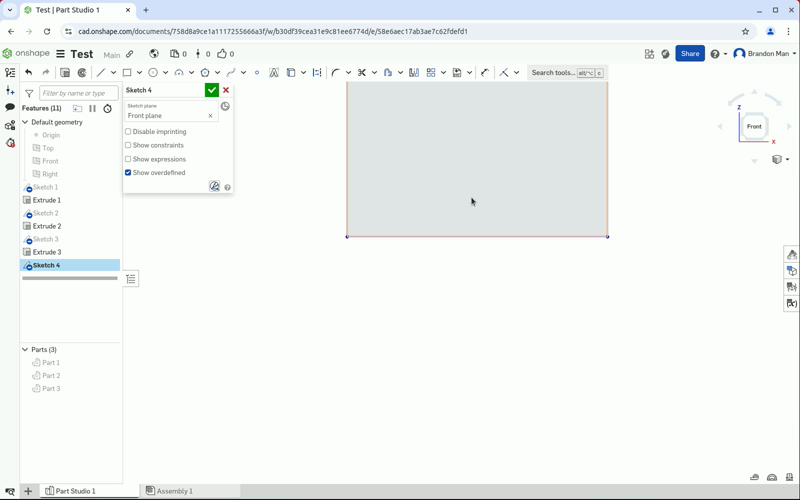
scroll(-6)
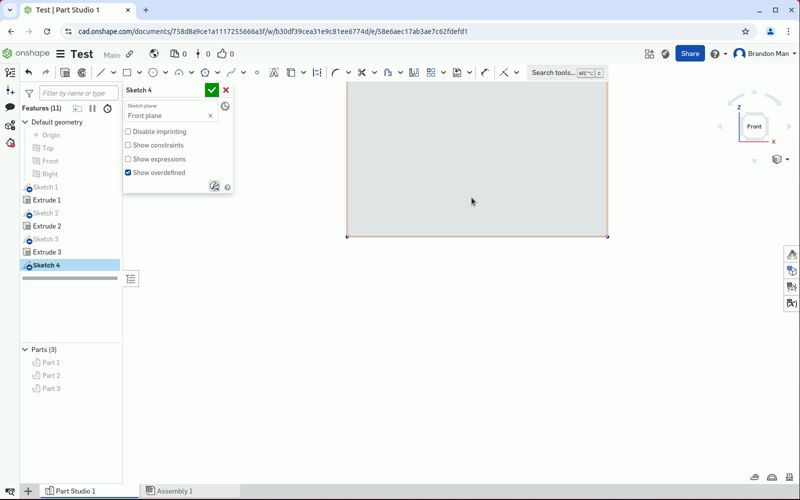
scroll(-6)
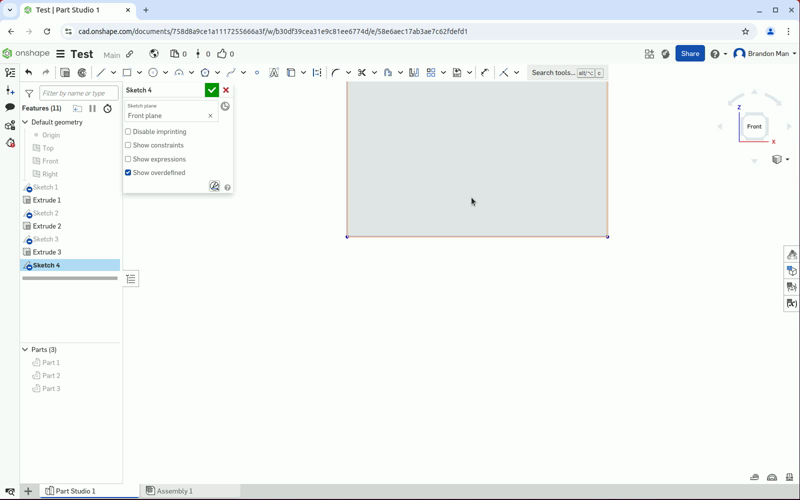
scroll(-6)
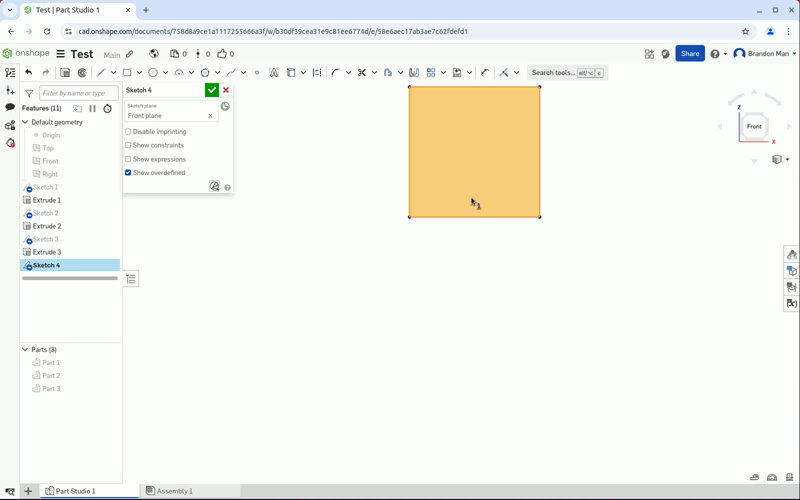
scroll(-6)
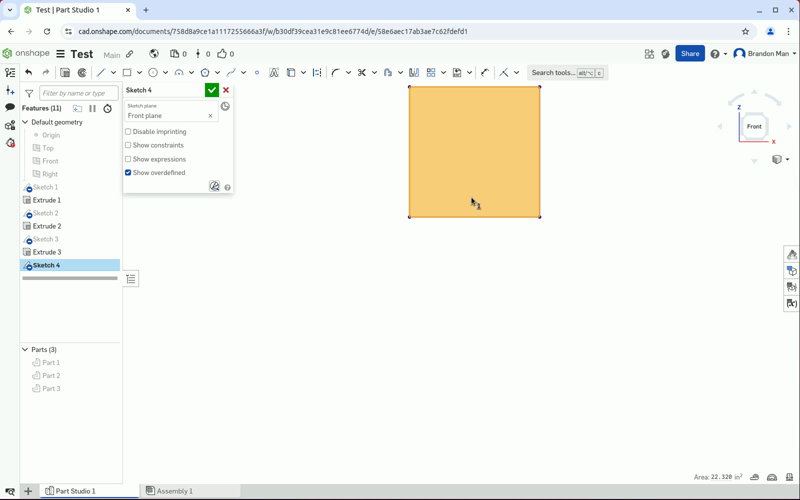
scroll(-6)
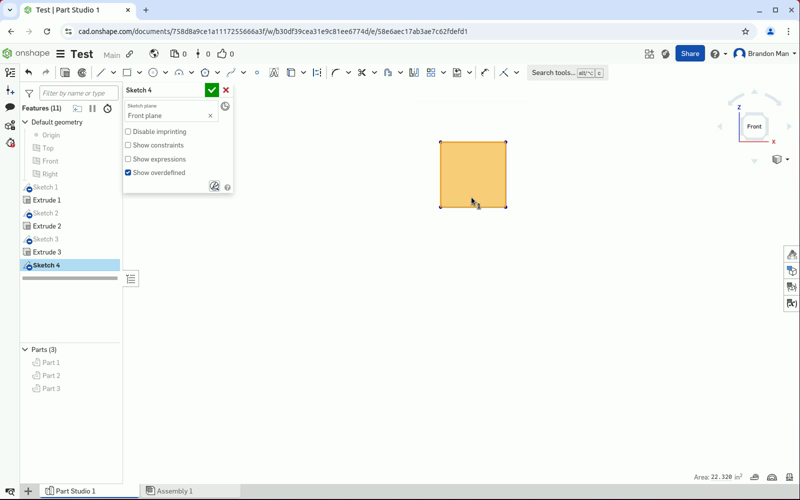
scroll(-6)
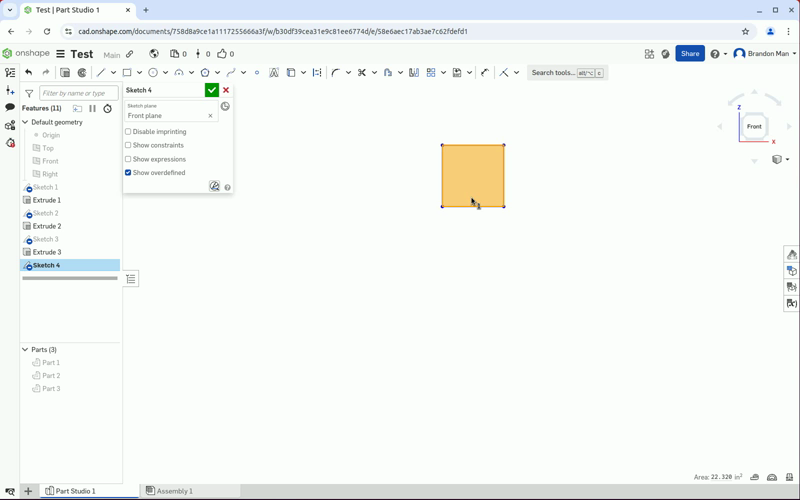
scroll(-6)
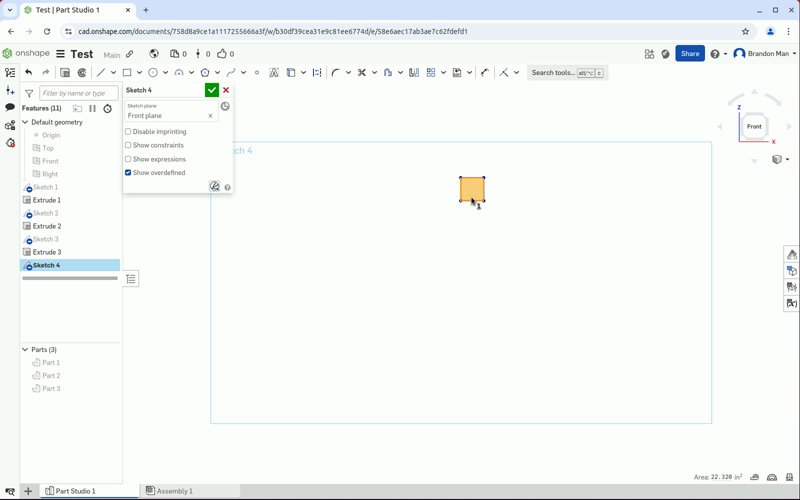
mouse_move(73, 352)
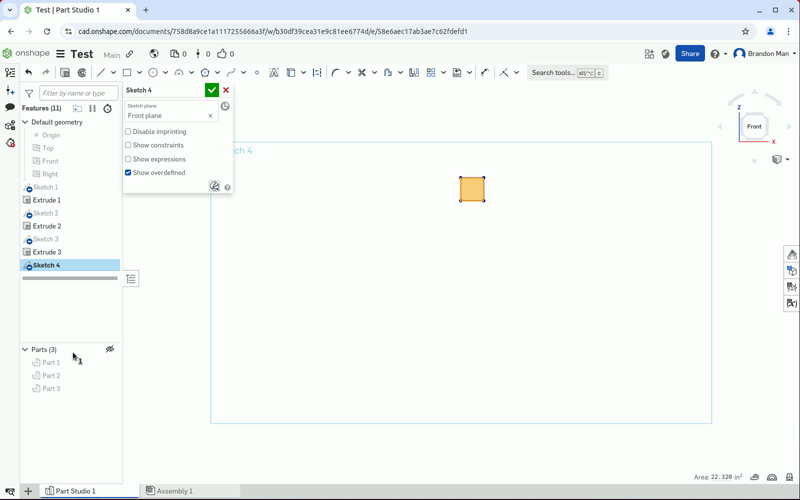
key(shift+y)
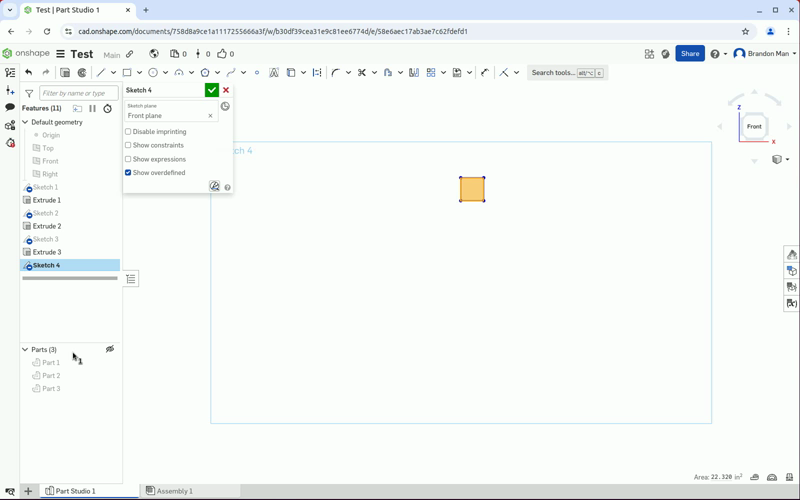
key(shift+e)
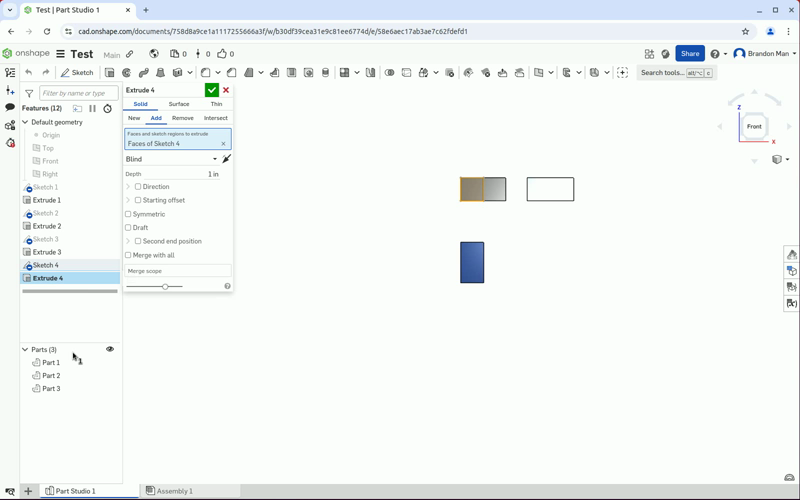
mouse_move(143, 106)
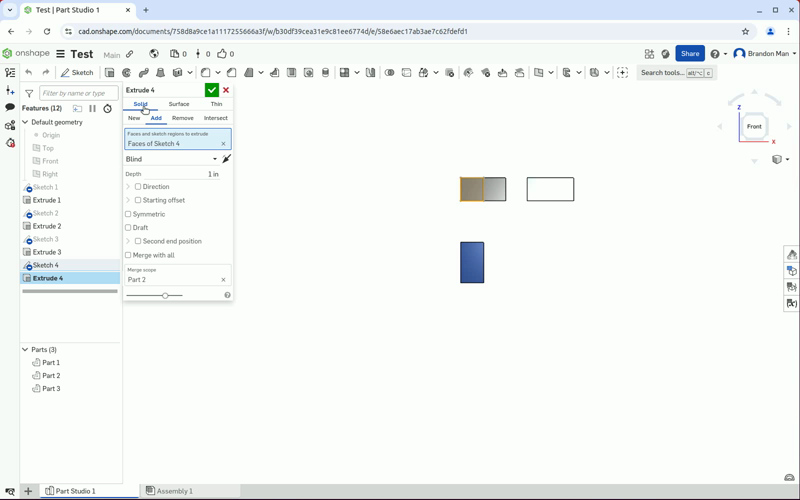
click(143, 106)
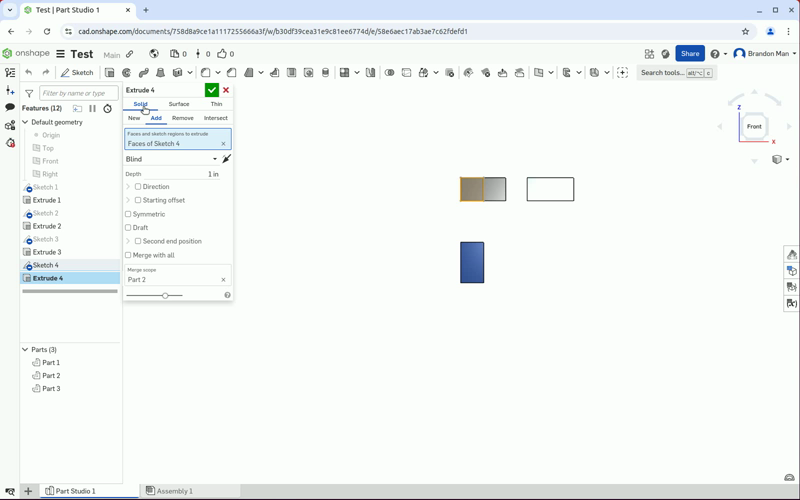
mouse_move(137, 120)
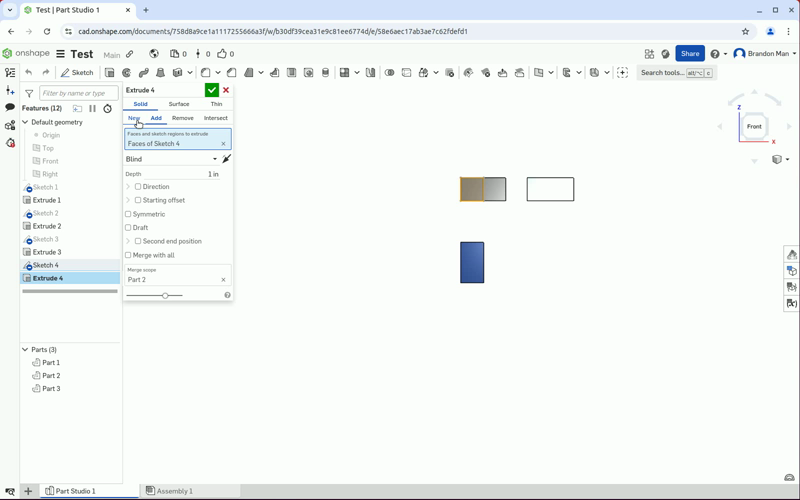
click(137, 120)
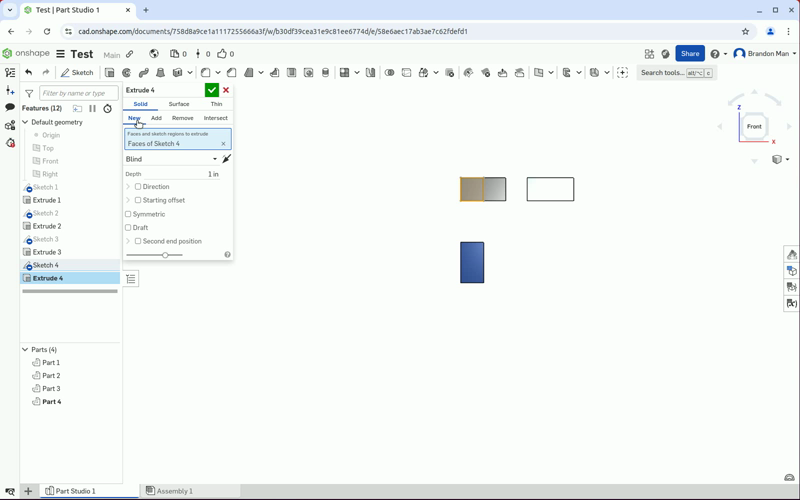
key(tab, 4)
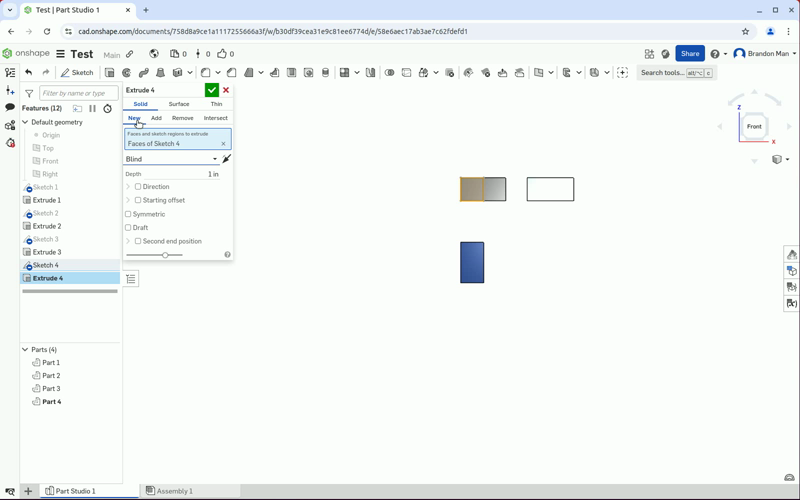
text(2.407)
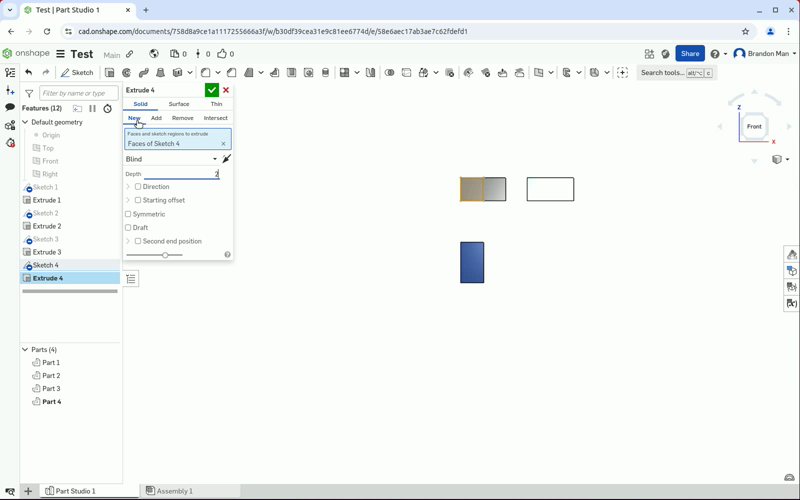
key(enter)
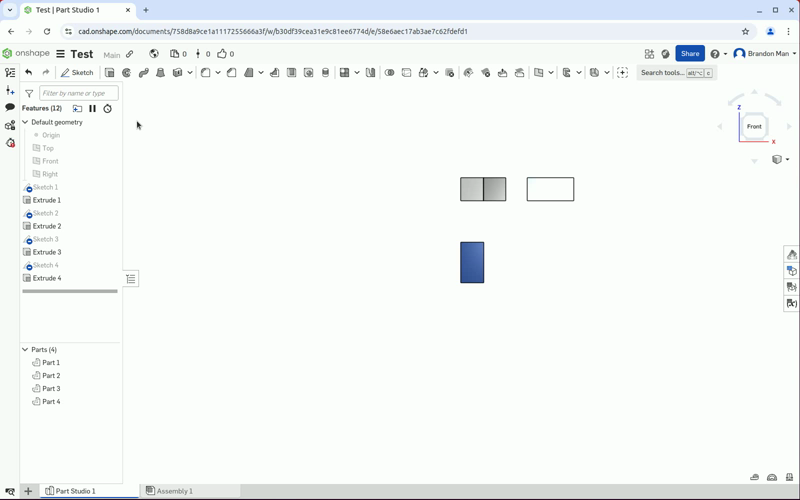
key(shift+h)
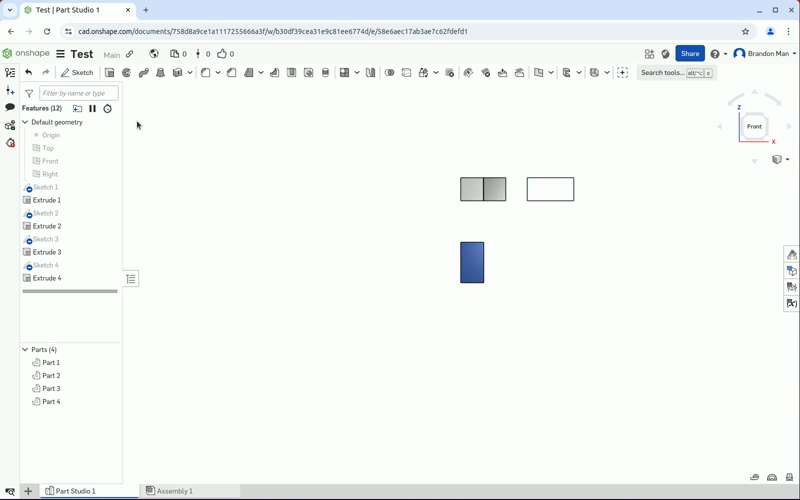
key(shift+h)
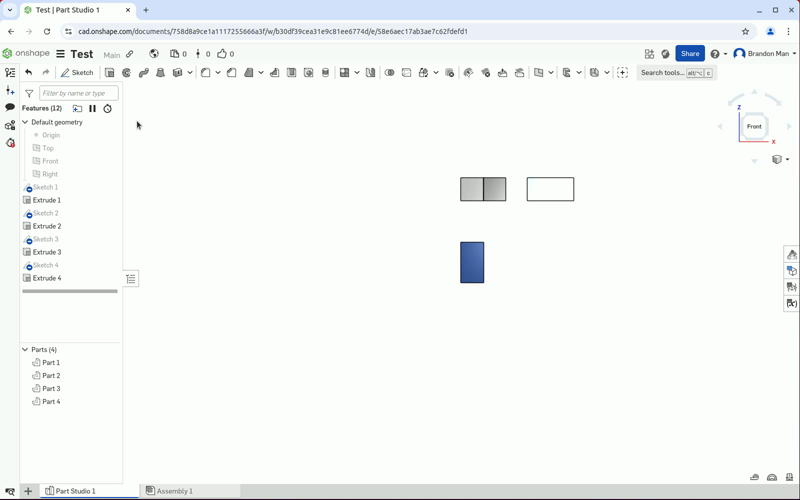
mouse_move(73, 189)
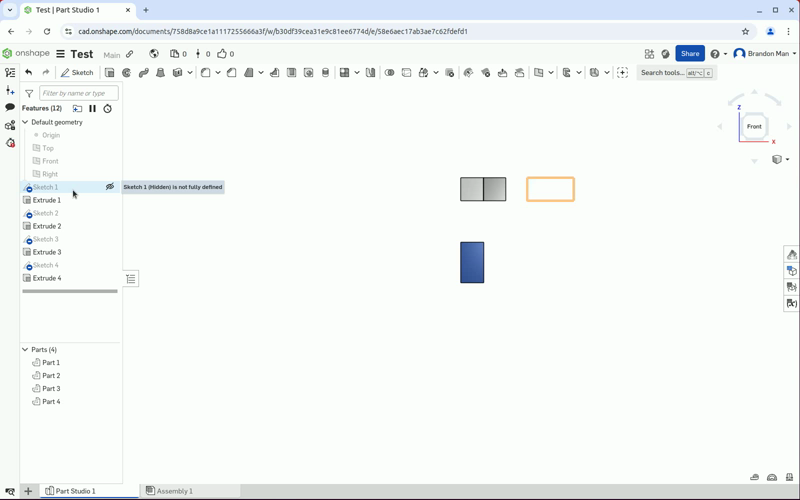
click(73, 189)
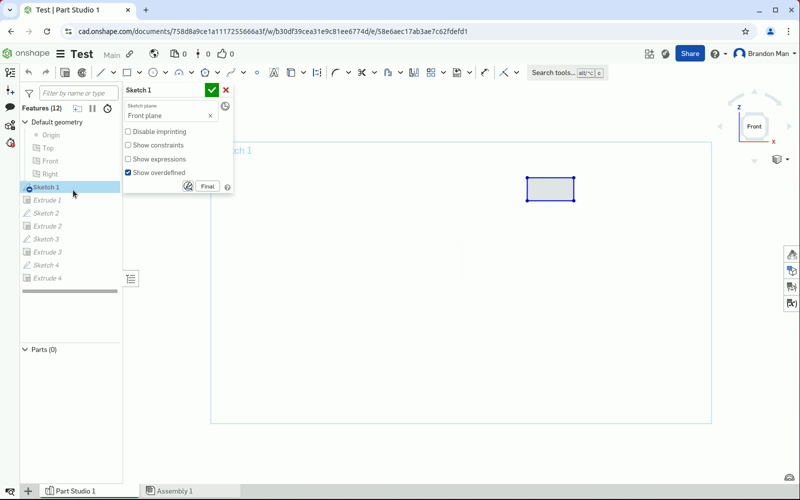
mouse_move(229, 92)
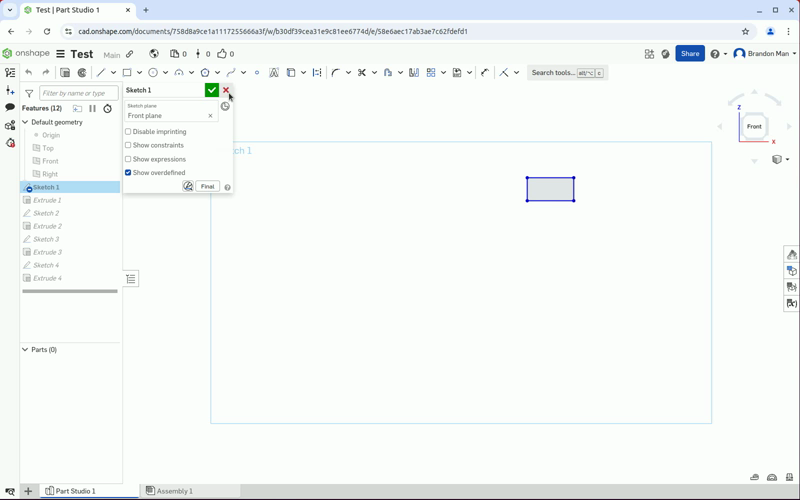
click(229, 92)
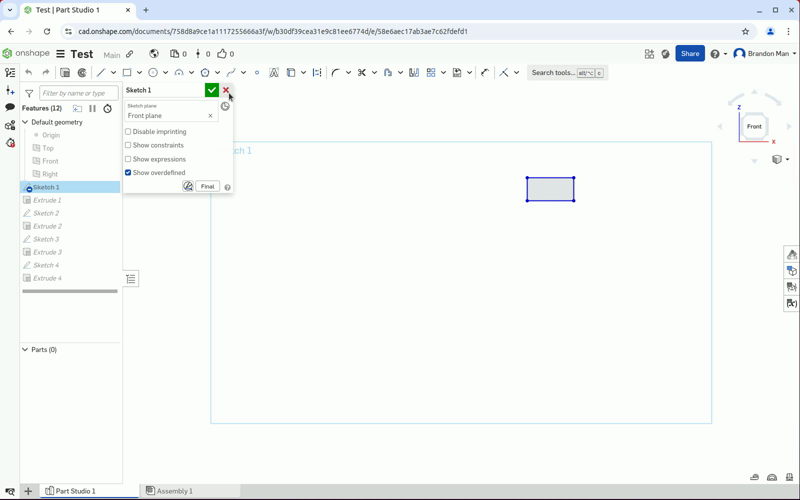
key(shift+s)
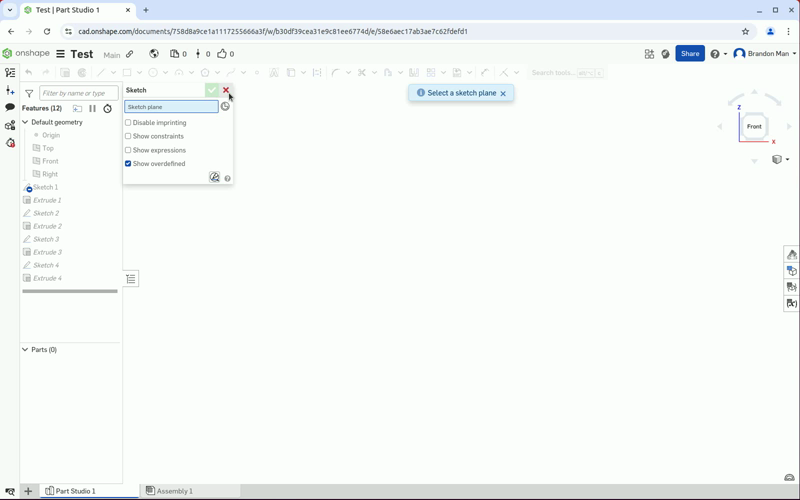
mouse_move(73, 163)
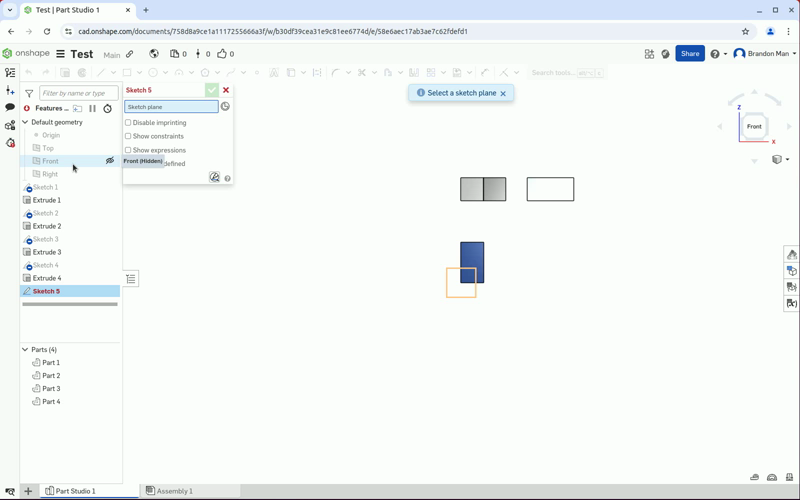
click(73, 163)
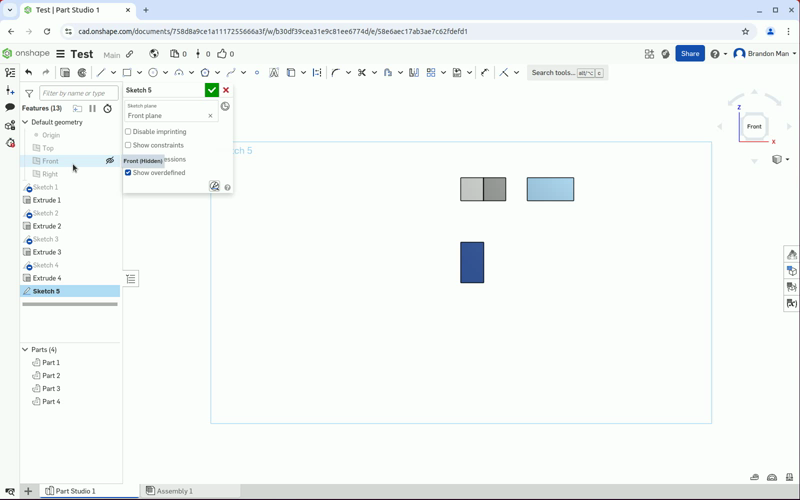
mouse_move(73, 352)
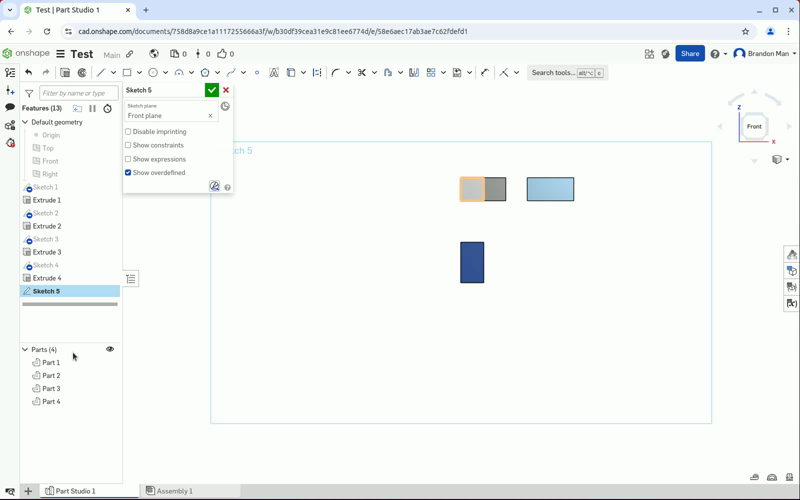
key(y)
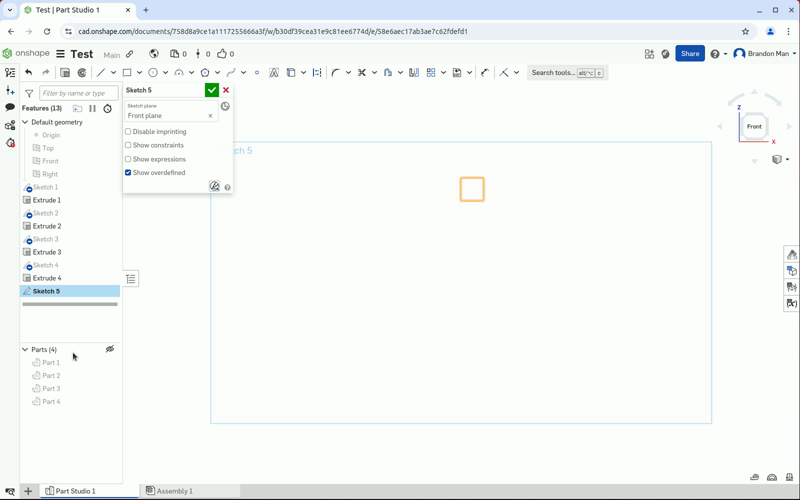
key(l)
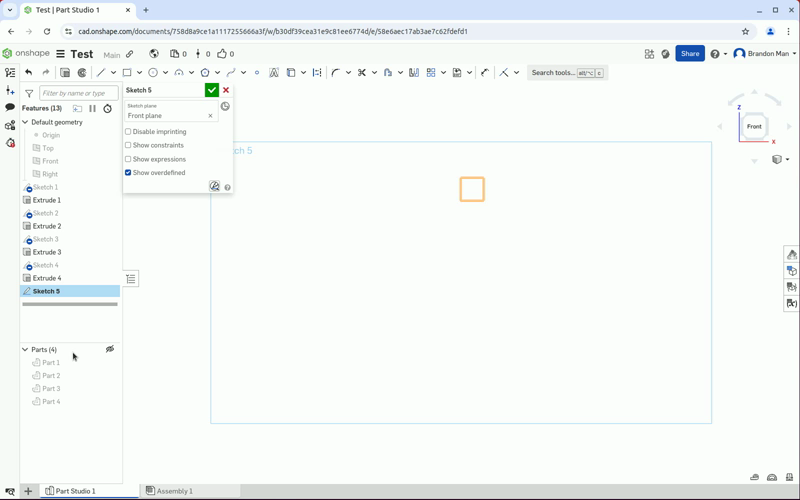
key_down(shift)
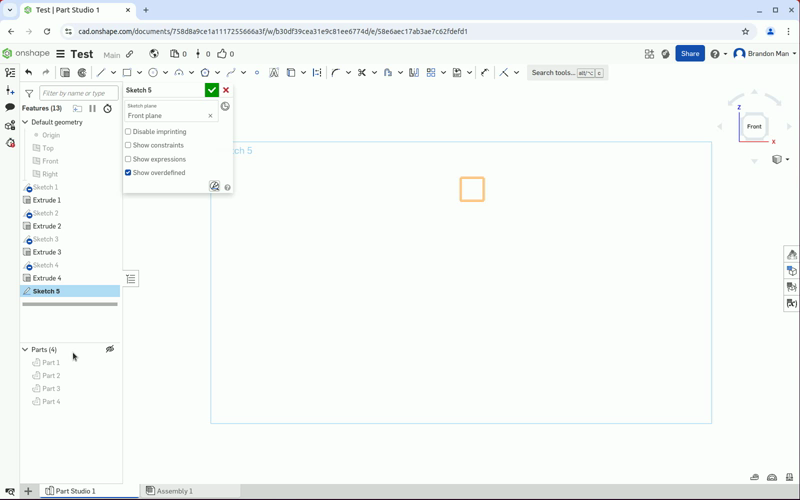
mouse_move(460, 217)
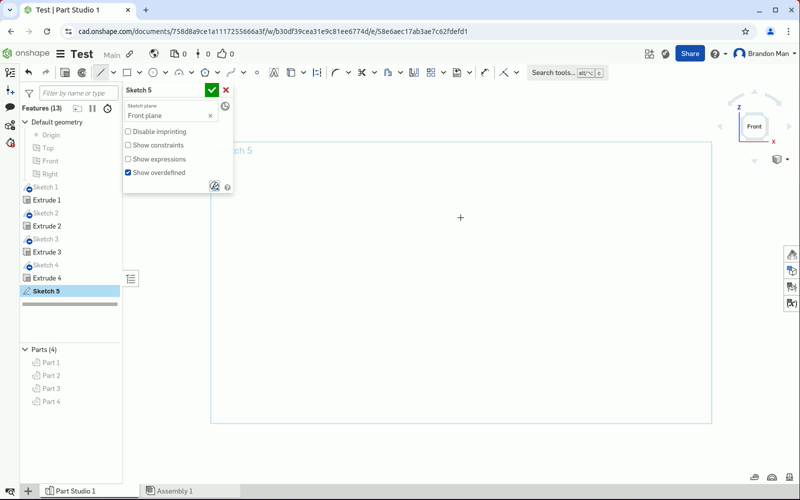
click(460, 217)
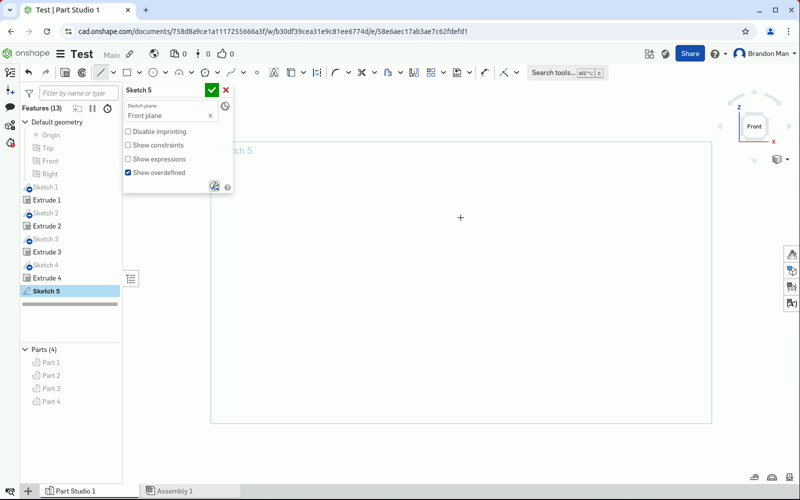
key_up(shift)
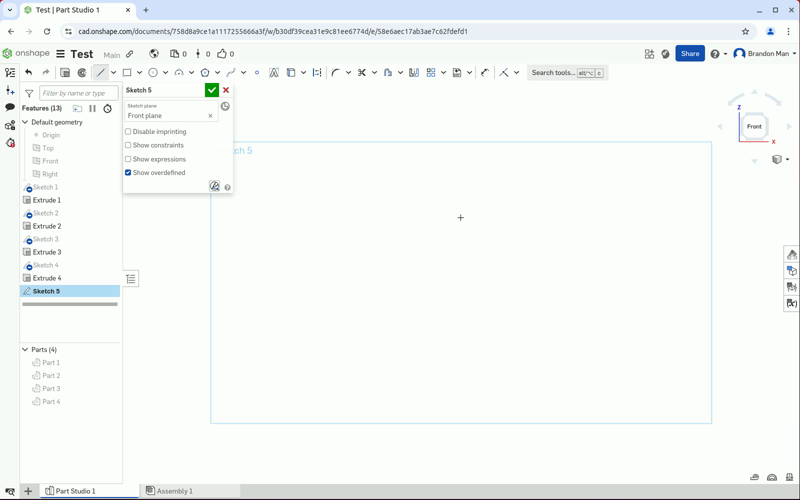
key_down(shift)
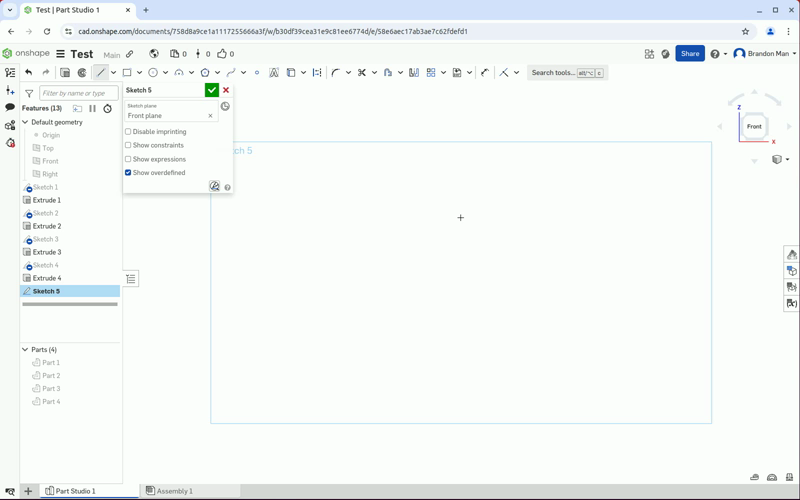
mouse_move(490, 217)
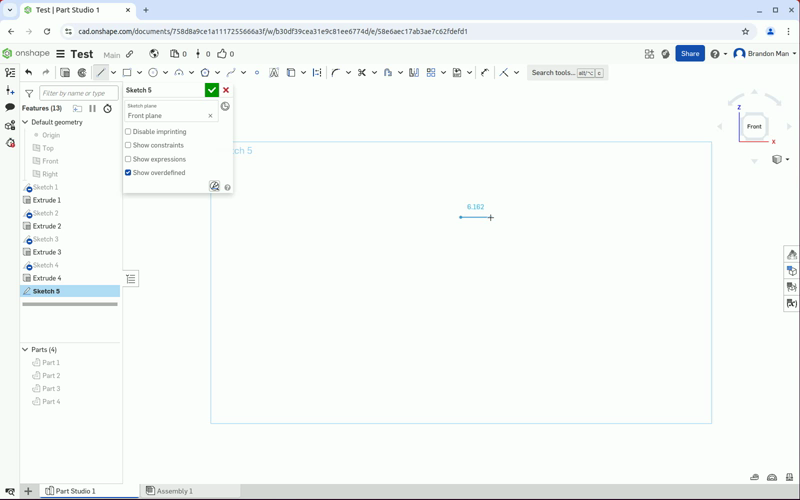
mouse_move(483, 217)
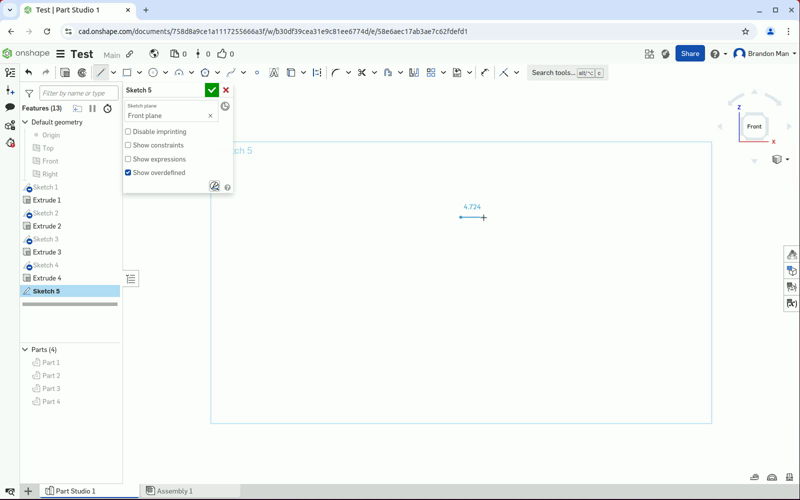
click(483, 217)
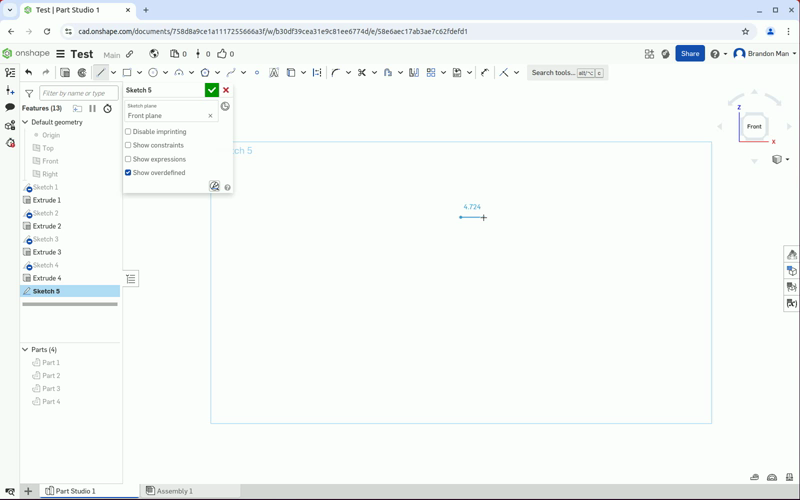
key_up(shift)
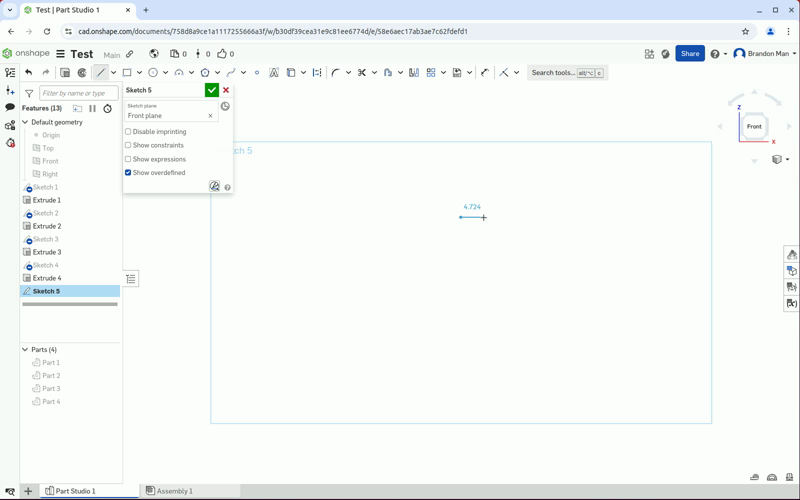
key_down(shift)
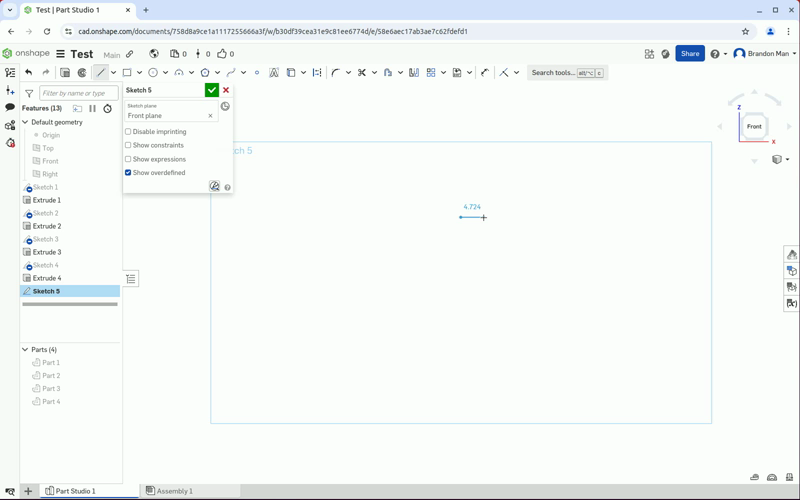
mouse_move(513, 217)
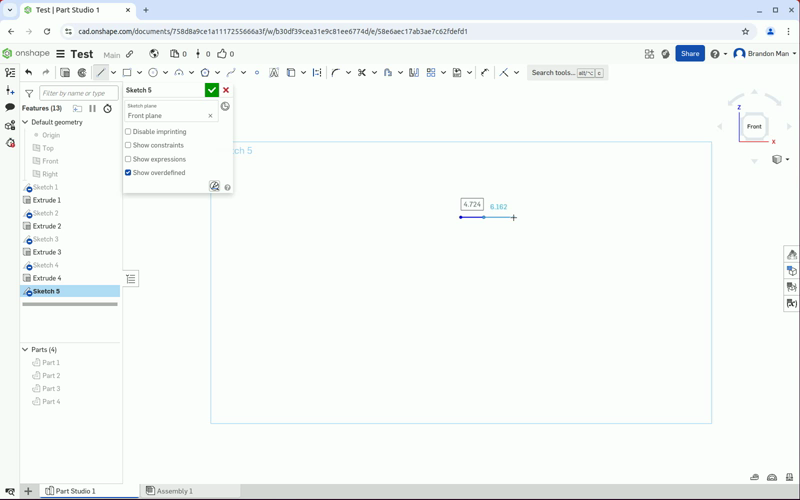
mouse_move(483, 200)
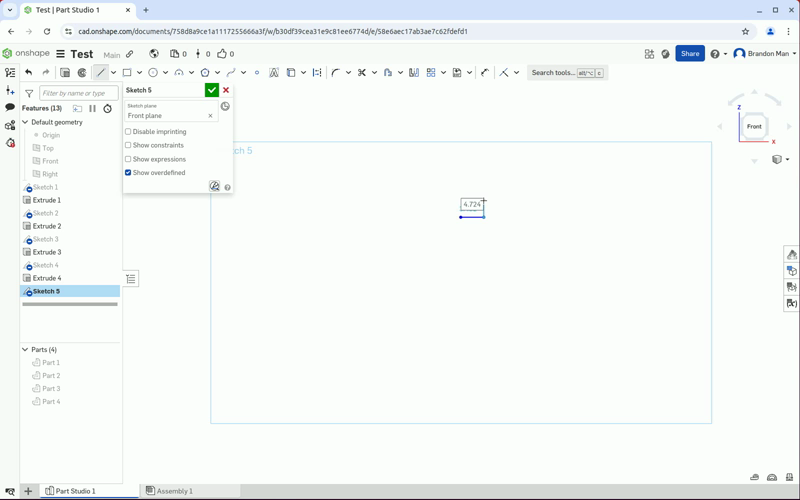
click(483, 200)
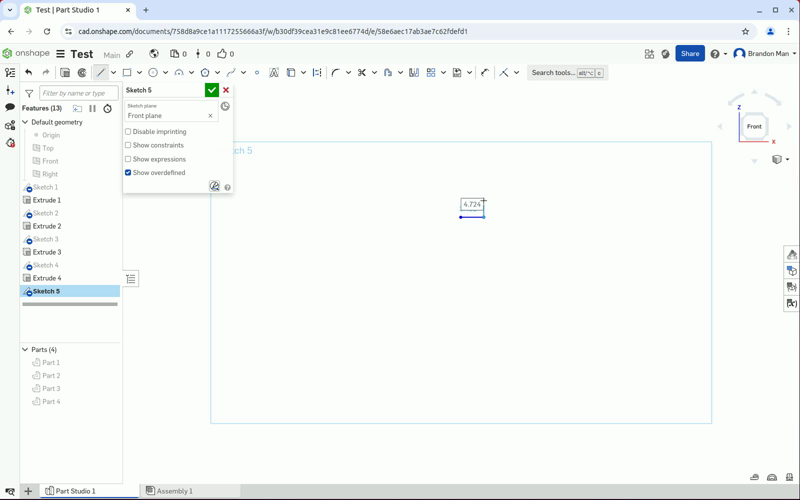
key_up(shift)
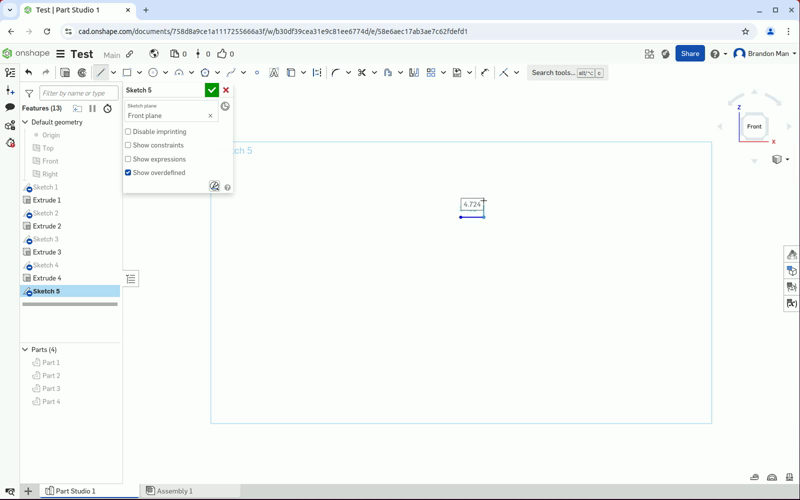
key_down(shift)
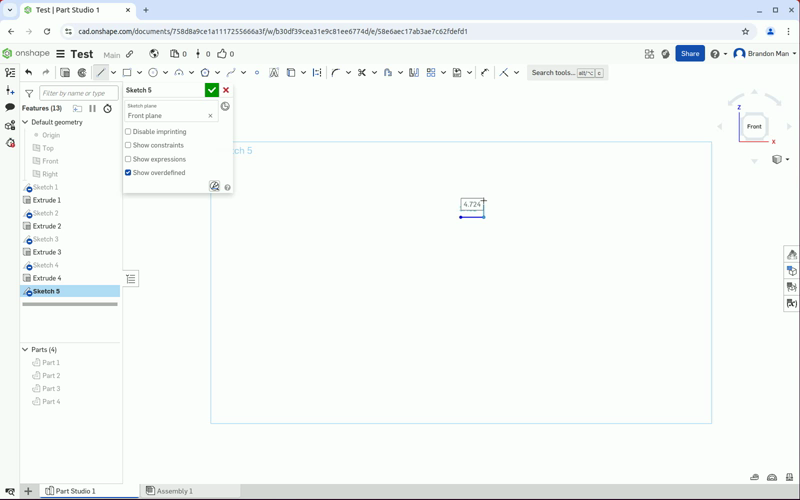
mouse_move(513, 200)
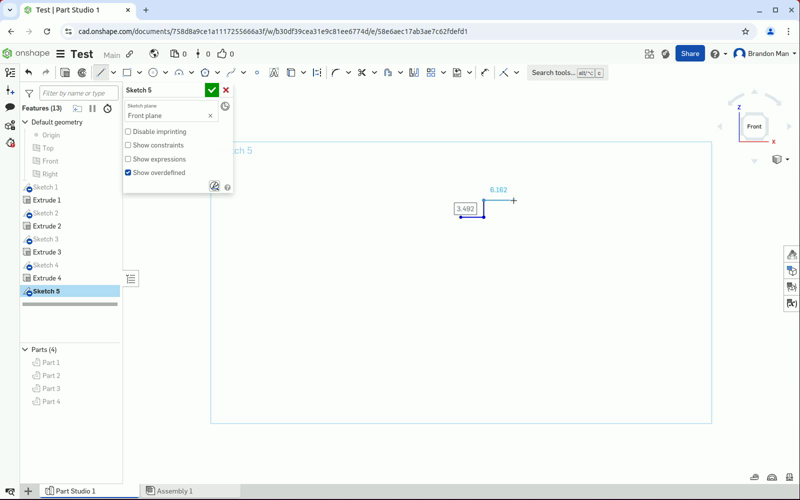
mouse_move(460, 200)
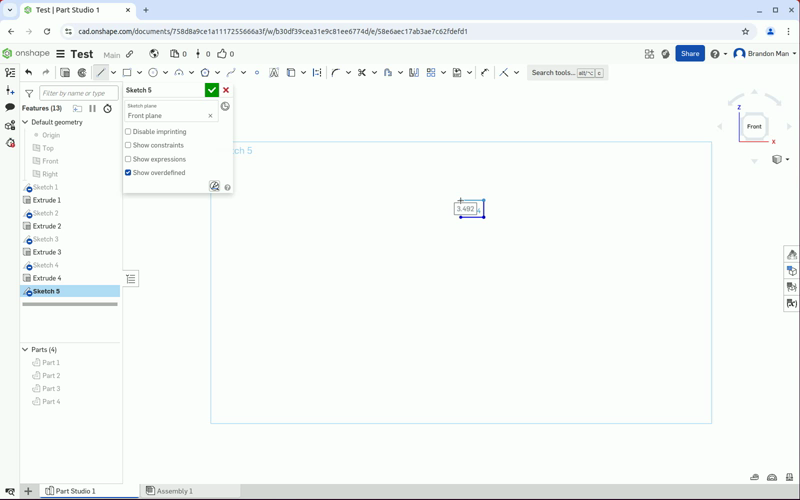
click(460, 200)
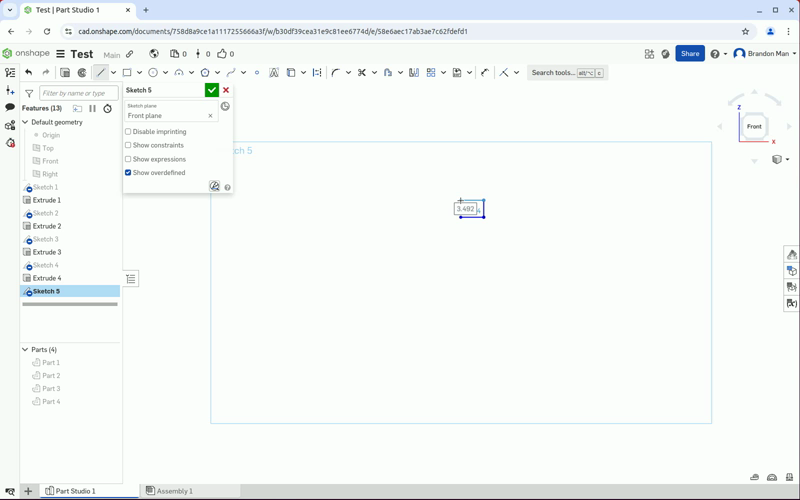
key_up(shift)
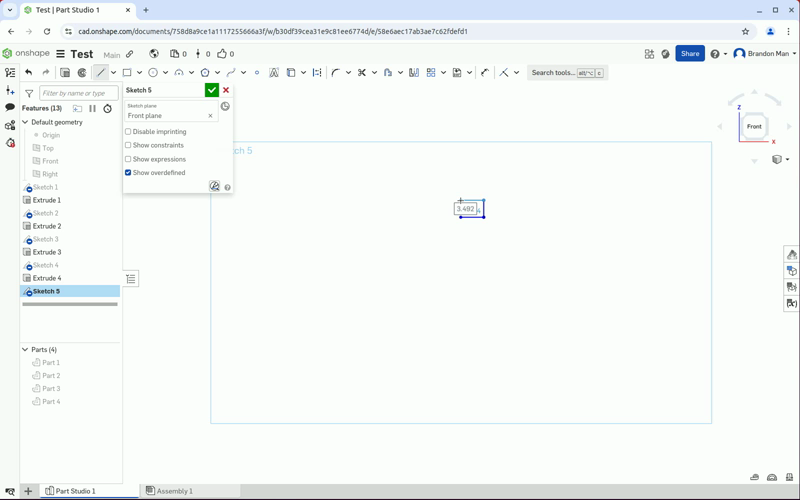
mouse_move(490, 200)
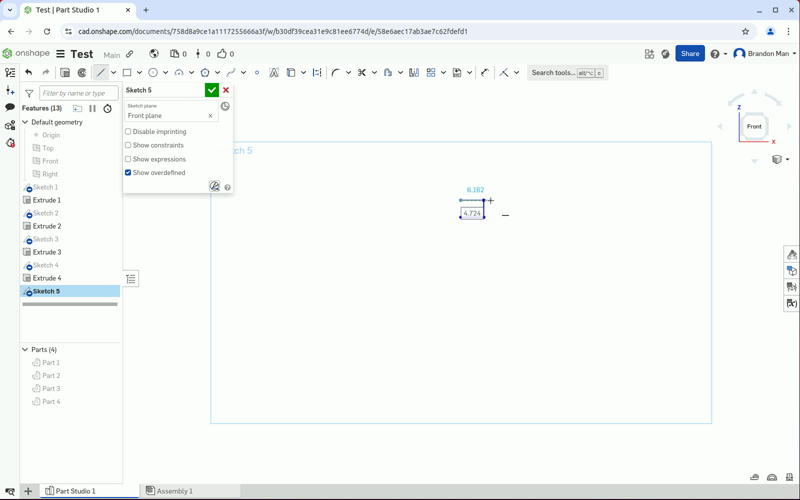
key_down(shift)
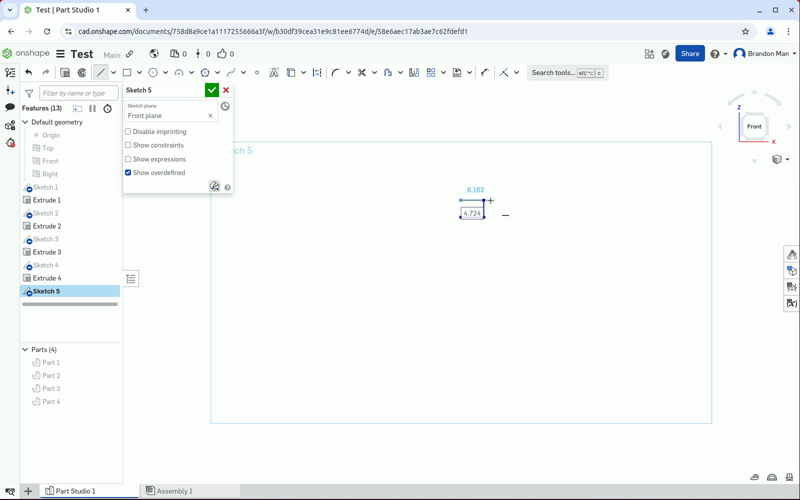
mouse_move(460, 217)
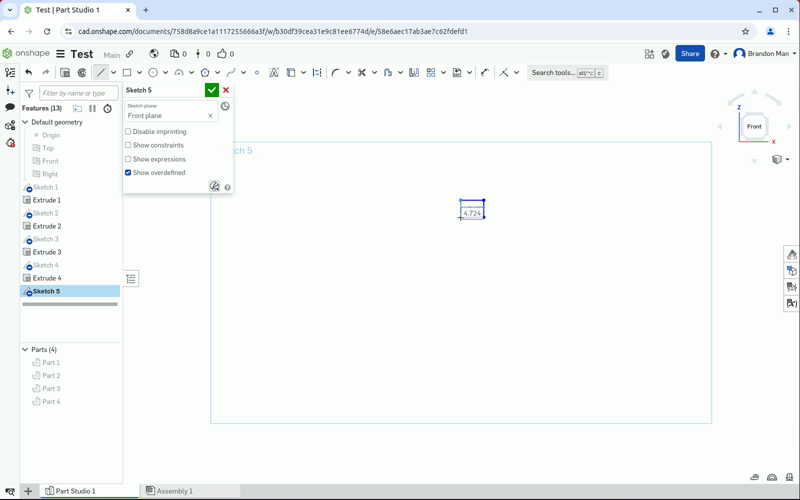
key_up(shift)
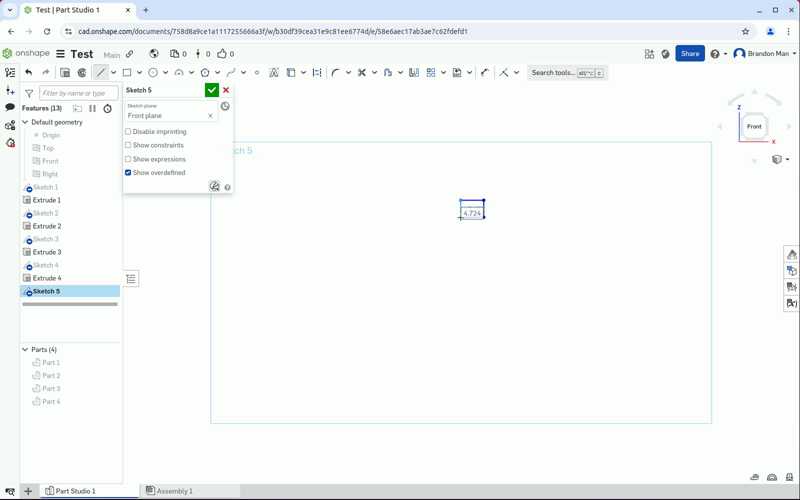
click(460, 217)
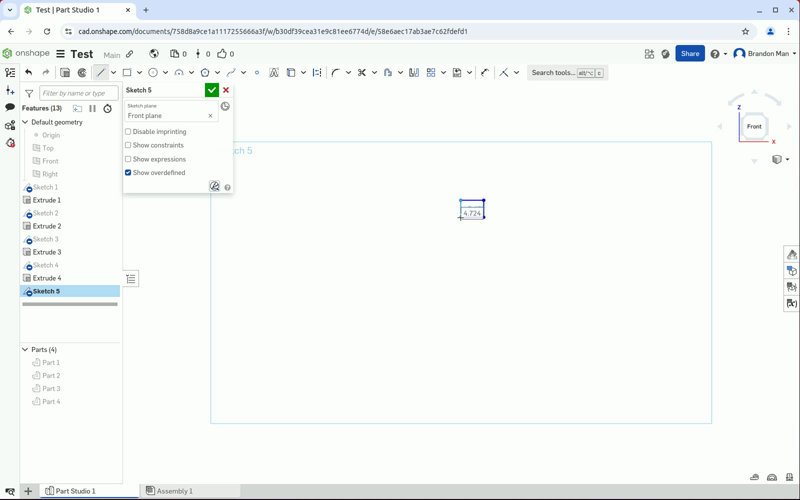
key(esc)
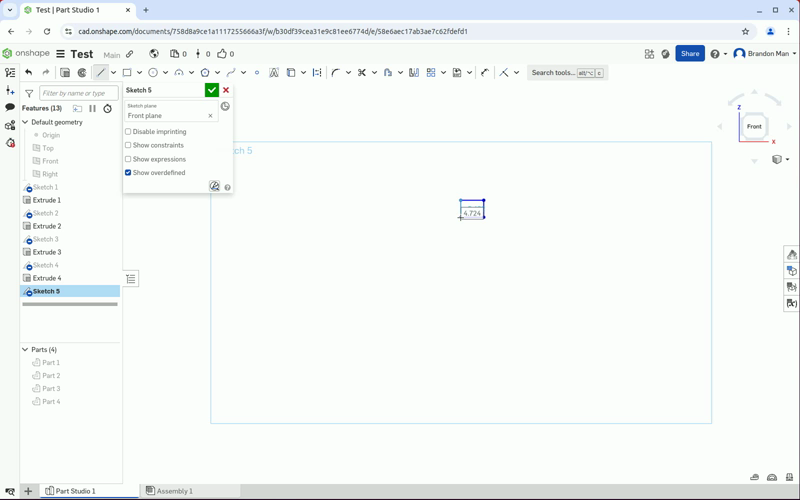
mouse_move(463, 214)
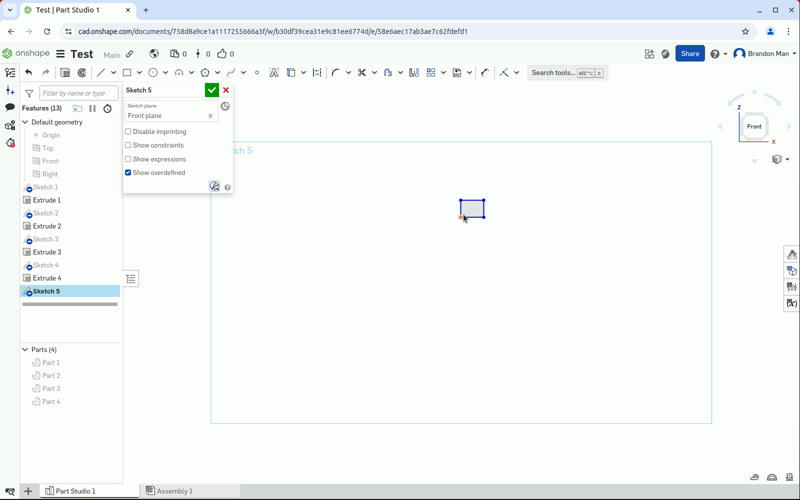
scroll(6)
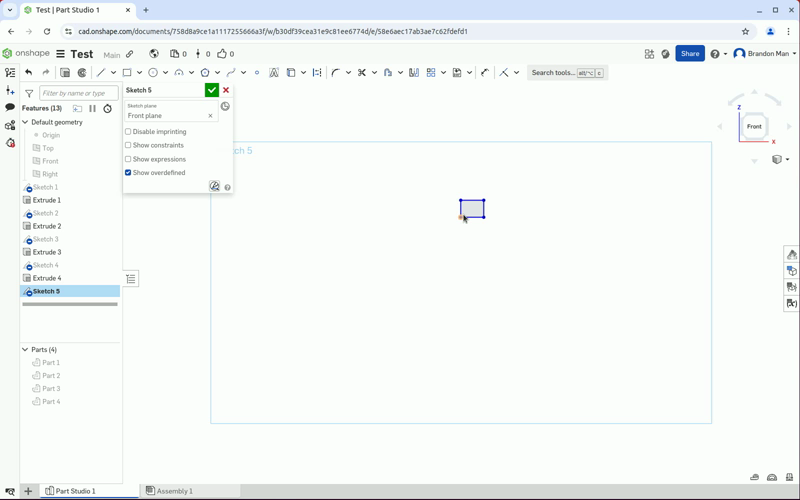
scroll(6)
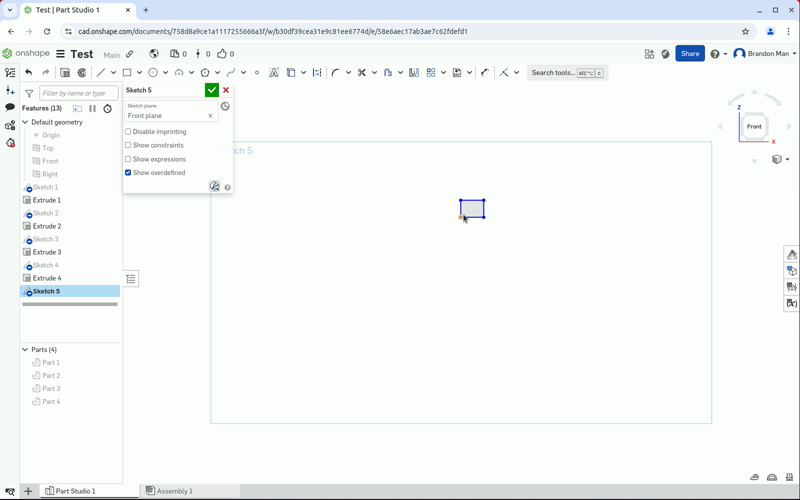
scroll(6)
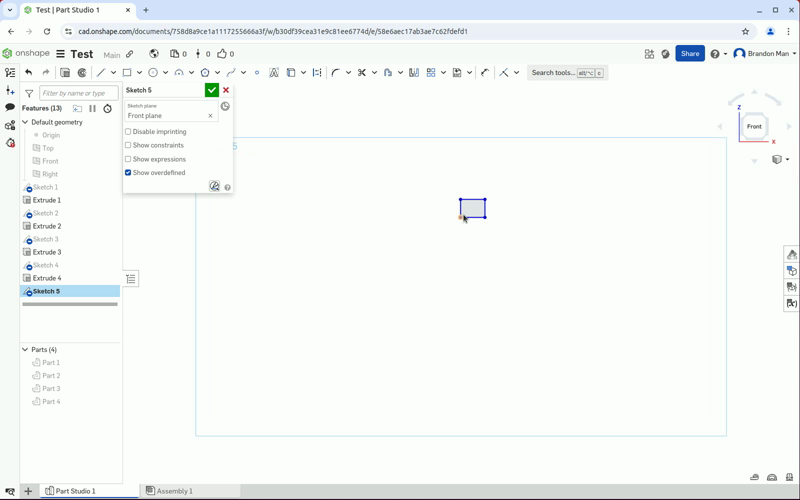
scroll(6)
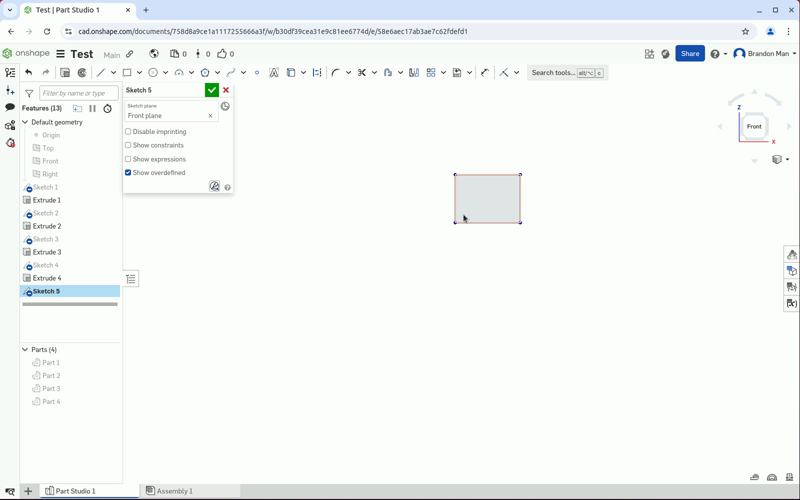
scroll(6)
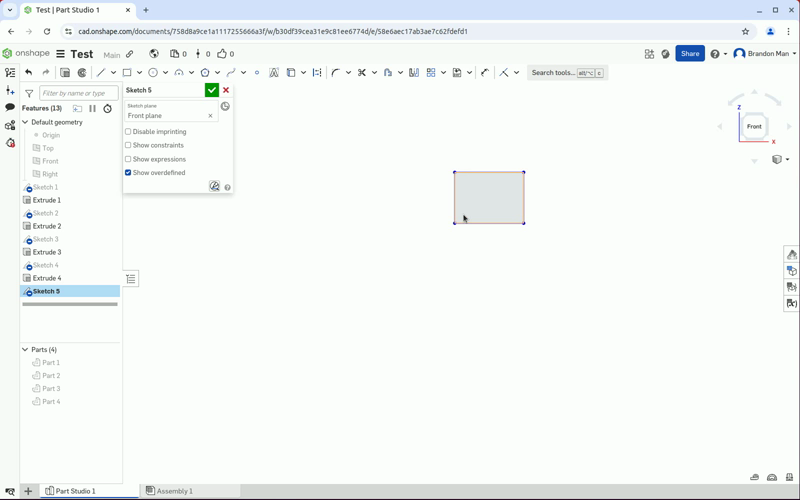
scroll(6)
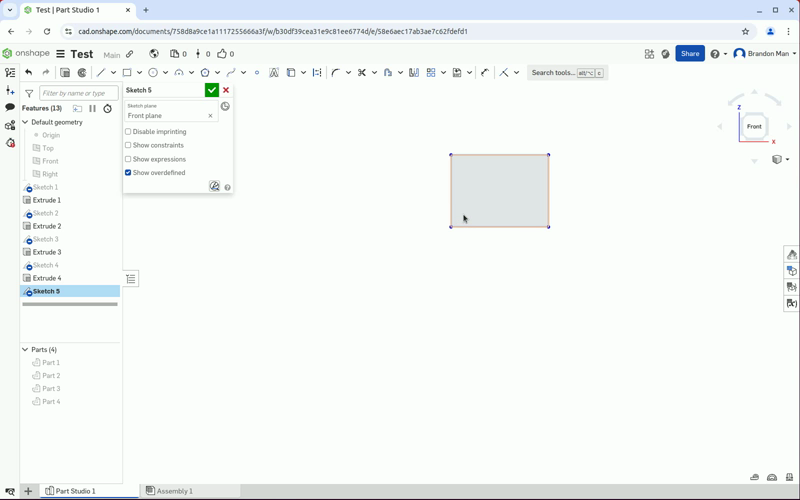
scroll(6)
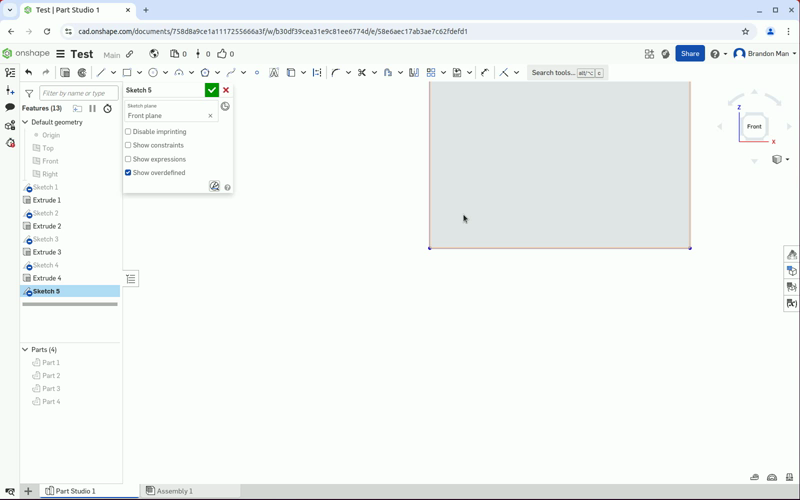
click(463, 214)
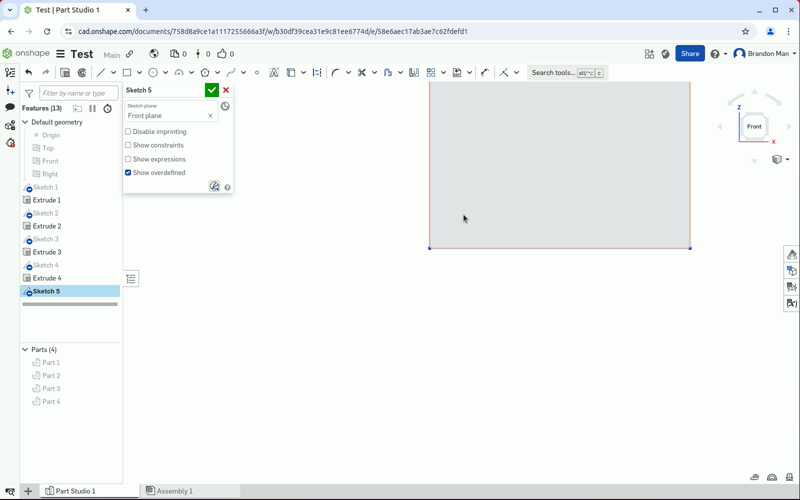
scroll(-6)
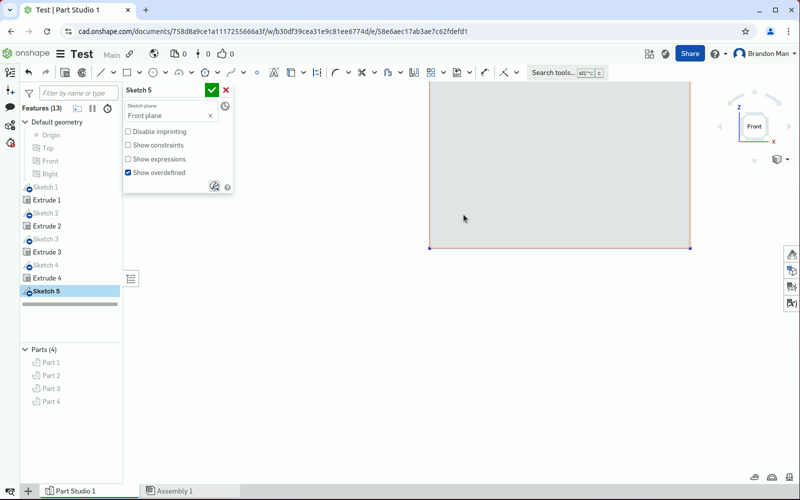
scroll(-6)
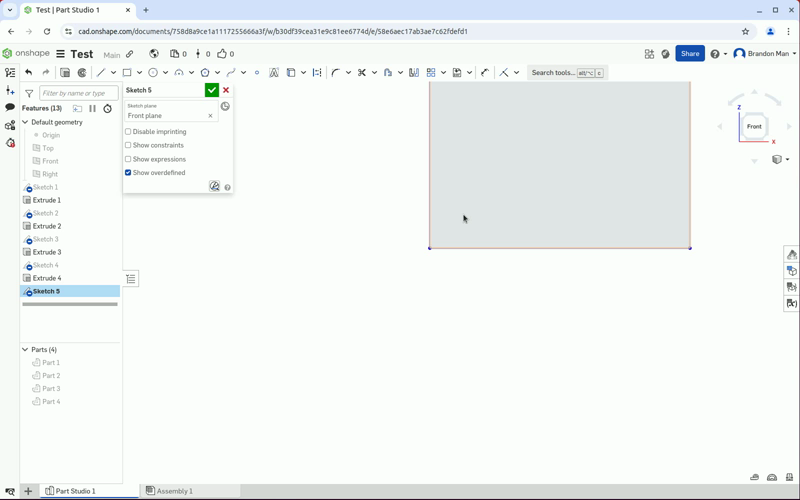
scroll(-6)
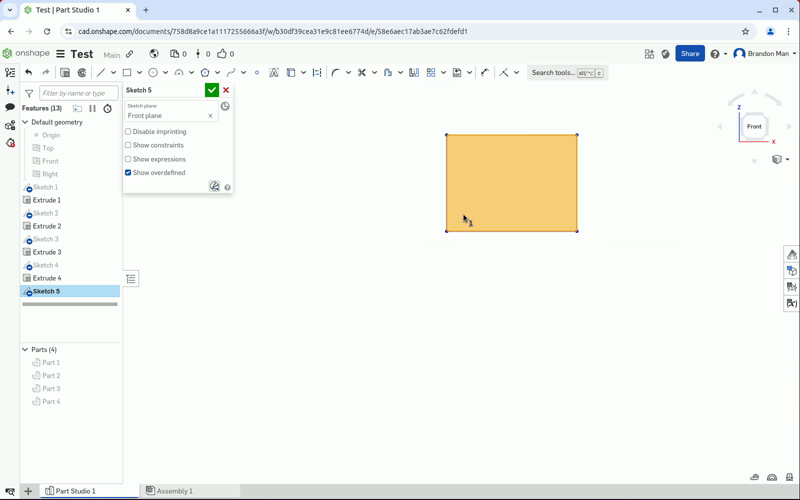
scroll(-6)
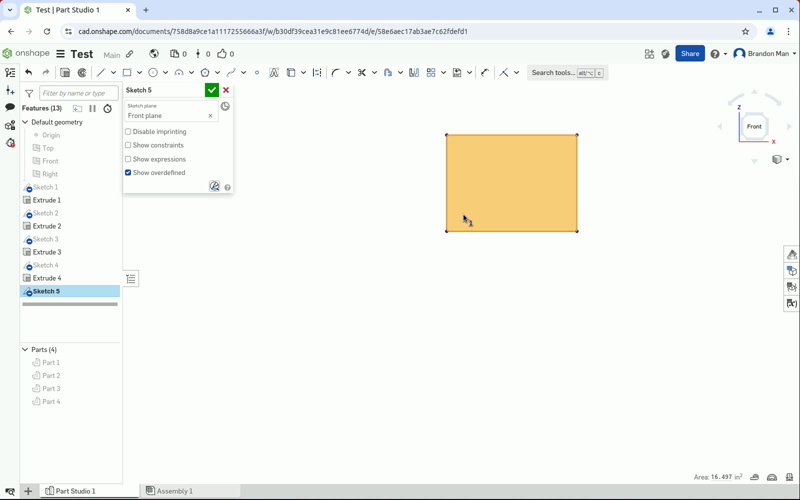
scroll(-6)
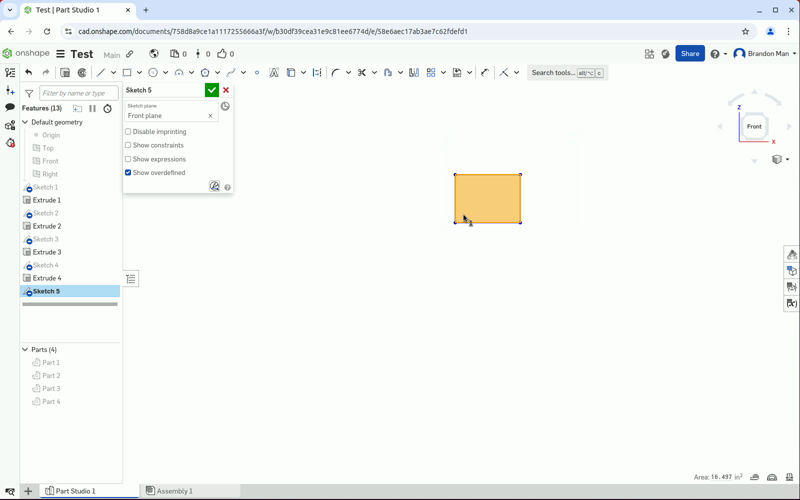
scroll(-6)
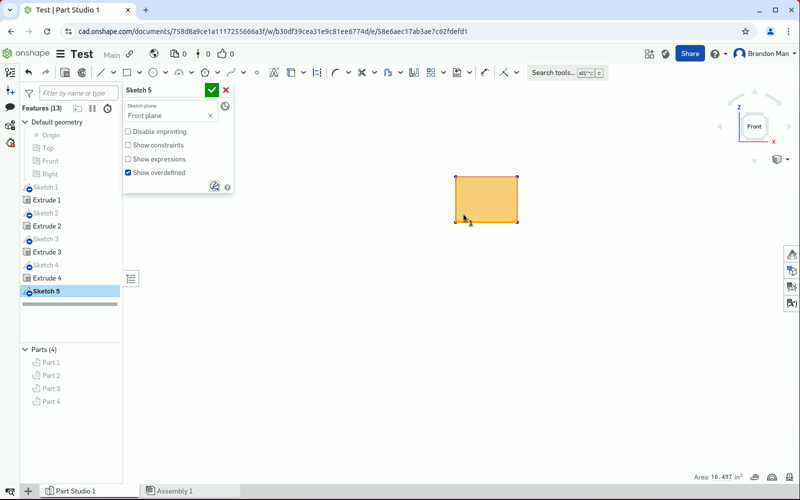
scroll(-6)
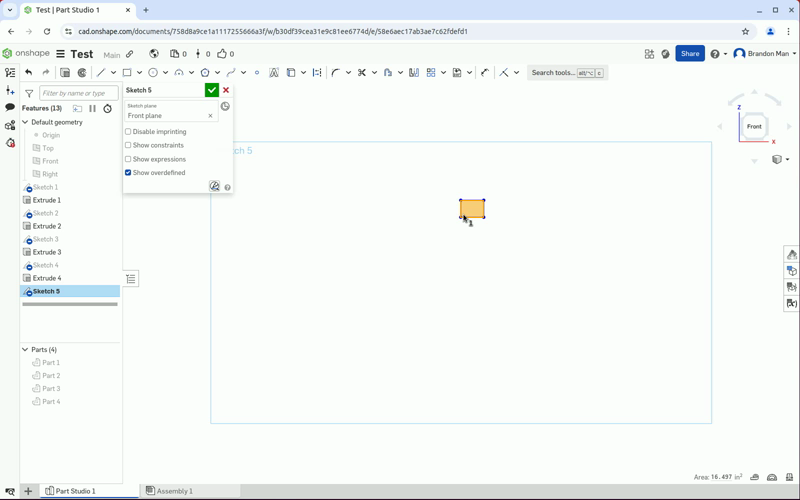
mouse_move(73, 352)
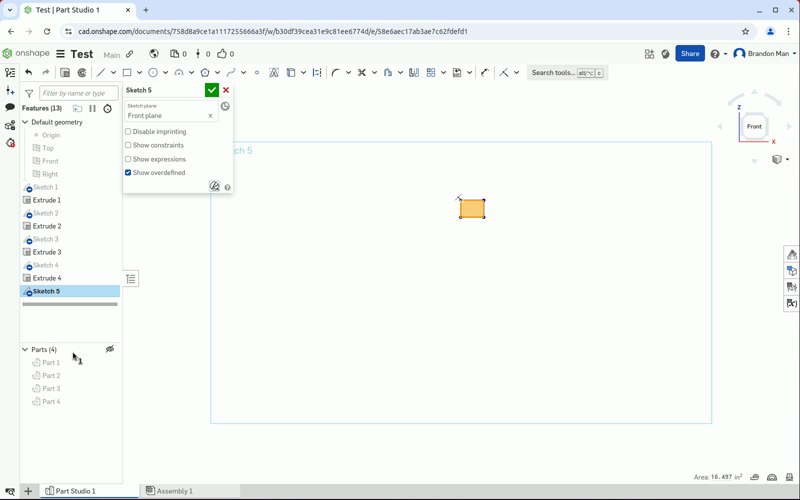
key(shift+y)
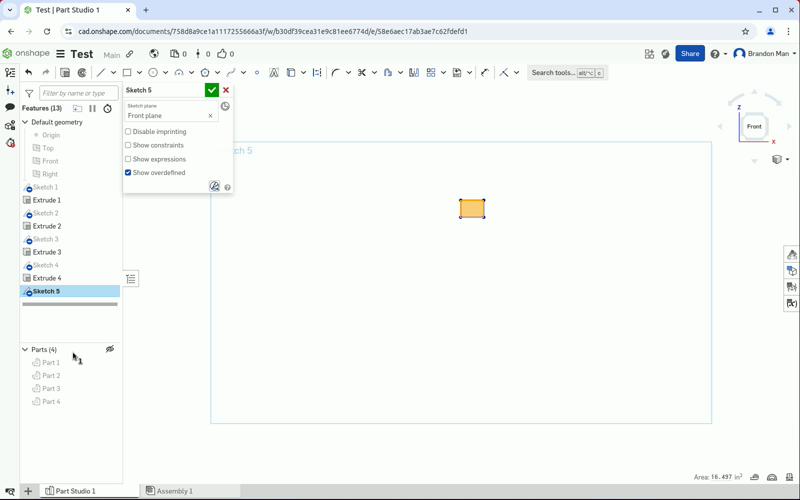
key(shift+e)
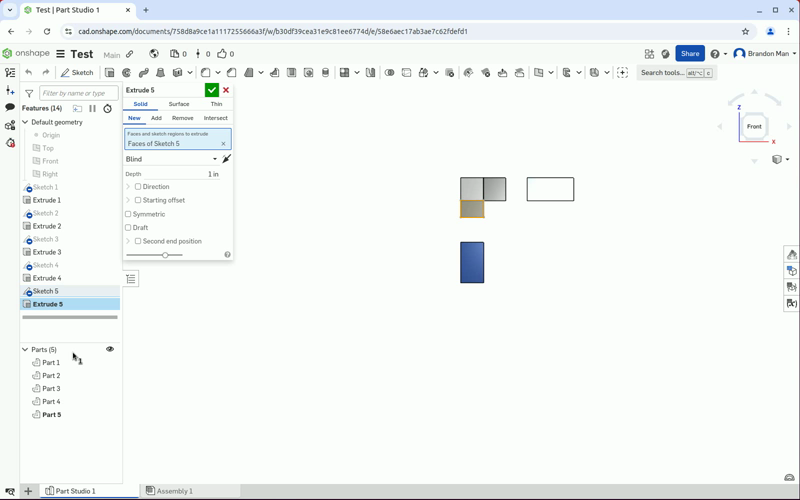
mouse_move(143, 106)
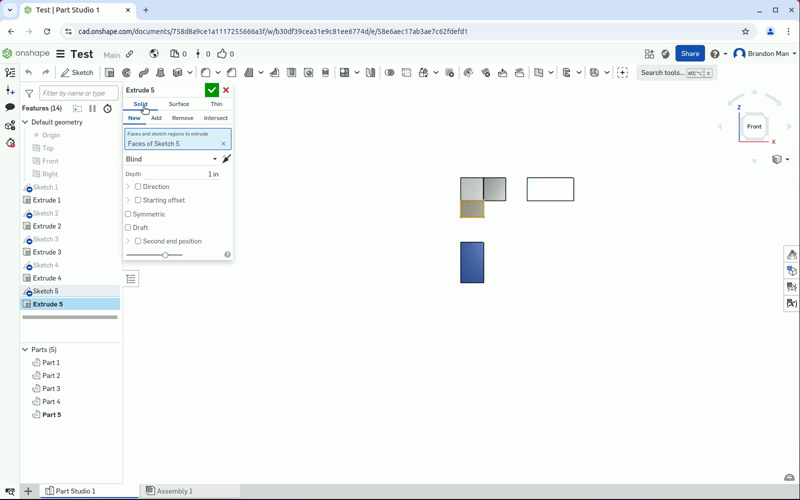
click(143, 106)
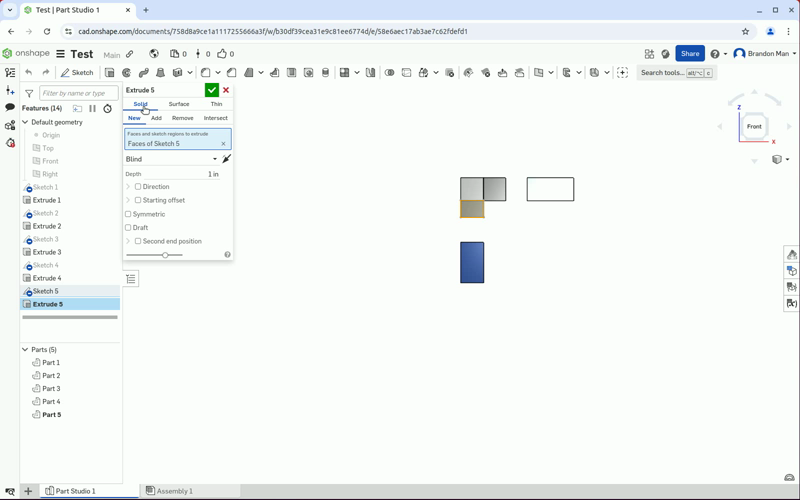
mouse_move(137, 120)
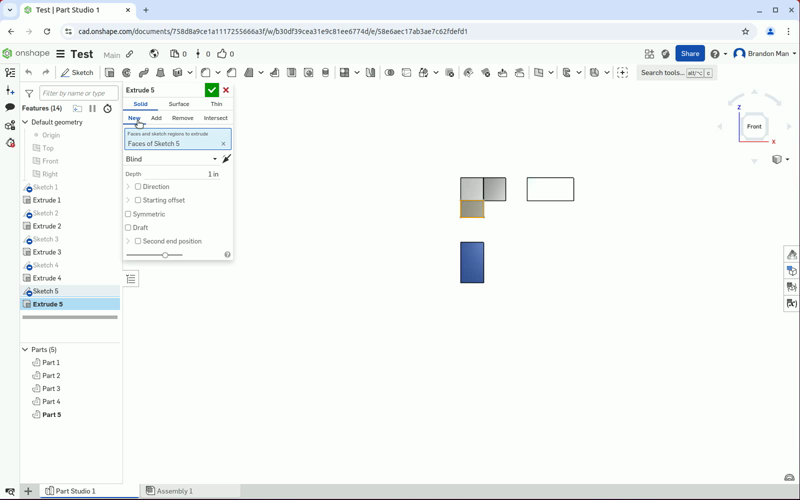
click(137, 120)
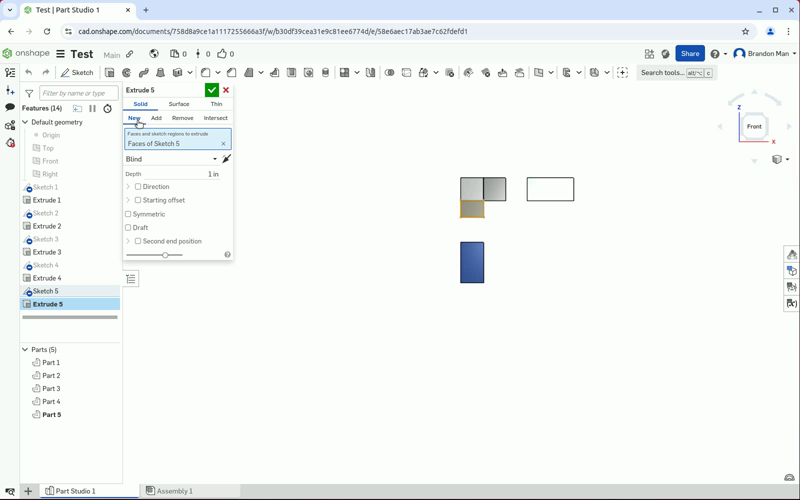
key(tab, 4)
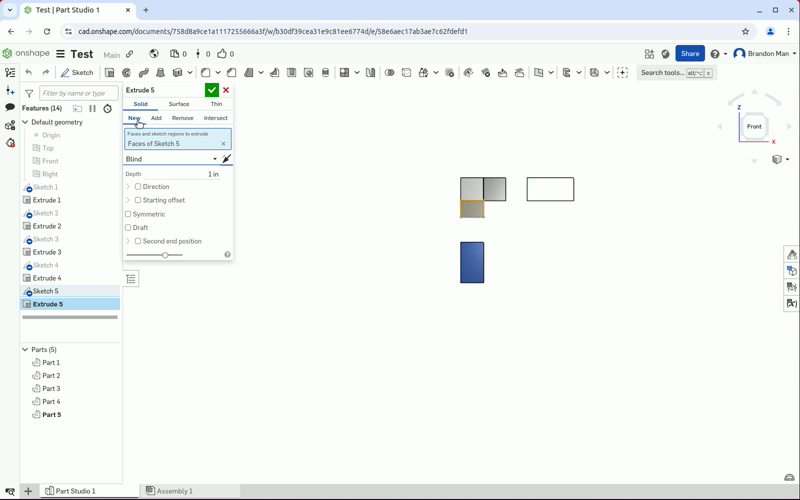
text(2.407)
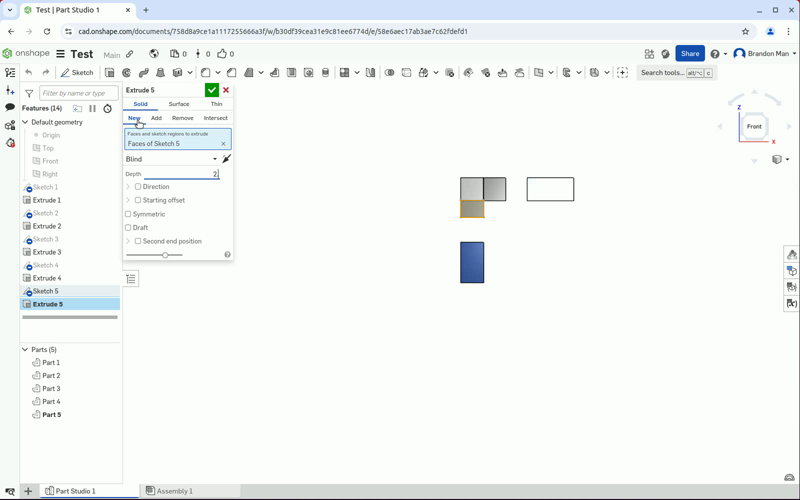
key(enter)
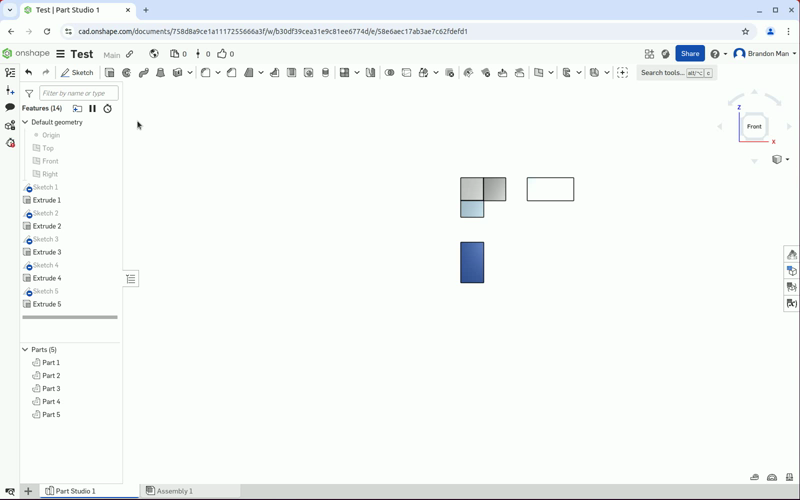
key(shift+h)
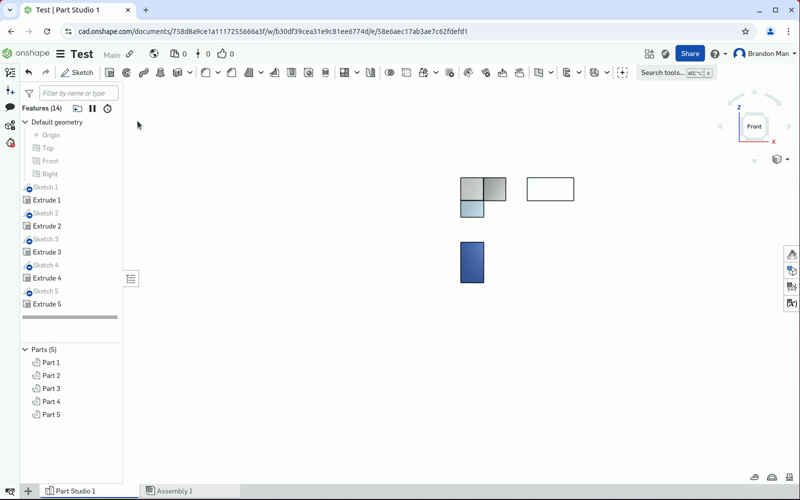
key(shift+h)
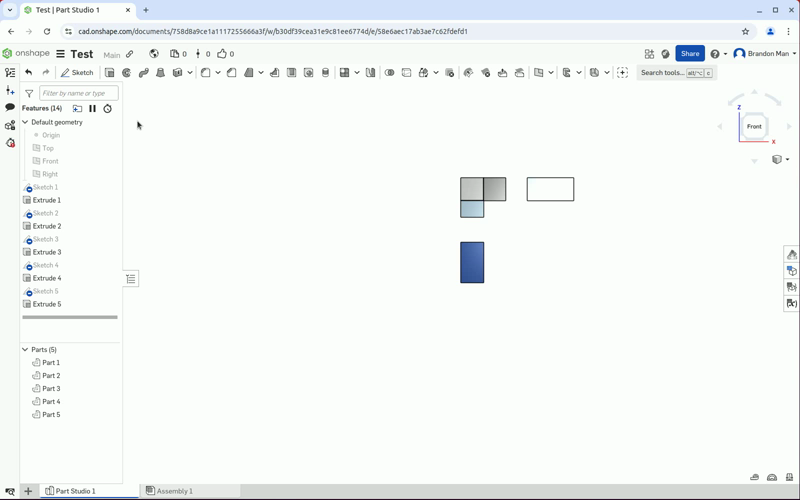
key(shift+7)
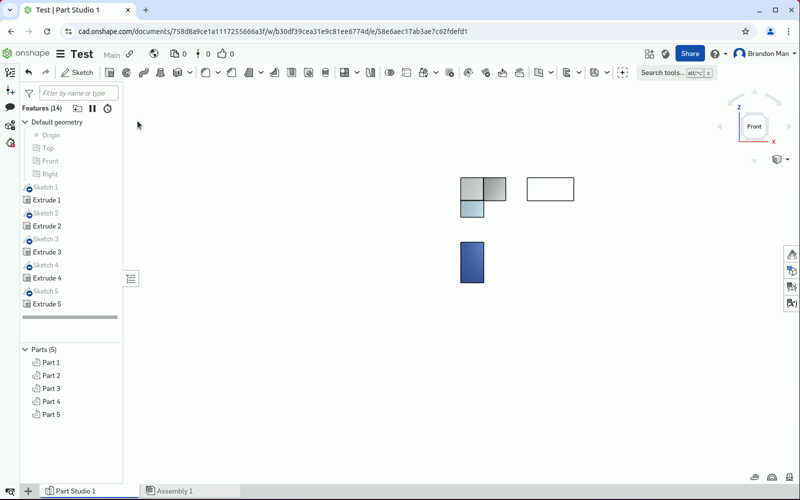
key(left, 2)
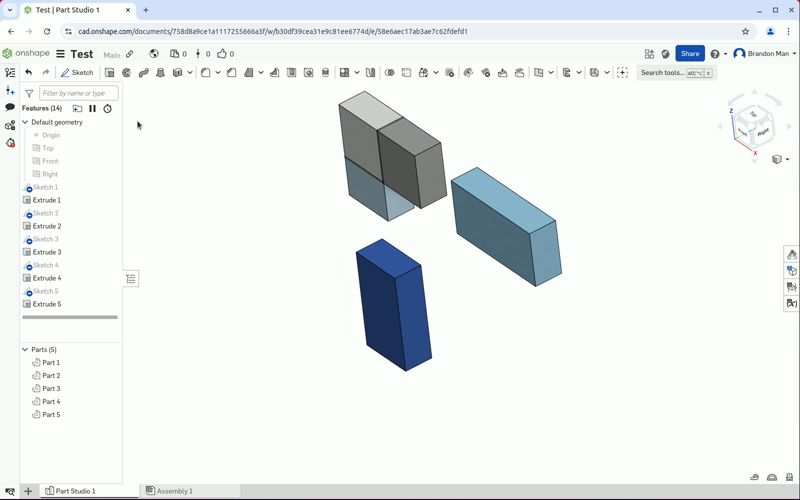
key(down, 2)
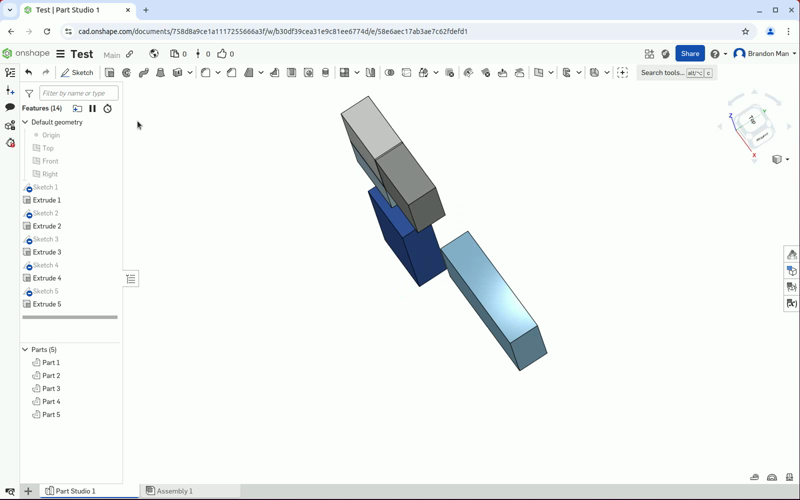
key(up, 2)
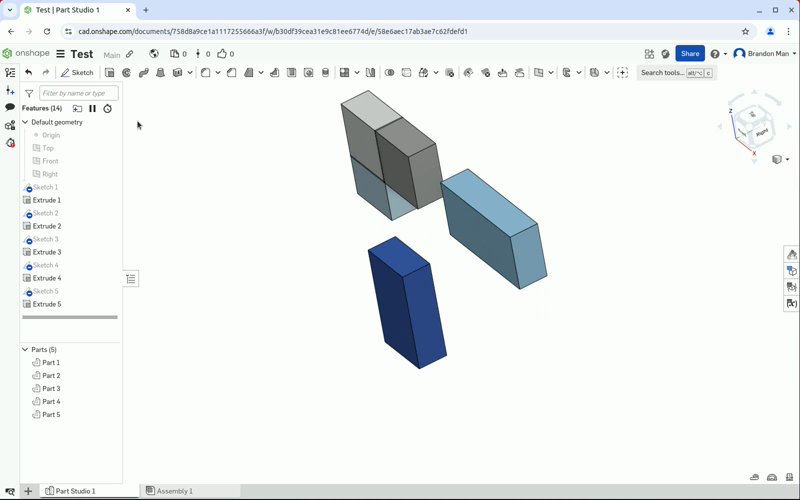
key(right, 2)
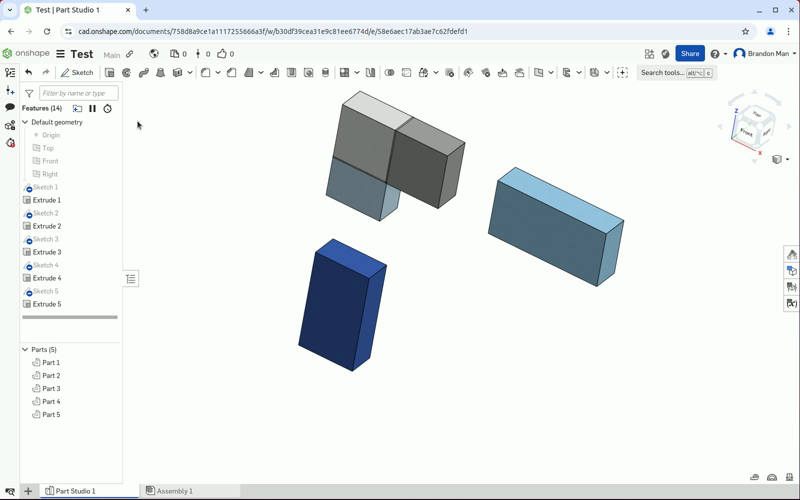
mouse_move(73, 189)
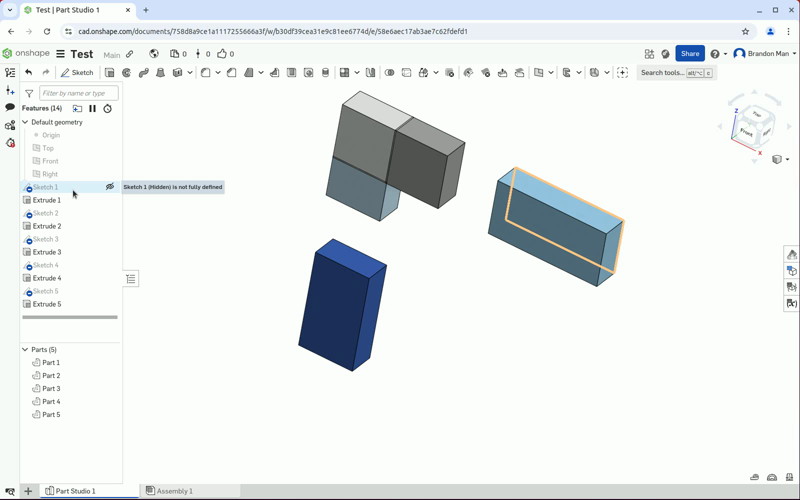
click(73, 189)